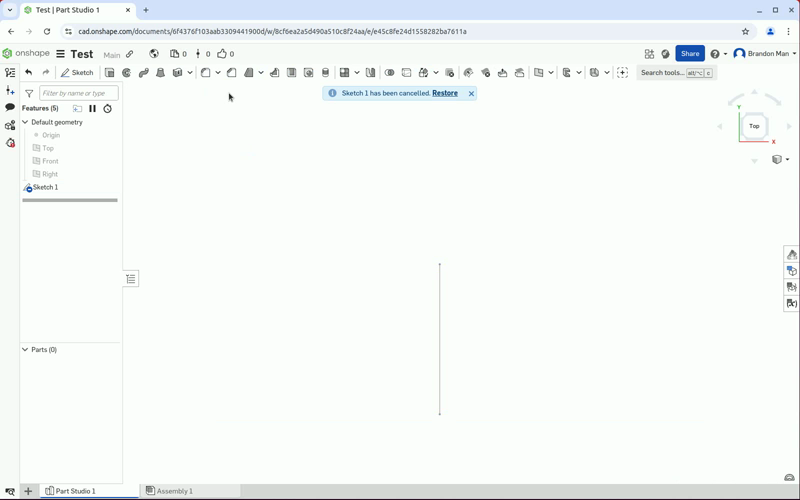
key(shift+h)
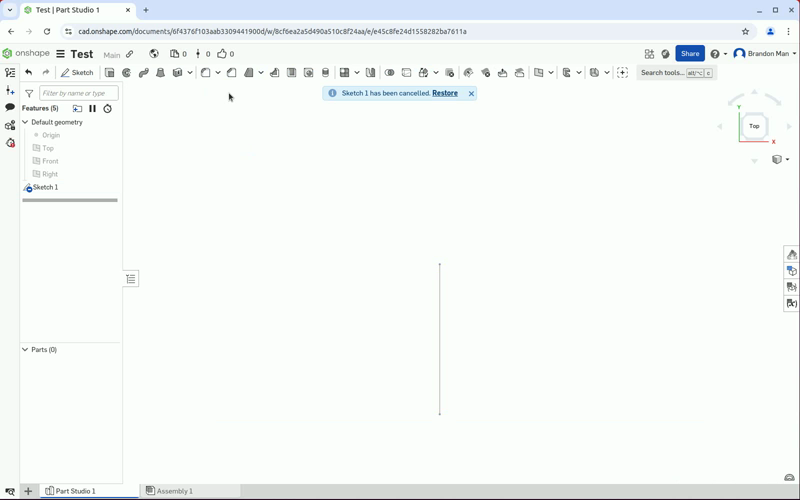
key(shift+s)
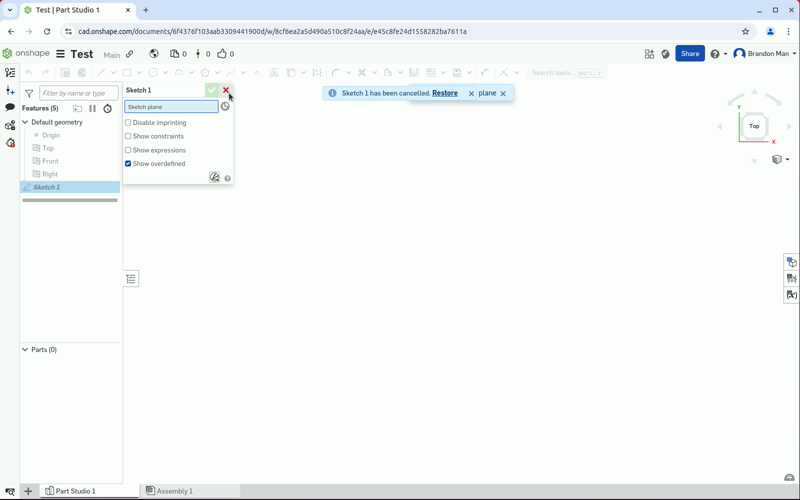
mouse_move(73, 150)
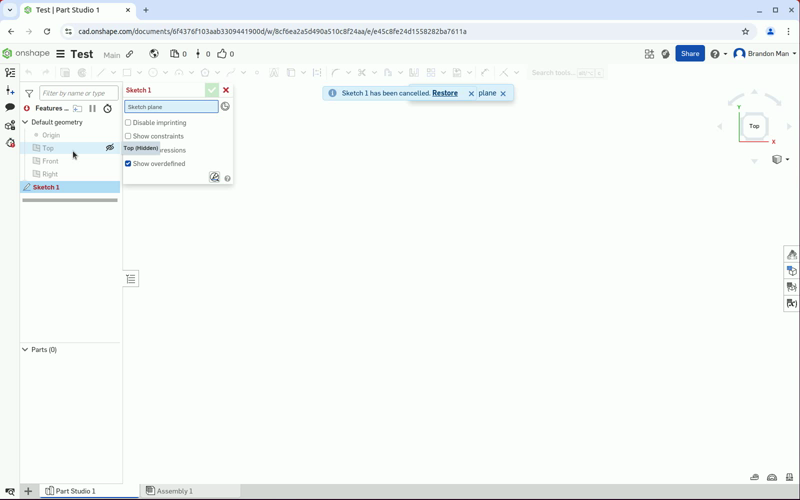
click(73, 150)
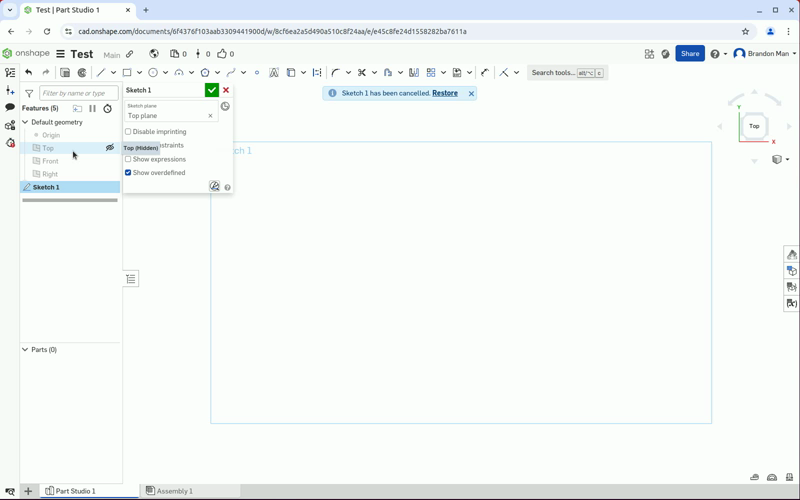
mouse_move(73, 352)
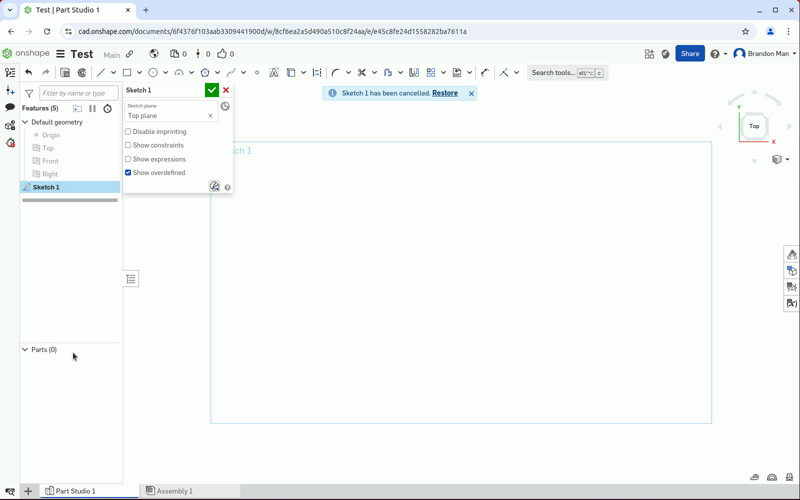
key(y)
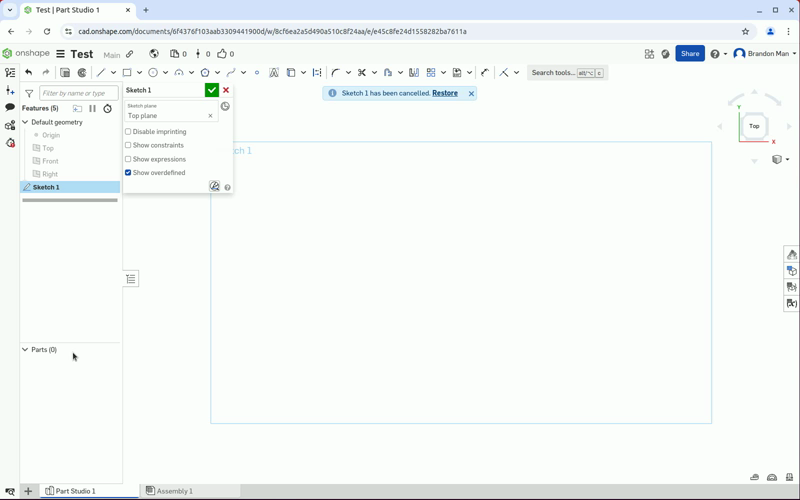
key(l)
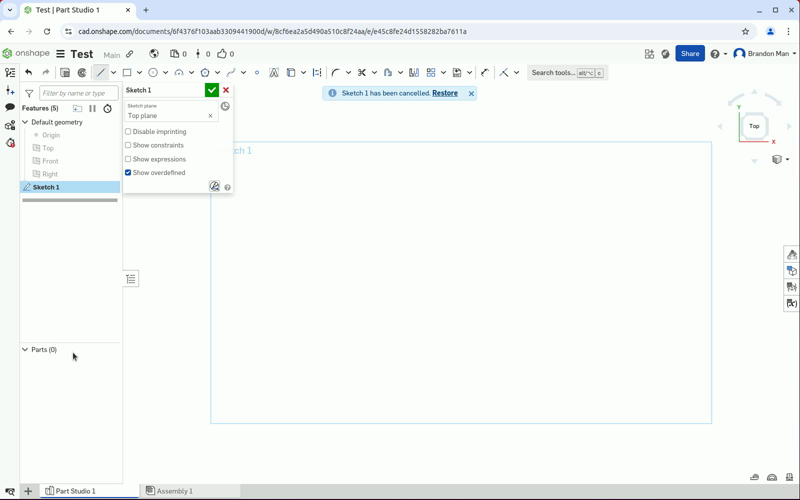
key_down(shift)
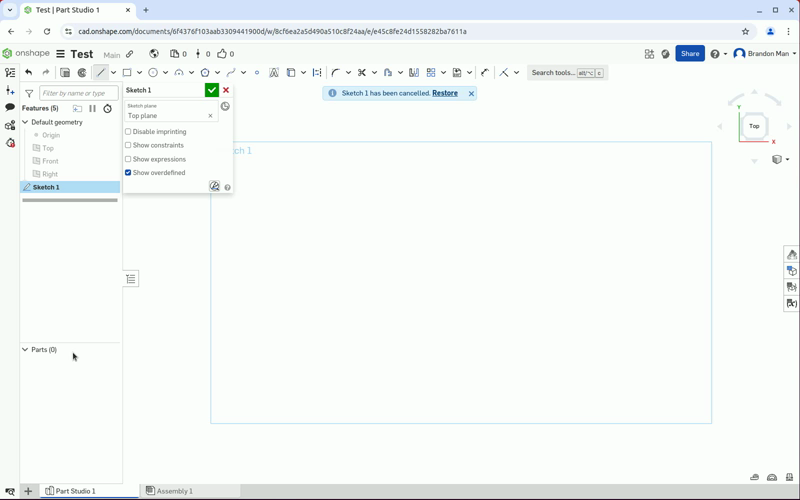
mouse_move(348, 325)
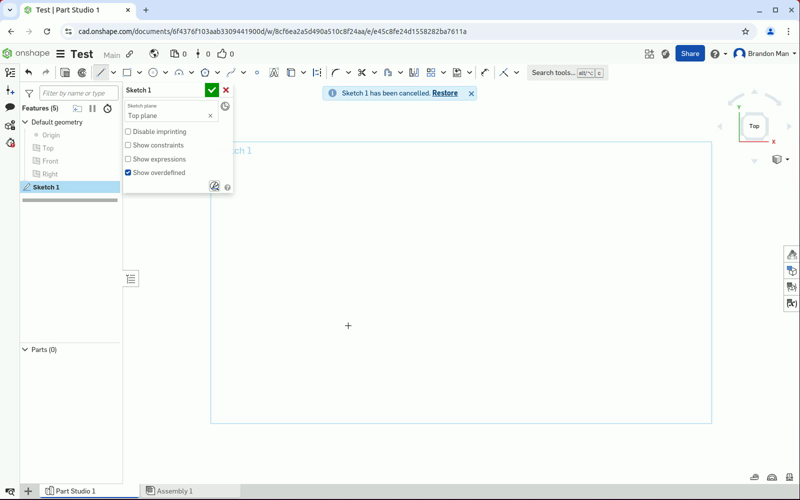
click(348, 325)
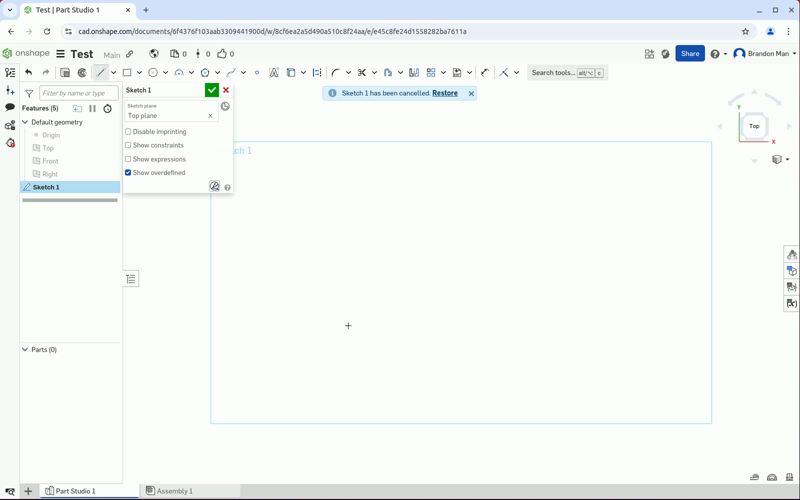
key_up(shift)
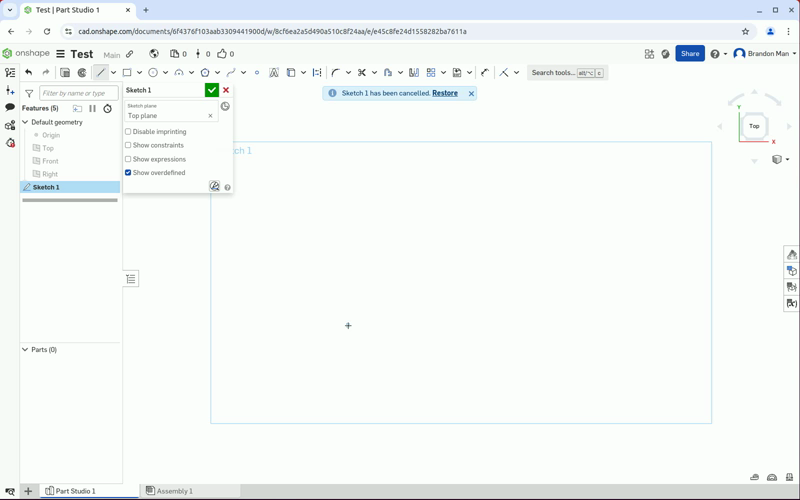
key_down(shift)
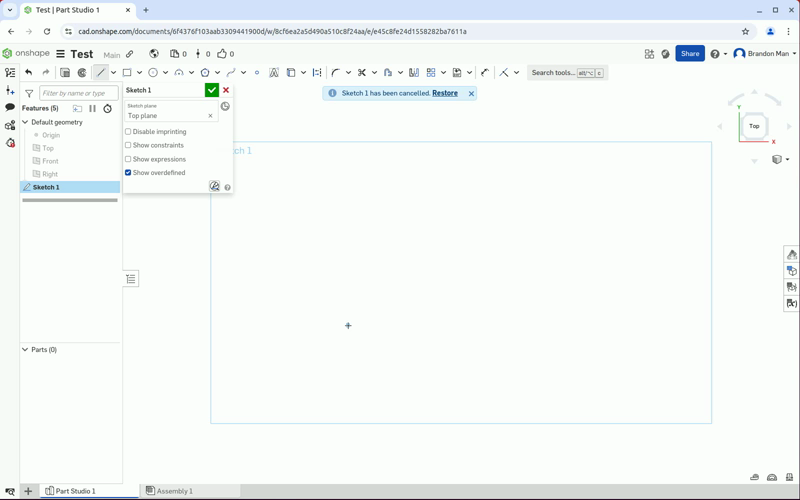
mouse_move(572, 325)
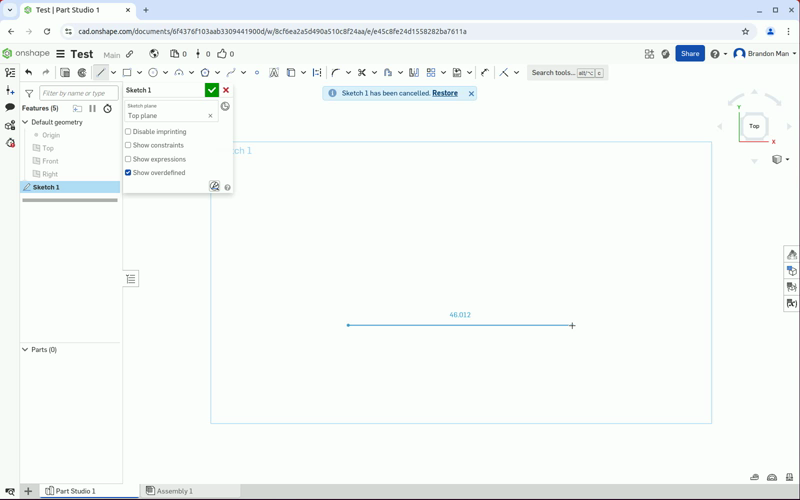
click(572, 325)
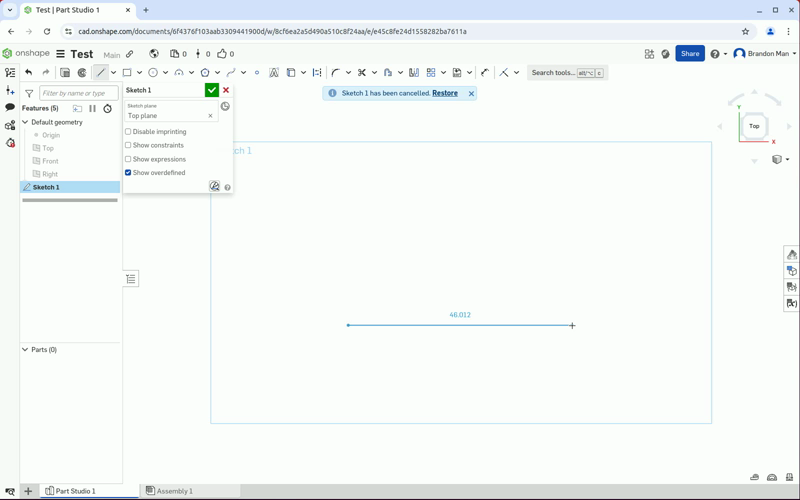
key_up(shift)
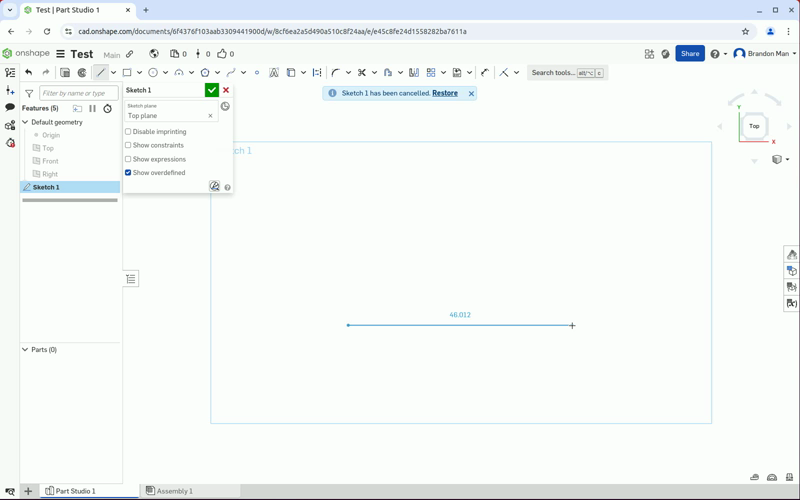
key_down(shift)
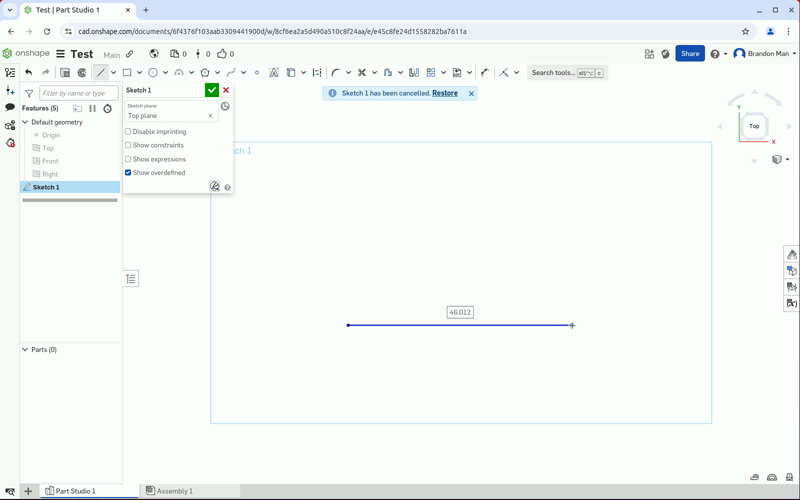
mouse_move(572, 240)
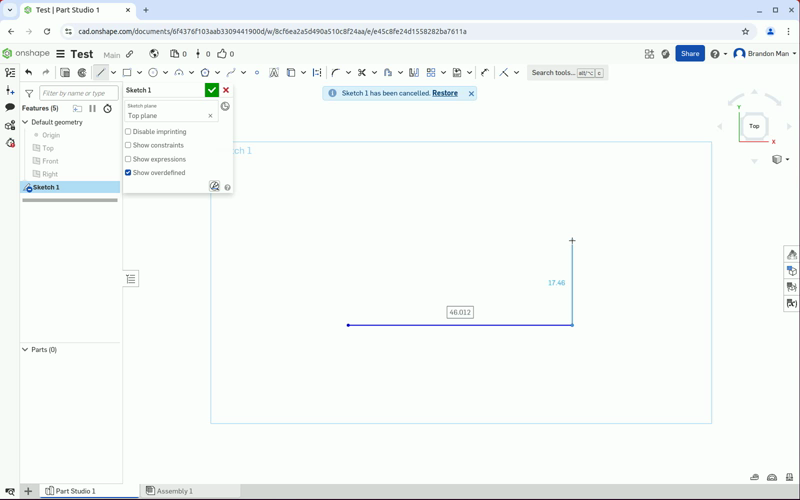
click(572, 240)
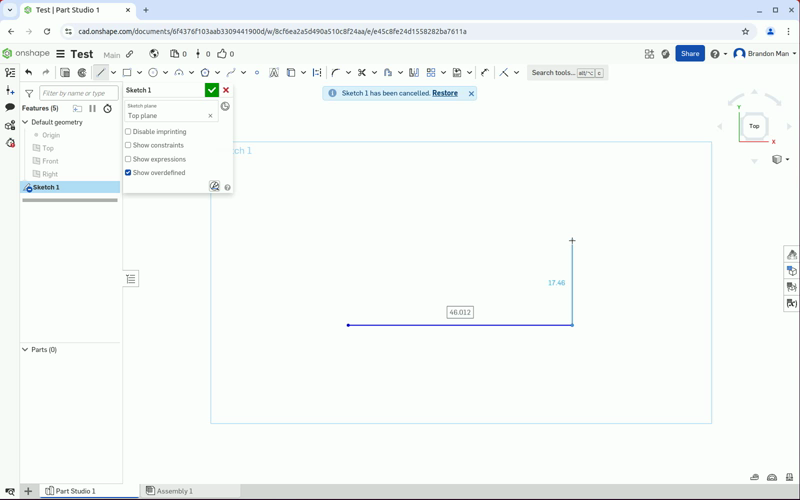
key_up(shift)
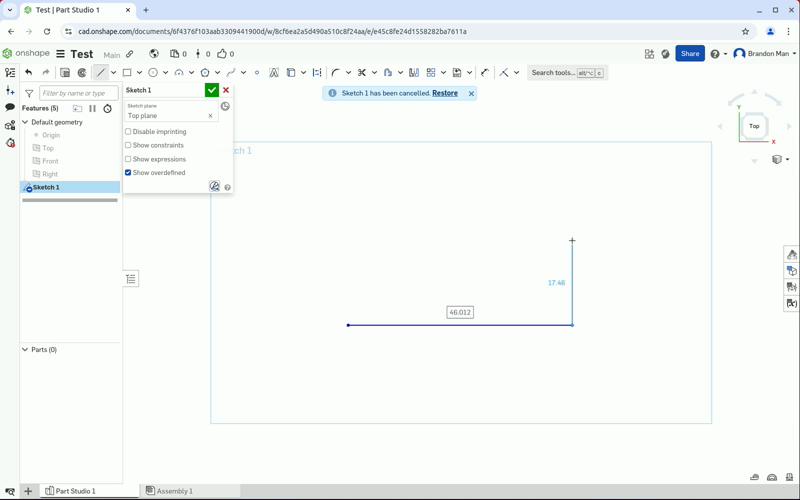
key_down(shift)
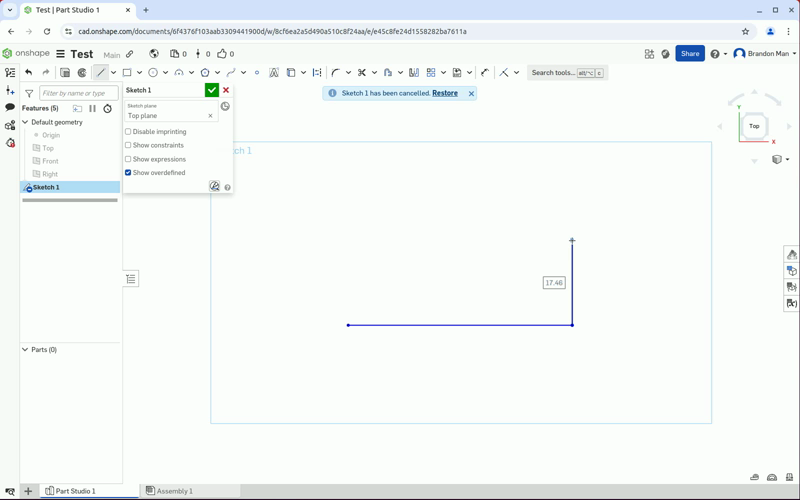
mouse_move(348, 240)
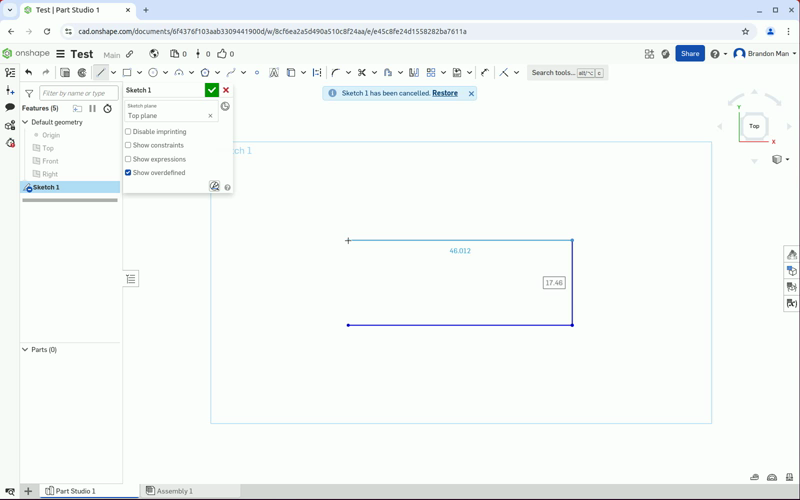
click(348, 240)
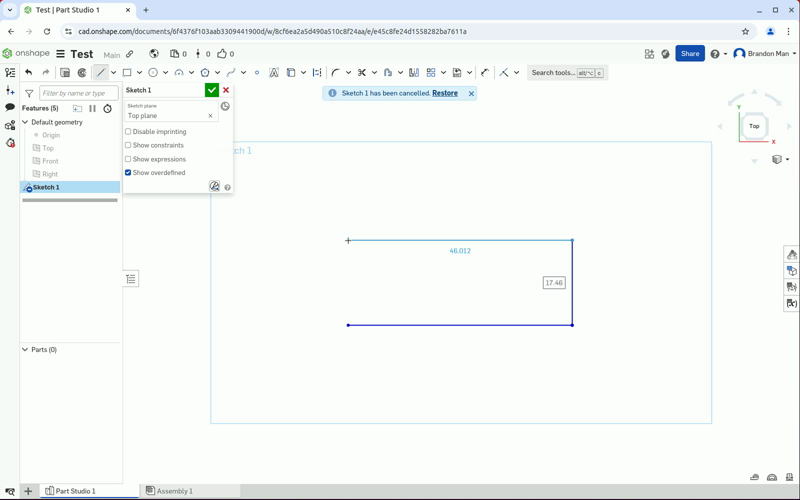
key_up(shift)
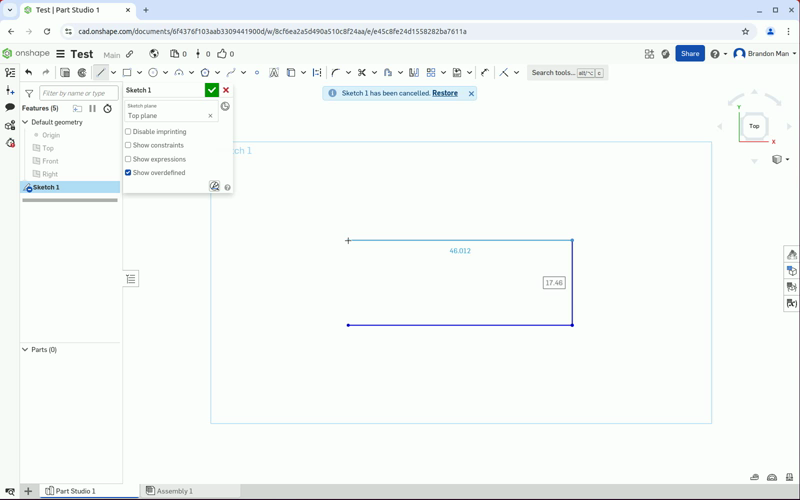
key_down(shift)
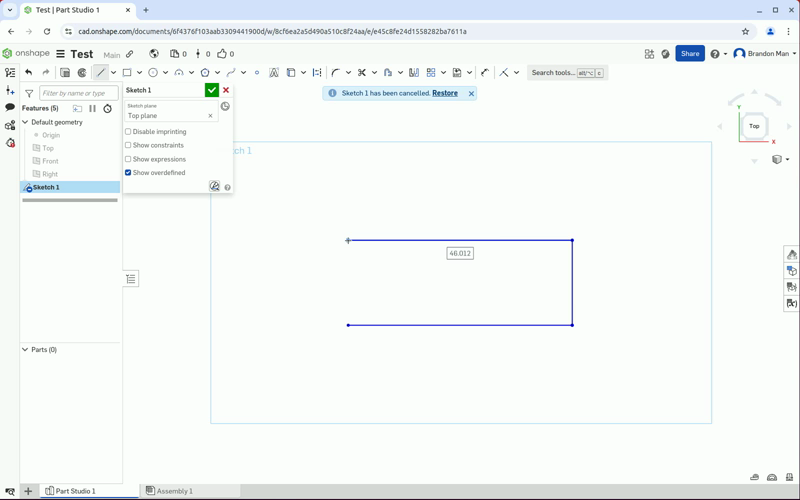
mouse_move(348, 325)
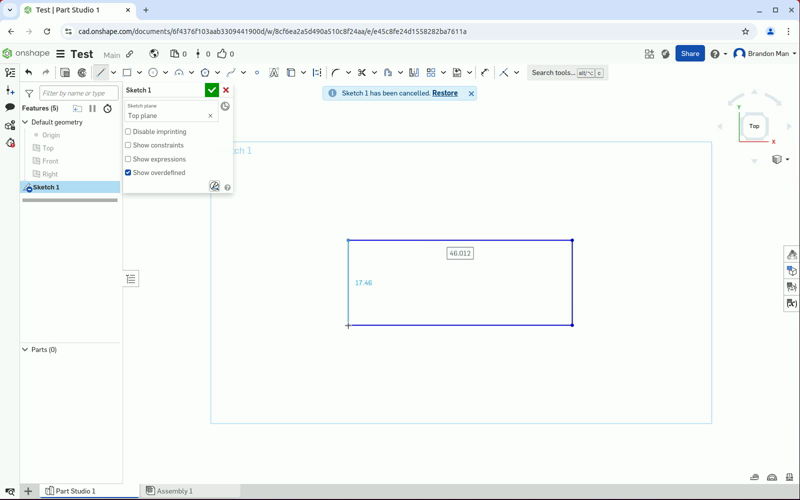
key_up(shift)
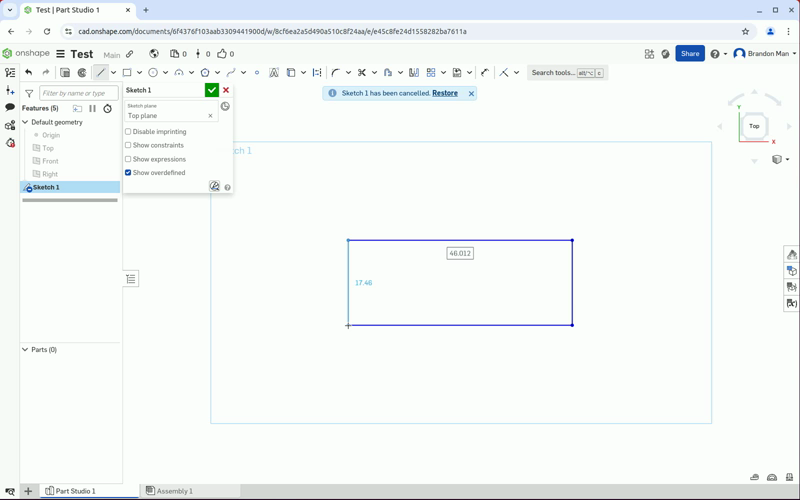
click(348, 325)
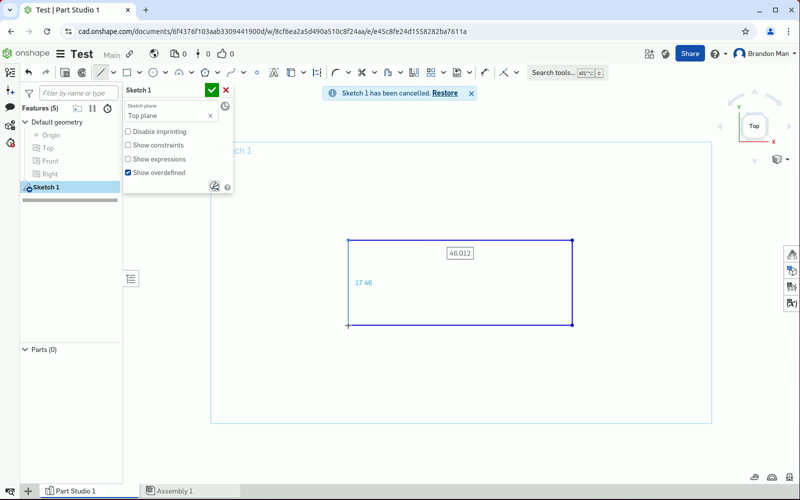
key(esc)
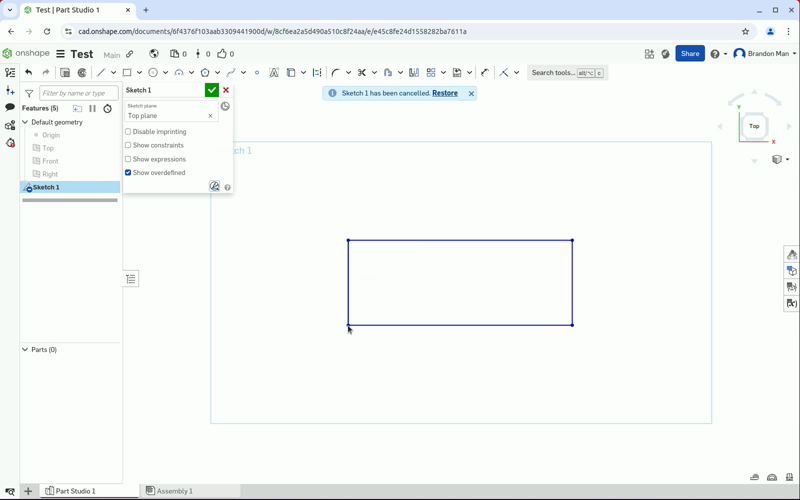
mouse_move(401, 254)
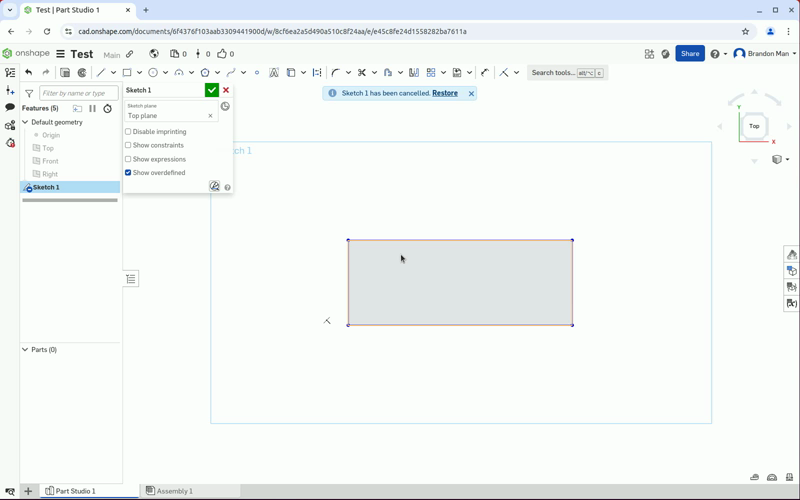
click(401, 254)
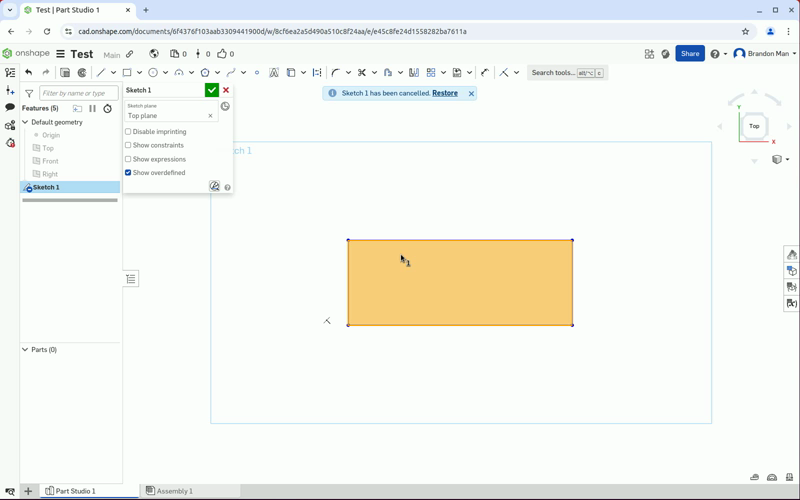
mouse_move(73, 352)
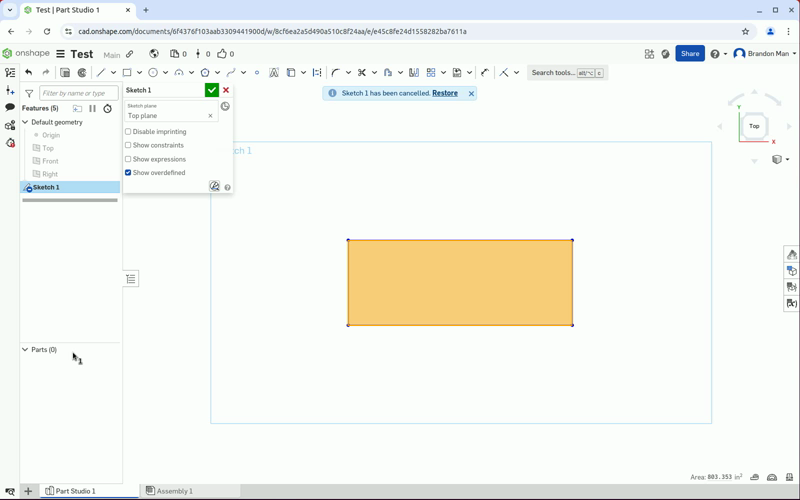
key(shift+y)
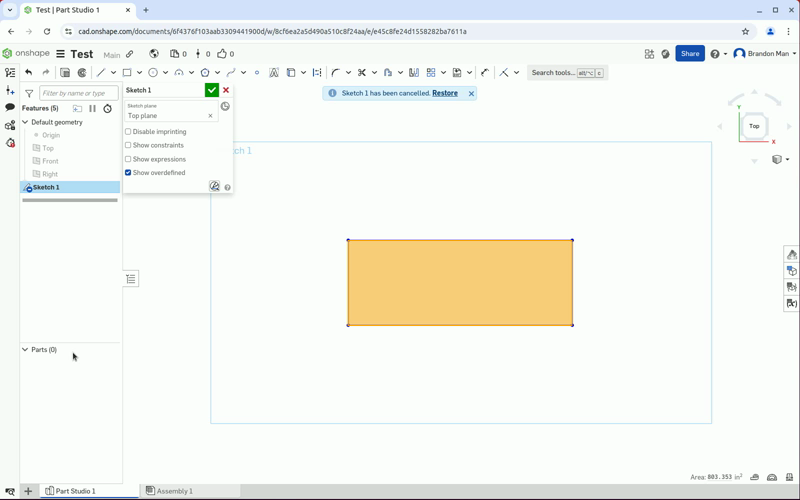
key(shift+e)
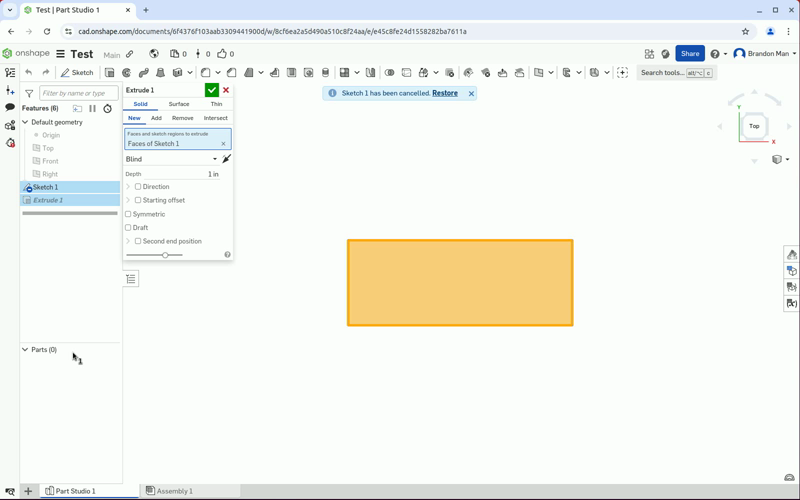
mouse_move(143, 106)
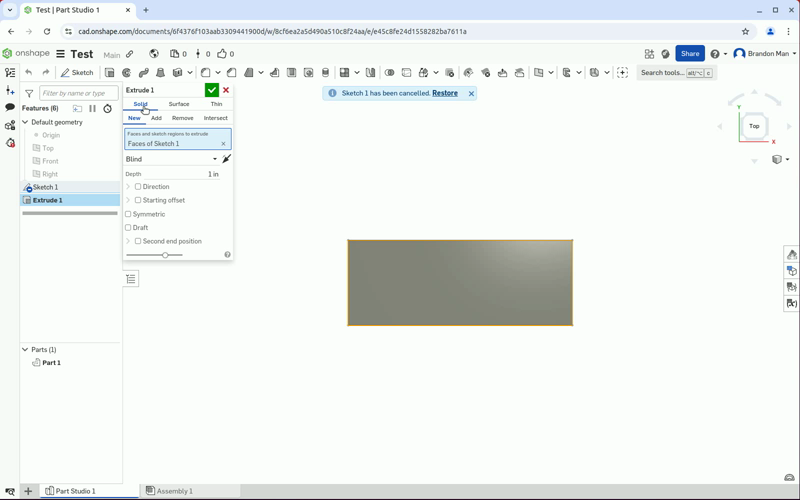
click(143, 106)
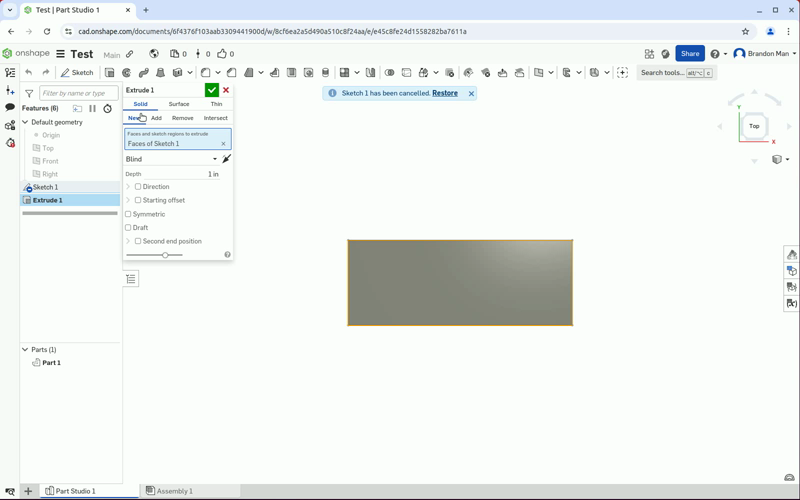
mouse_move(137, 120)
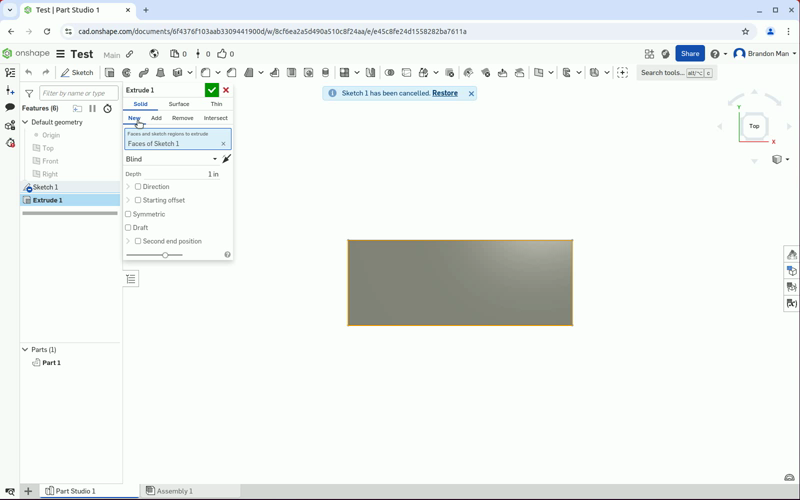
click(137, 120)
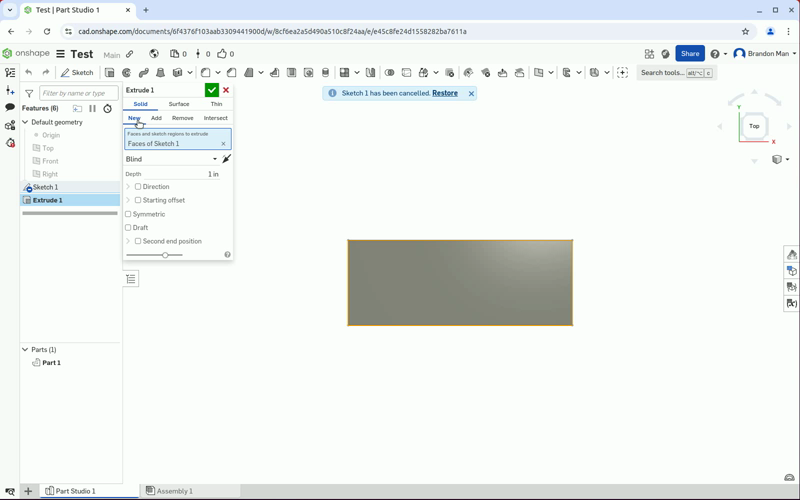
key(tab, 4)
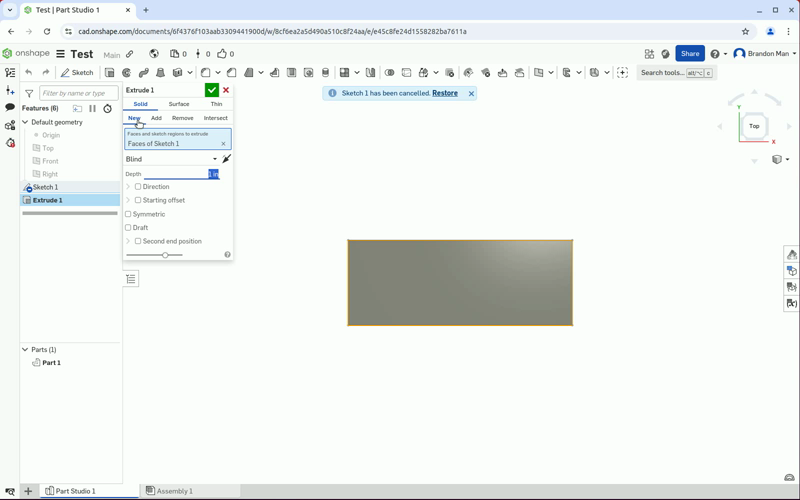
text(1.444)
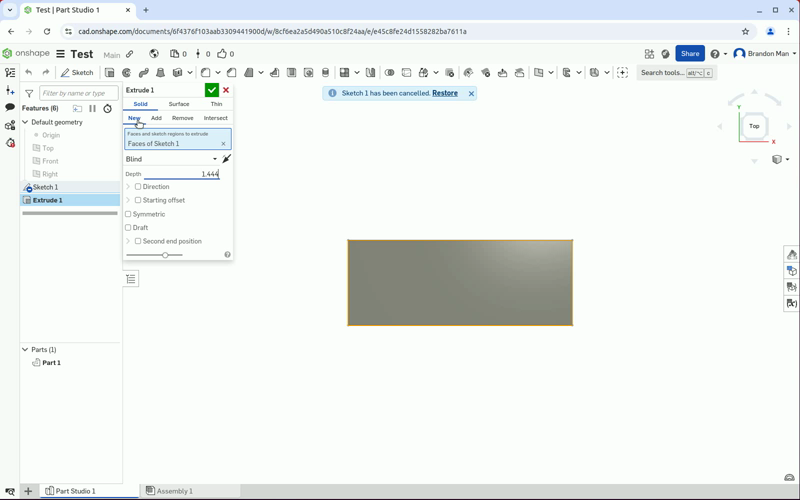
key(enter)
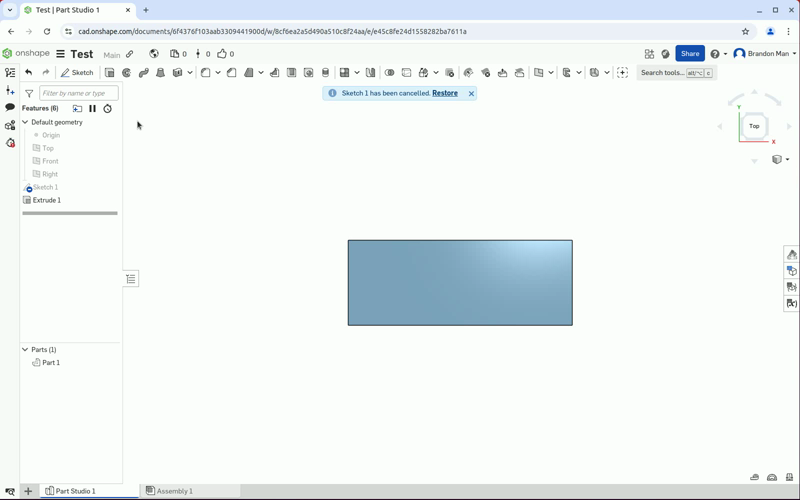
key(shift+h)
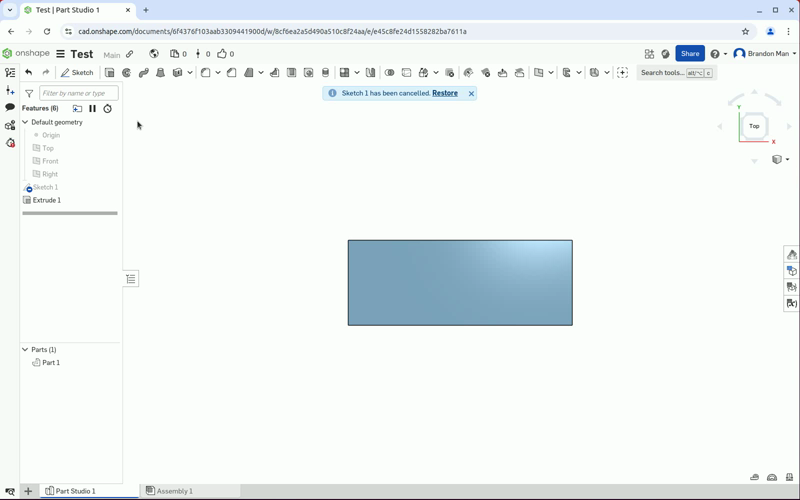
key(shift+h)
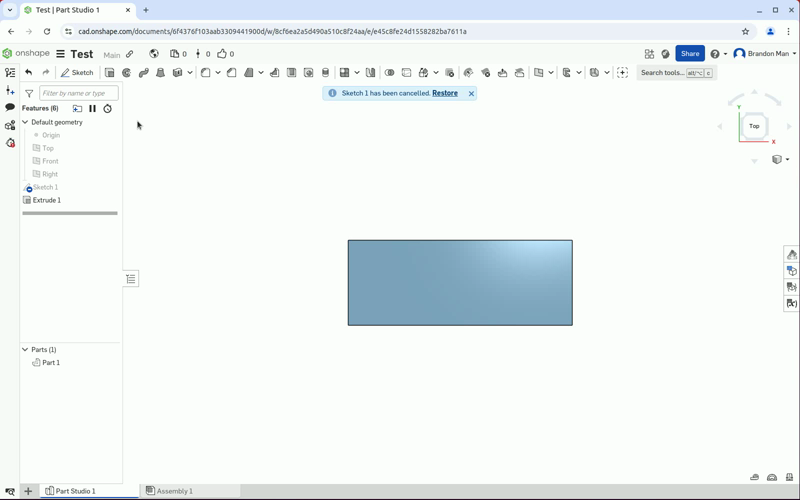
mouse_move(73, 189)
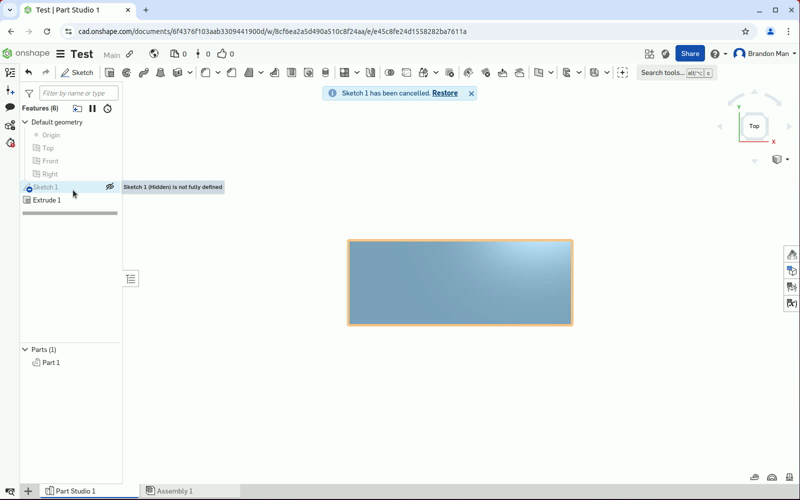
click(73, 189)
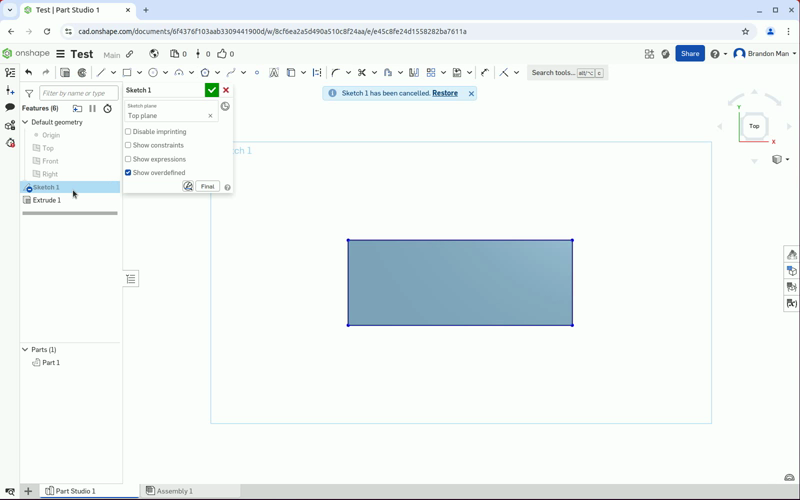
mouse_move(229, 92)
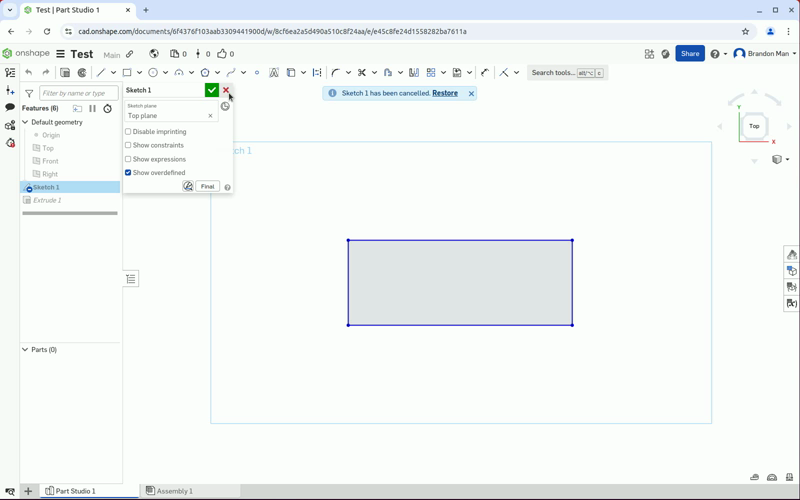
click(229, 92)
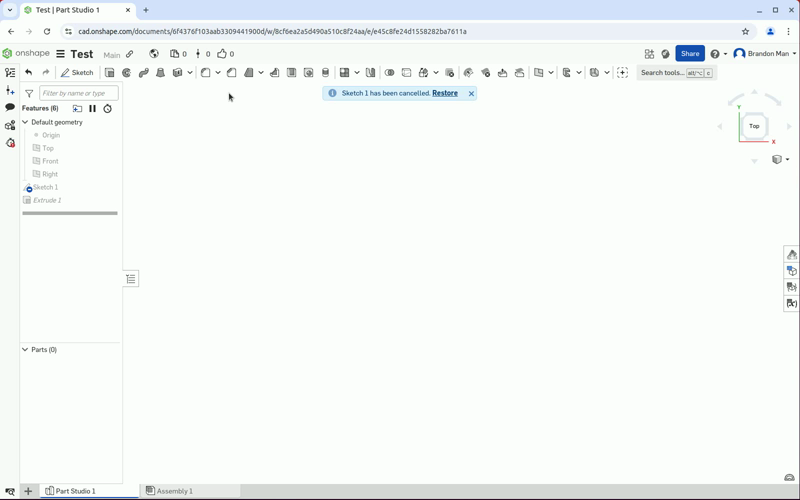
mouse_move(541, 75)
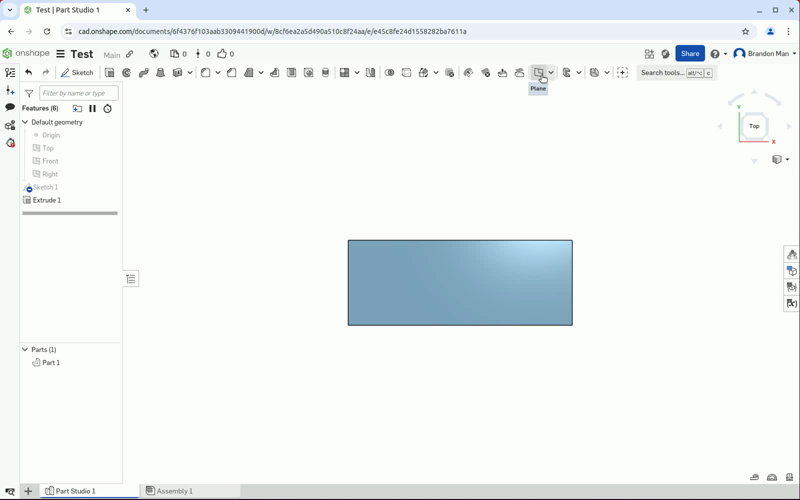
click(541, 75)
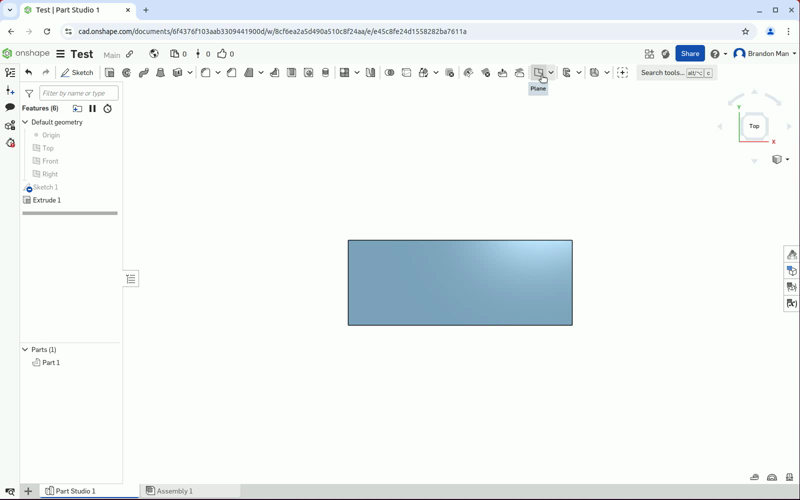
mouse_move(73, 150)
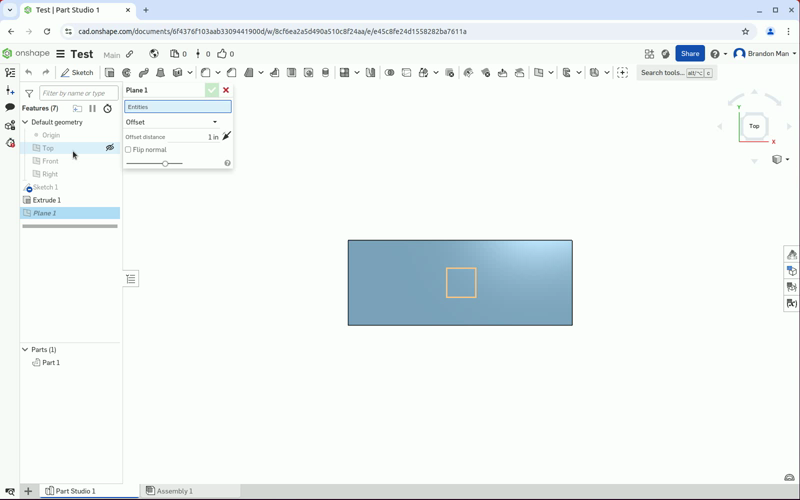
click(73, 150)
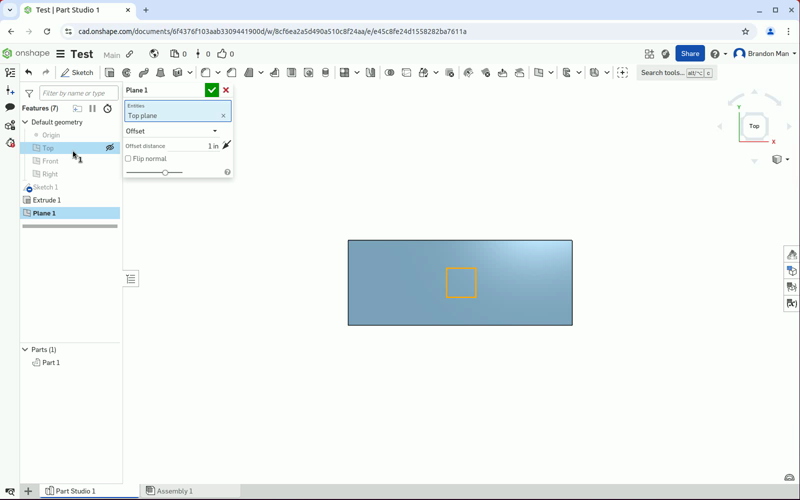
key(tab, 2)
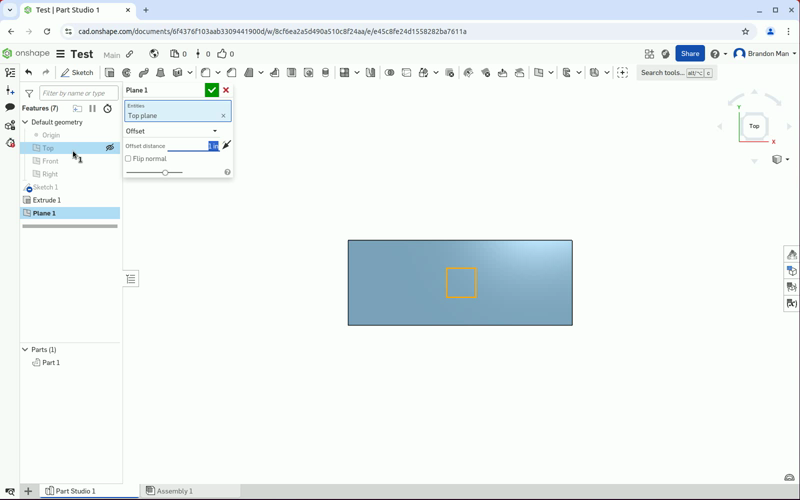
text(1.448)
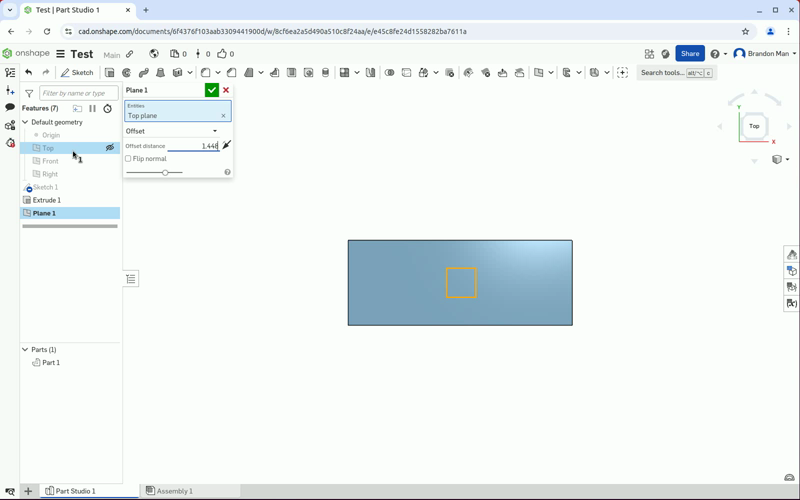
key(enter, 2)
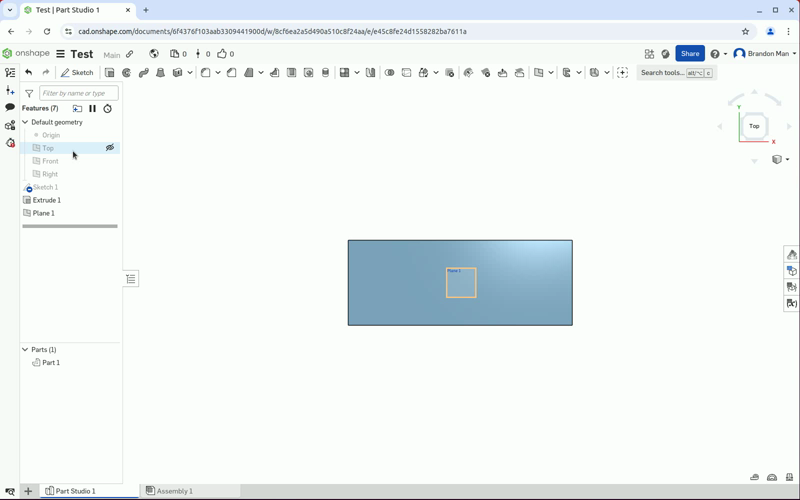
key(shift+s)
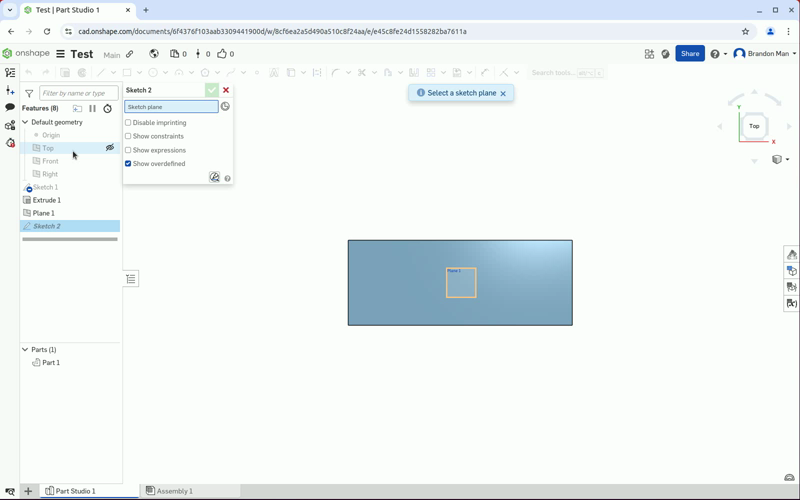
mouse_move(73, 215)
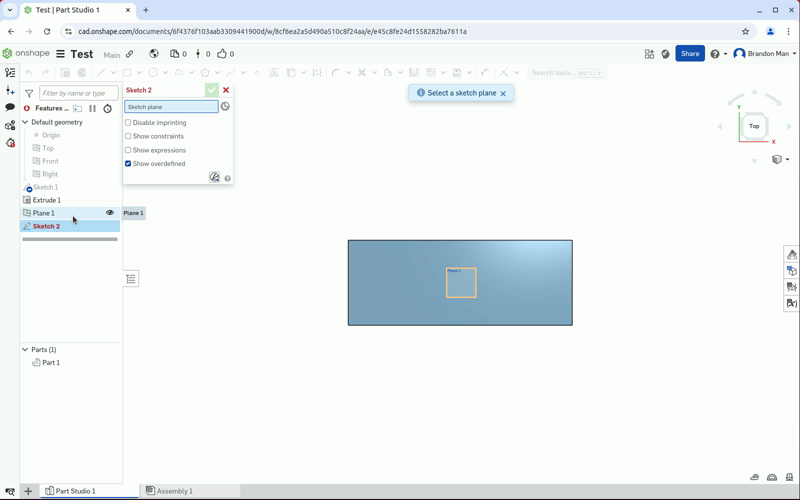
click(73, 215)
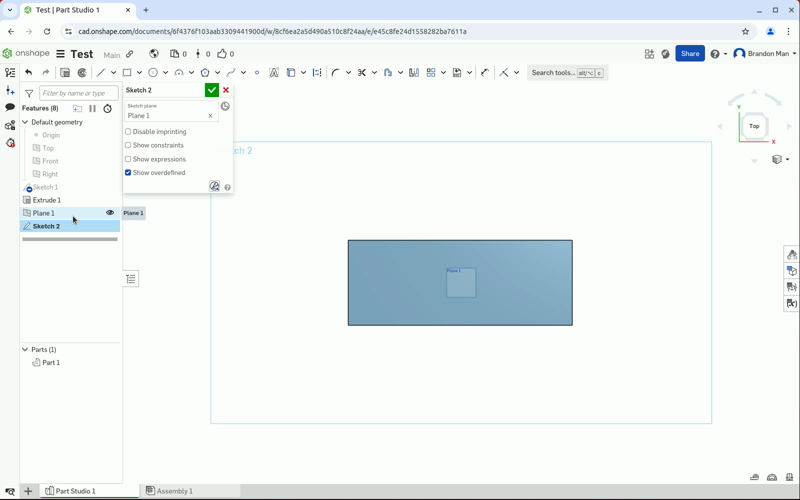
mouse_move(73, 352)
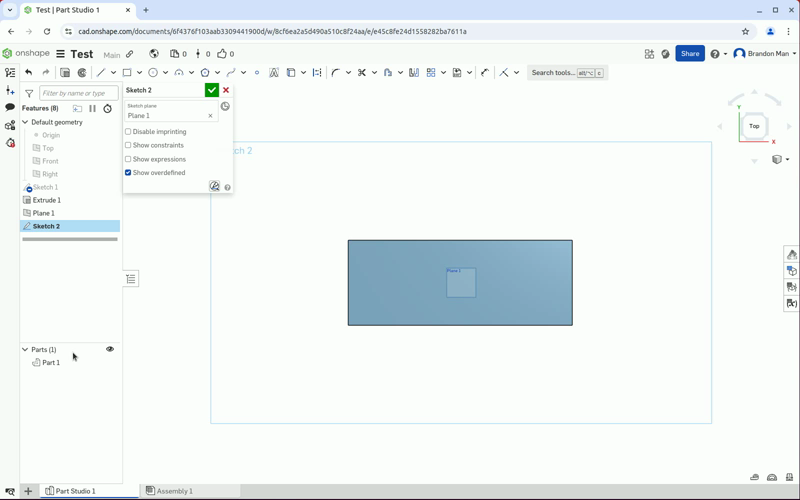
key(y)
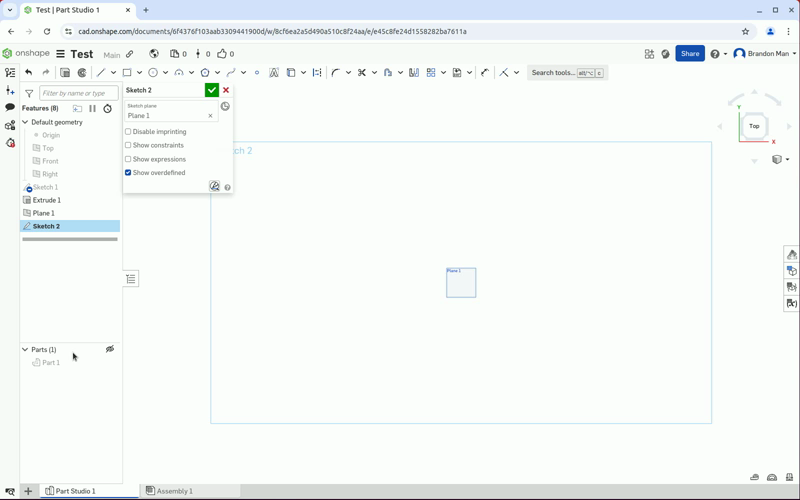
key(c)
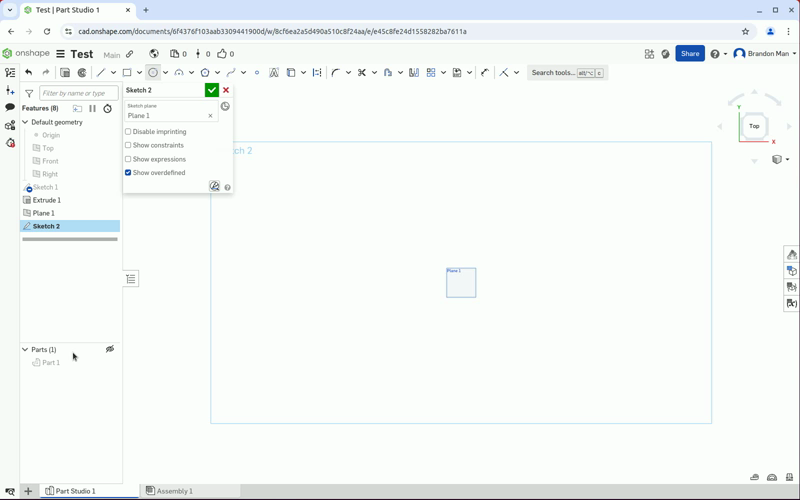
key_down(shift)
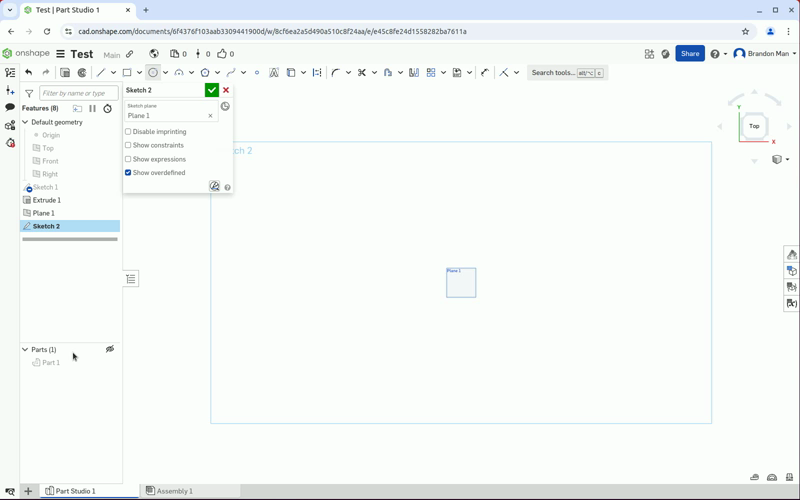
mouse_move(399, 261)
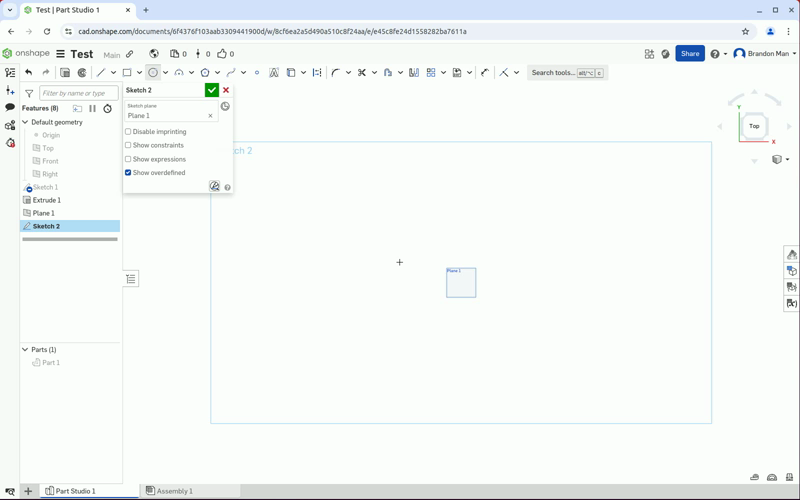
click(399, 261)
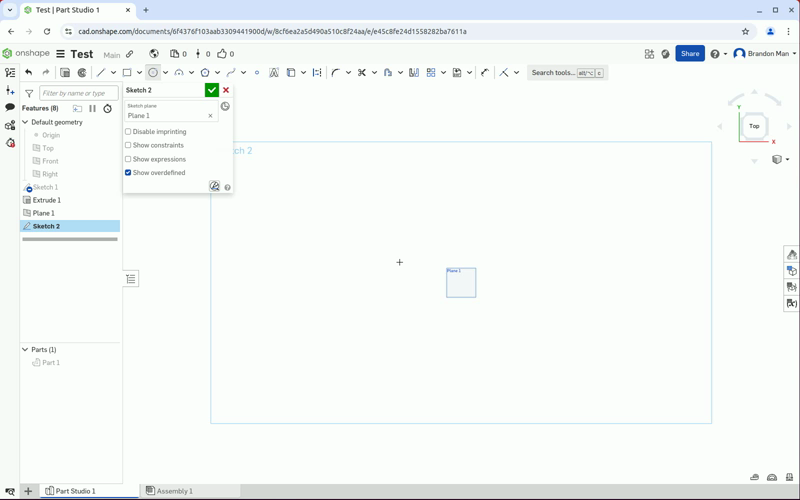
key_up(shift)
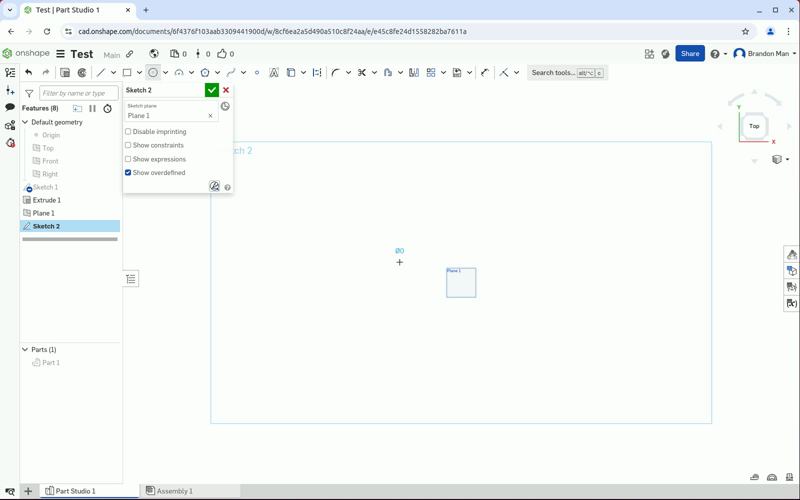
mouse_move(412, 261)
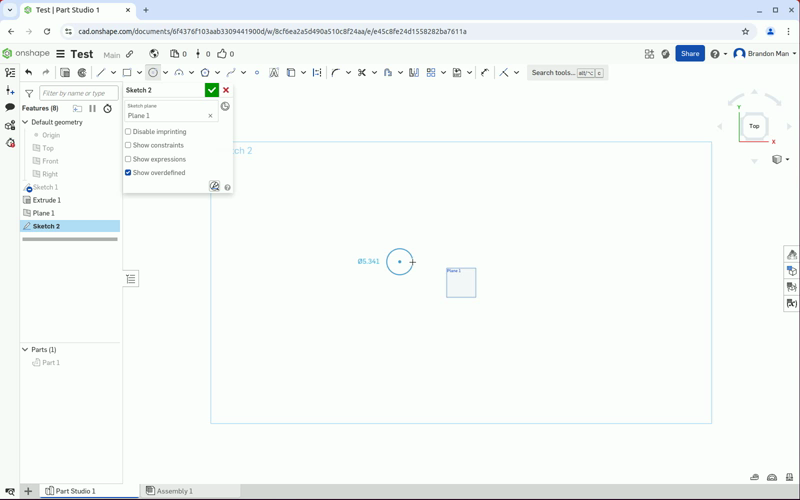
click(412, 261)
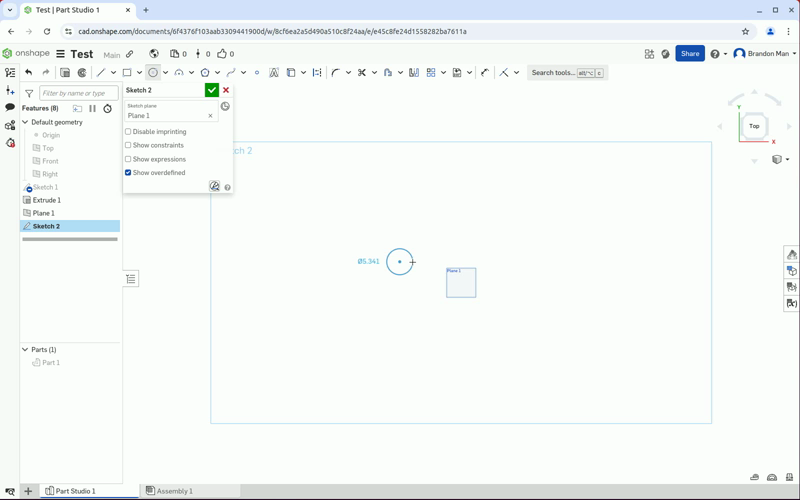
key(esc)
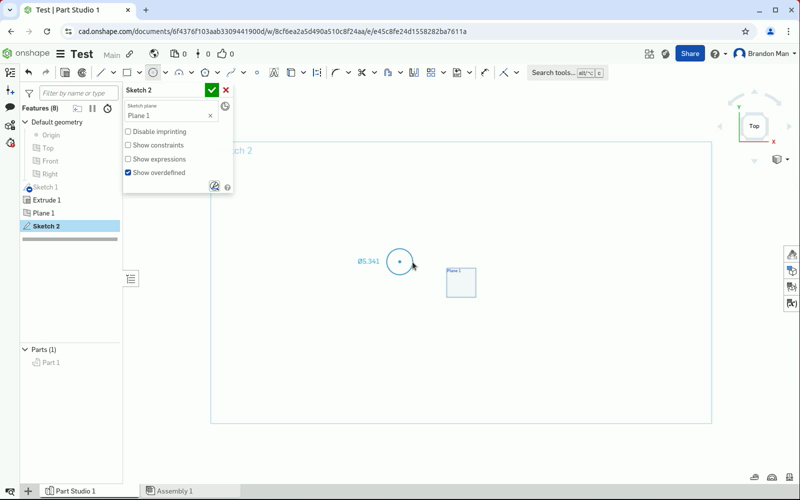
mouse_move(408, 256)
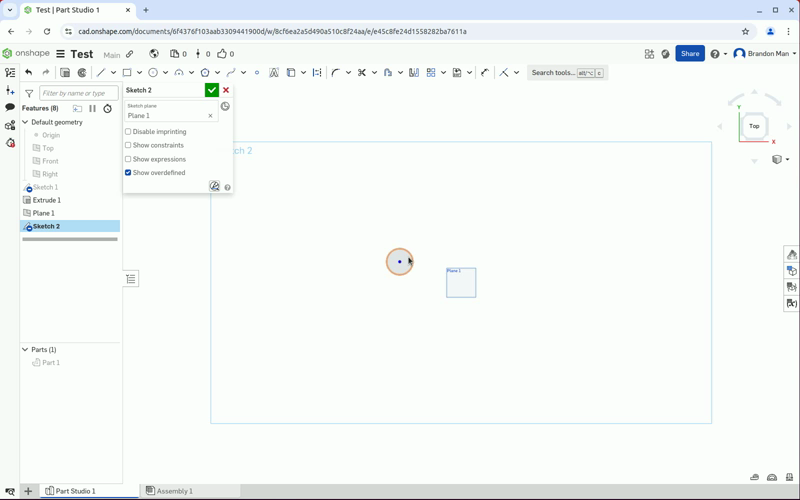
scroll(6)
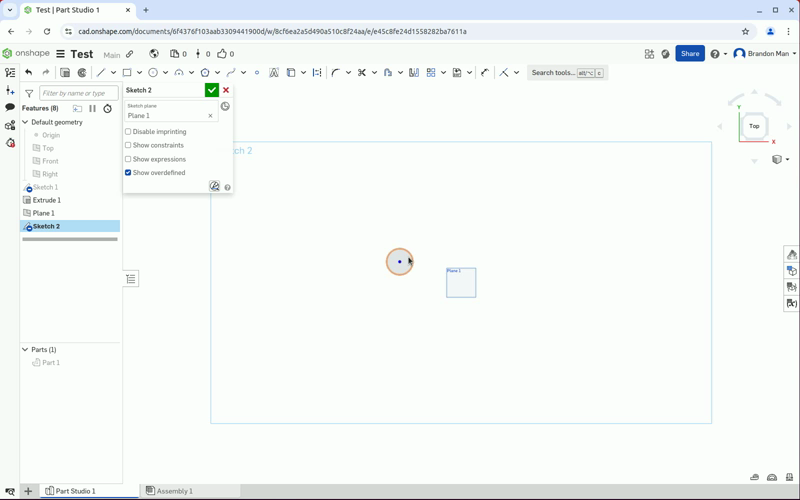
scroll(6)
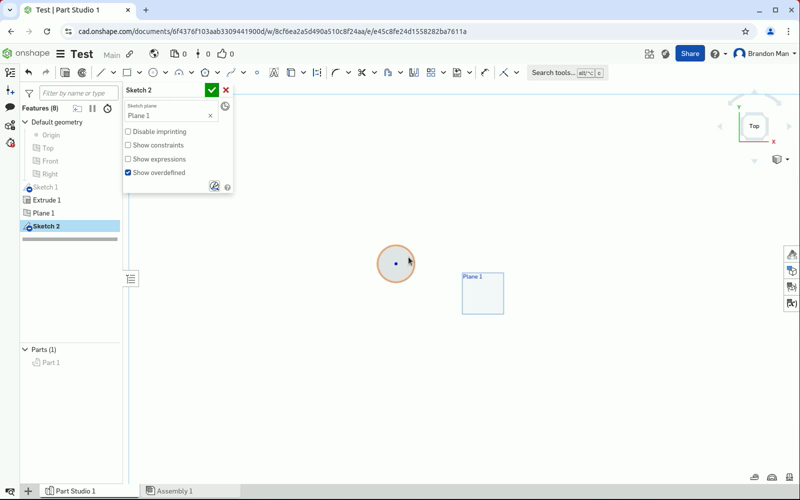
scroll(6)
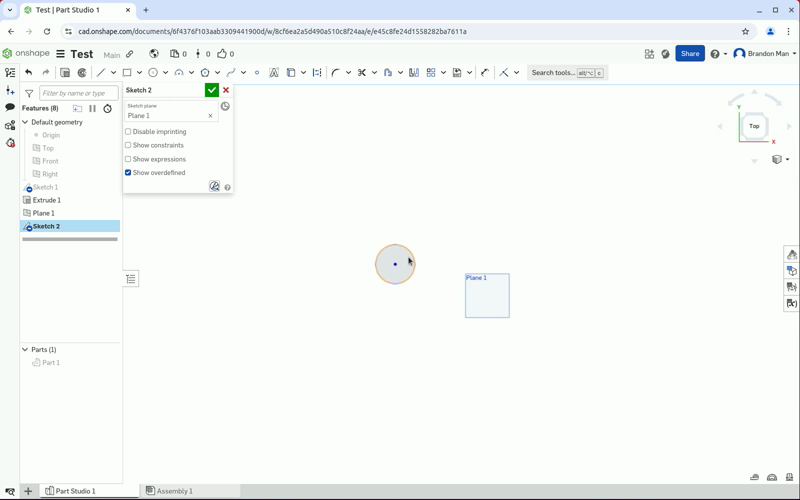
scroll(6)
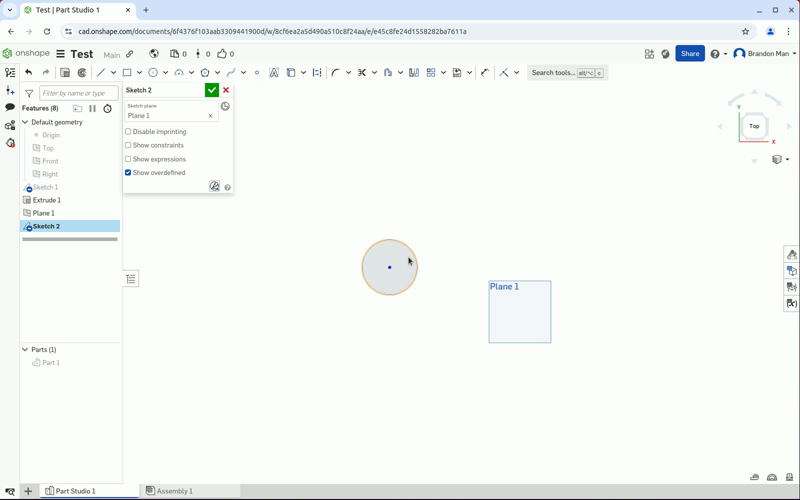
scroll(6)
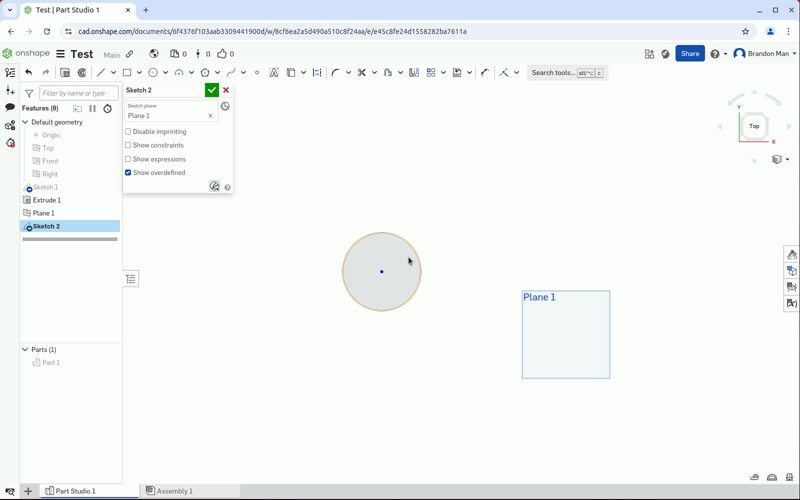
scroll(6)
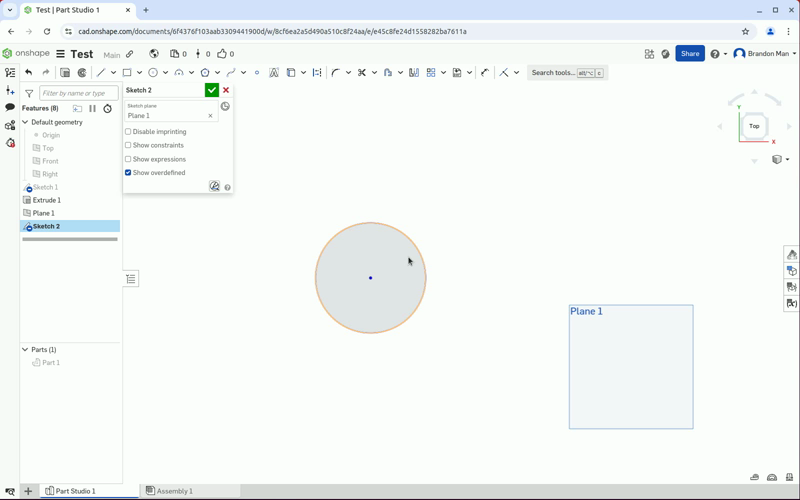
scroll(6)
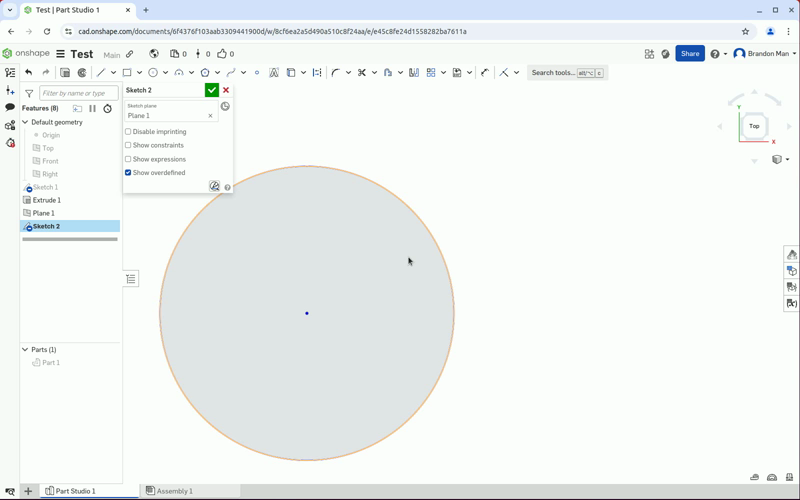
click(408, 256)
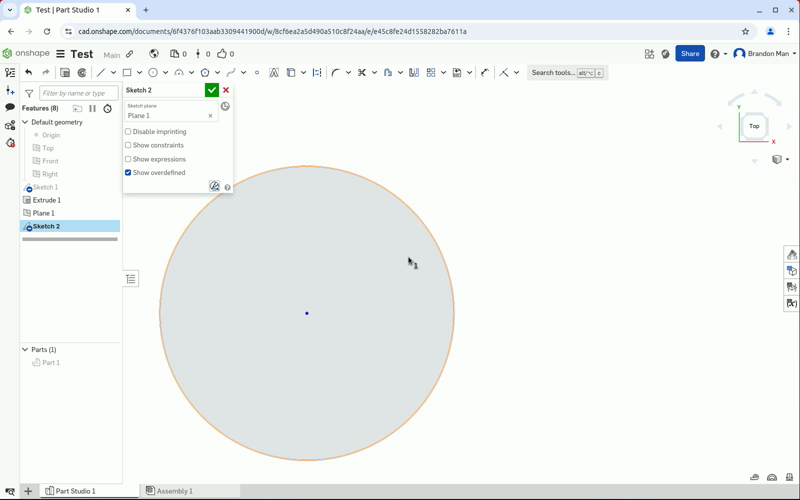
scroll(-6)
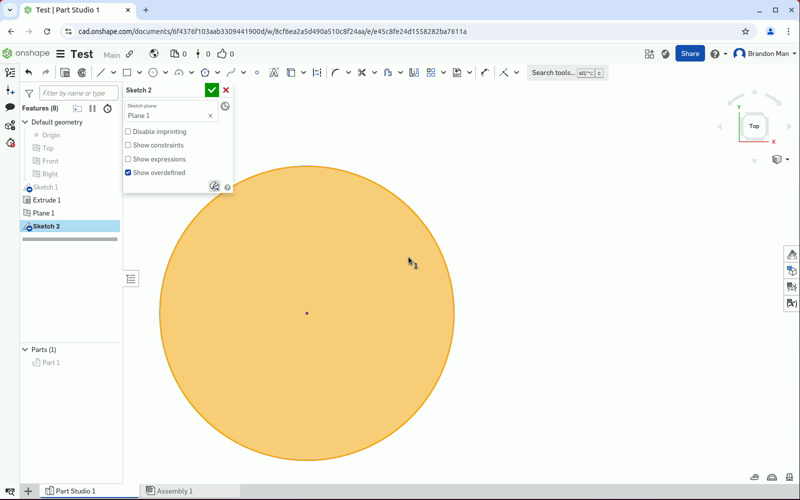
scroll(-6)
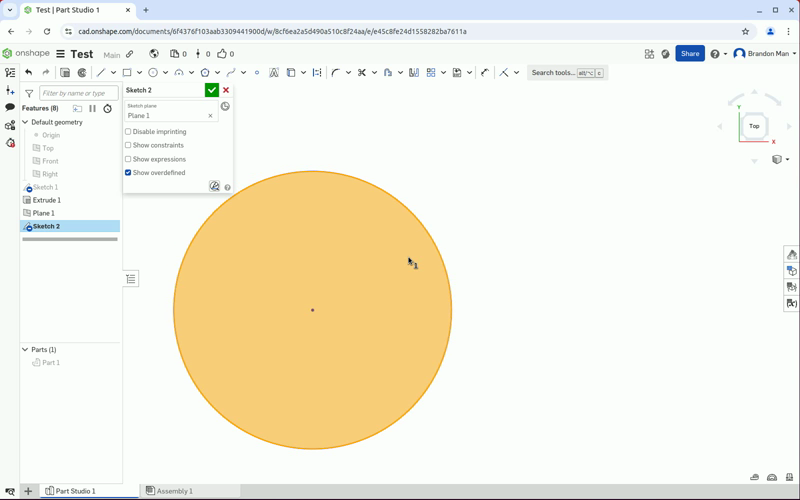
scroll(-6)
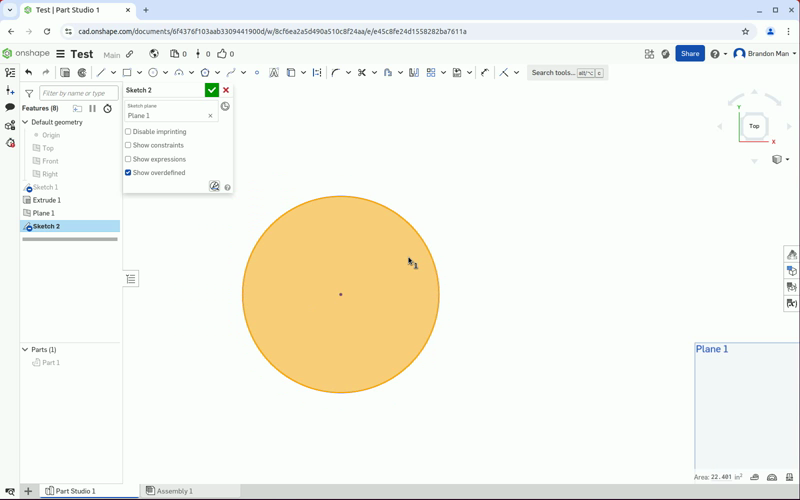
scroll(-6)
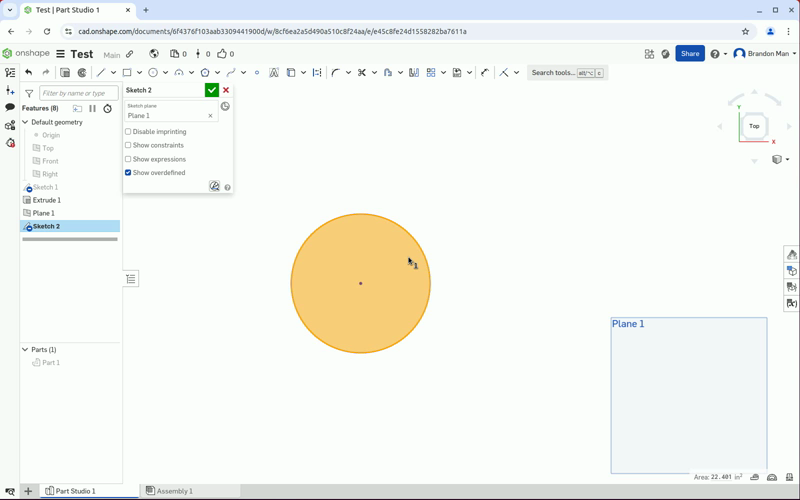
scroll(-6)
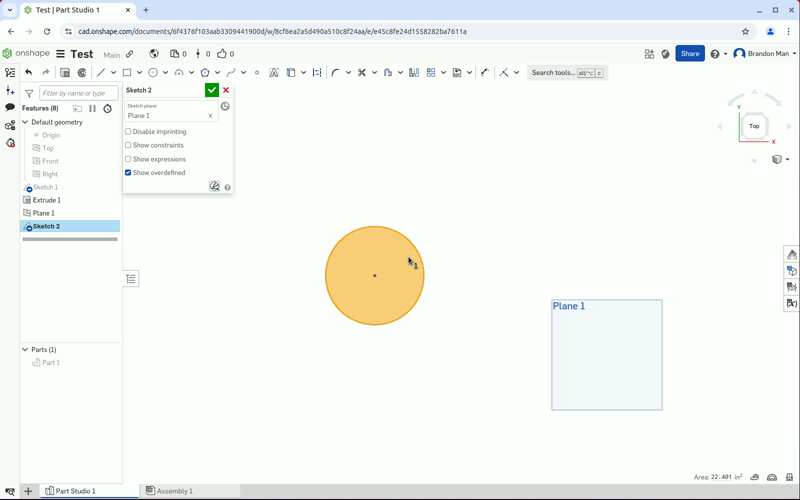
scroll(-6)
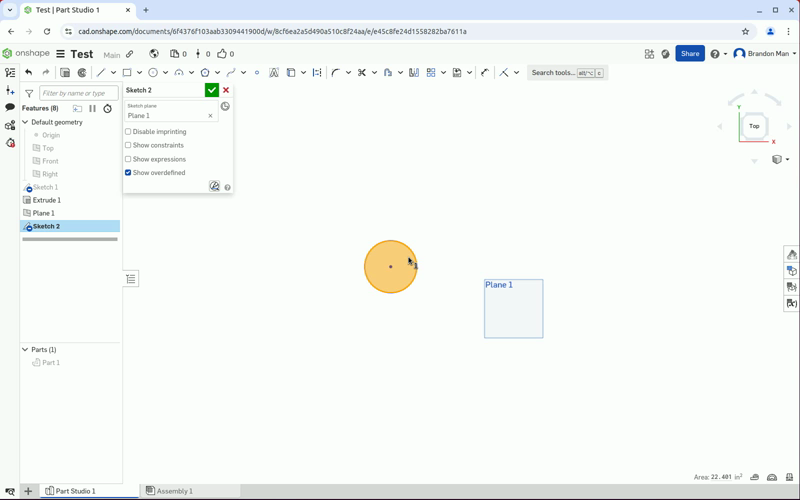
scroll(-6)
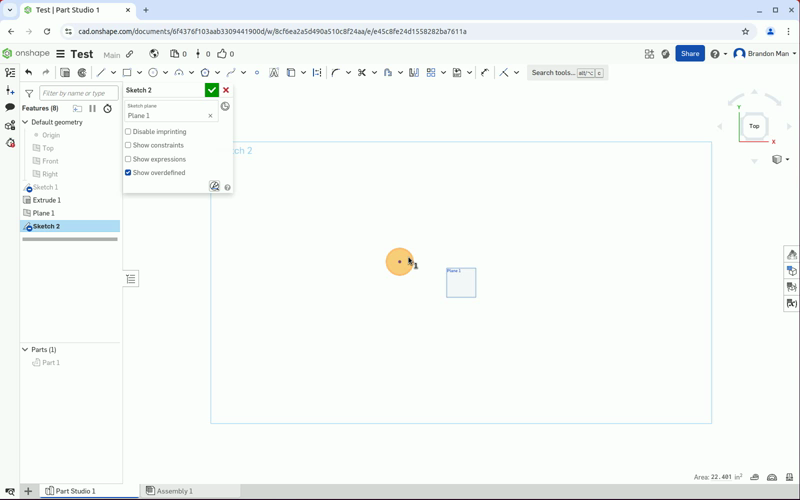
mouse_move(73, 352)
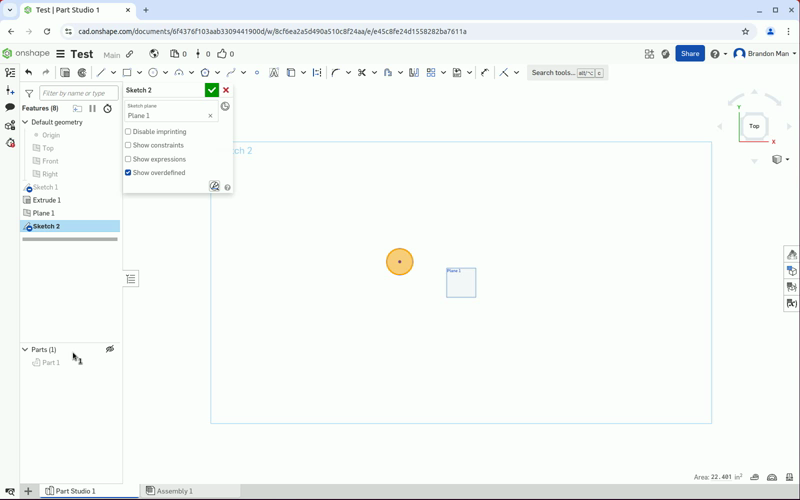
key(shift+y)
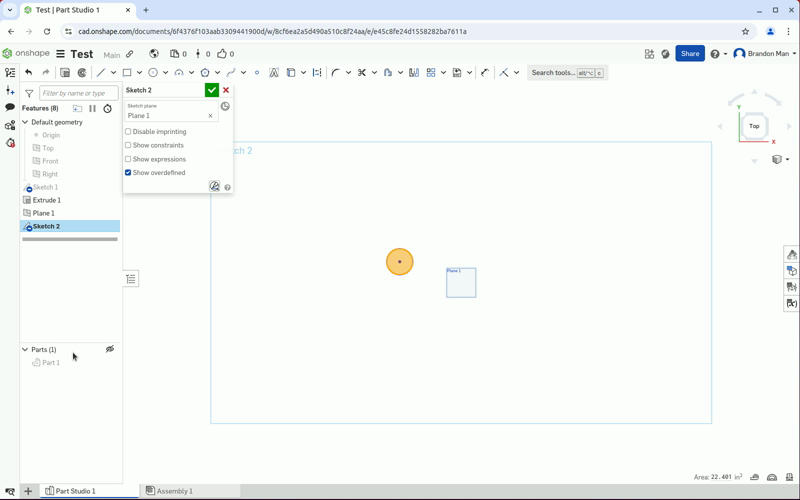
key(shift+e)
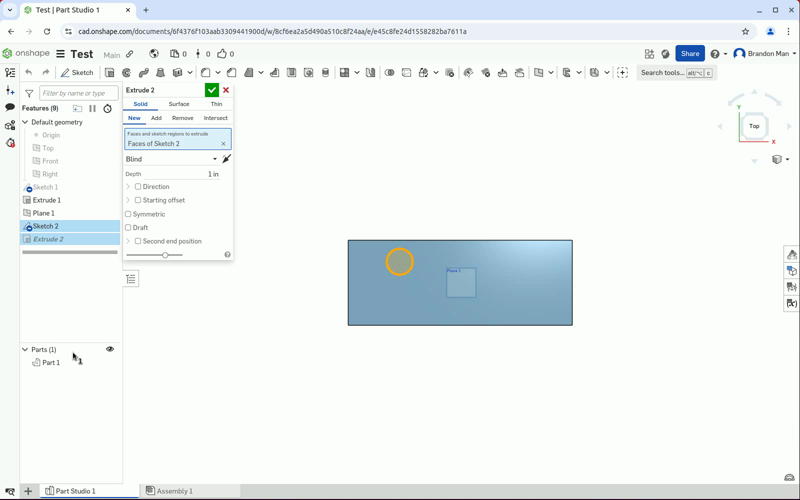
mouse_move(143, 106)
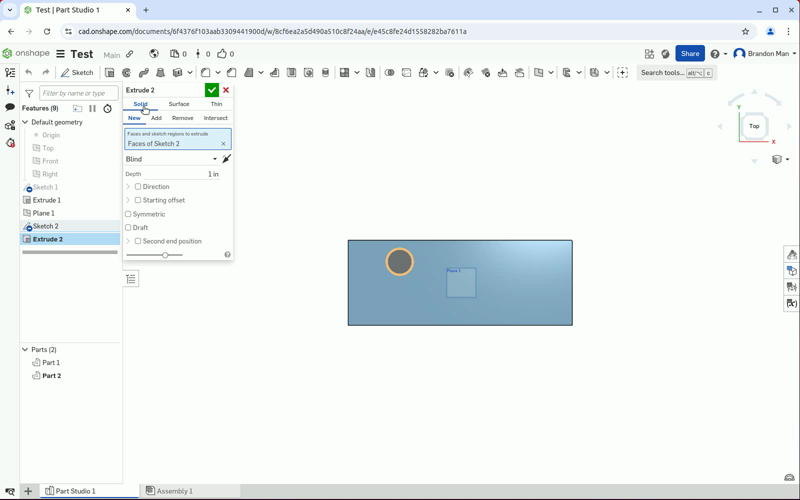
click(143, 106)
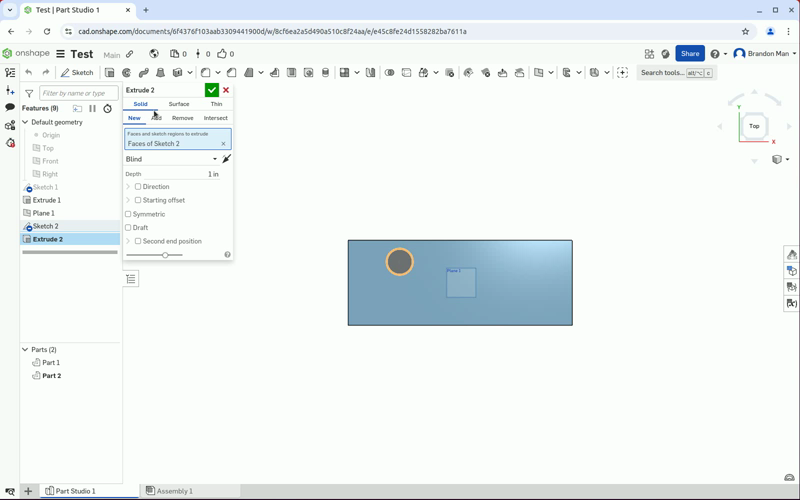
mouse_move(186, 120)
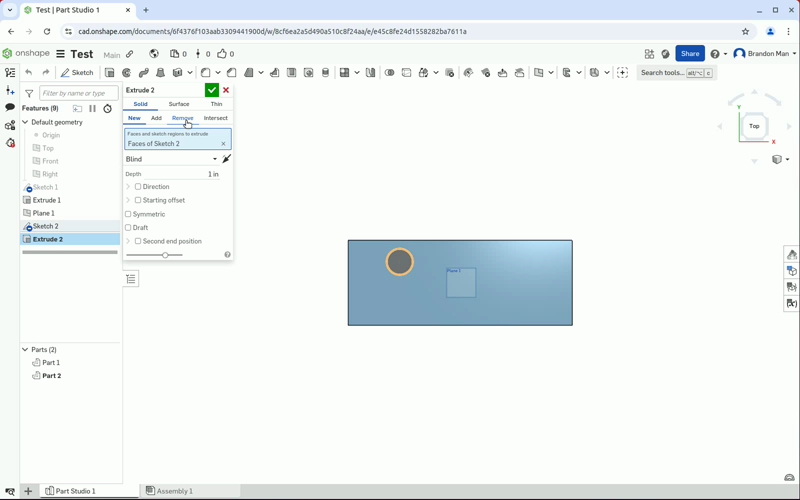
click(186, 120)
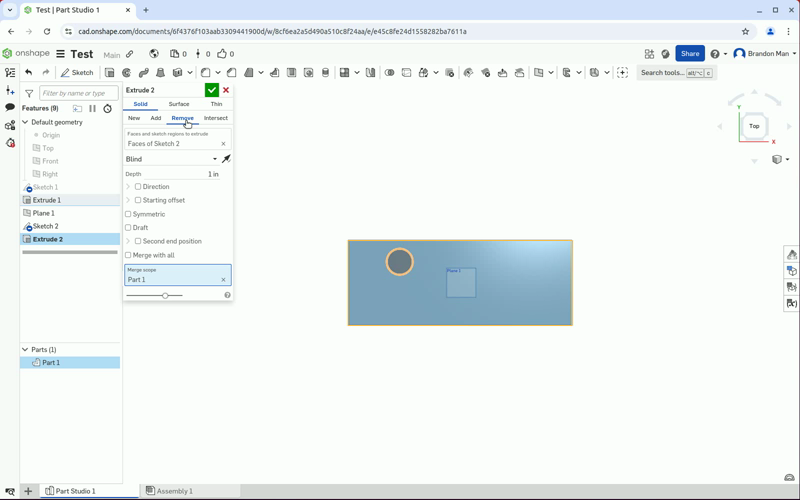
key(tab, 4)
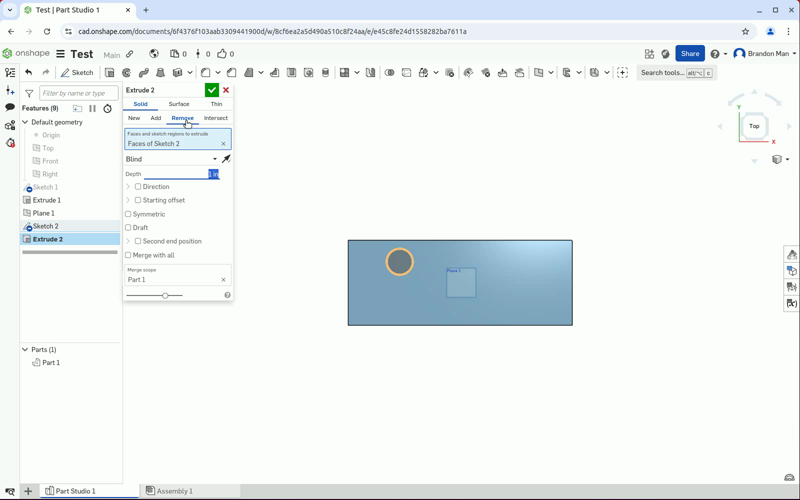
text(12.998)
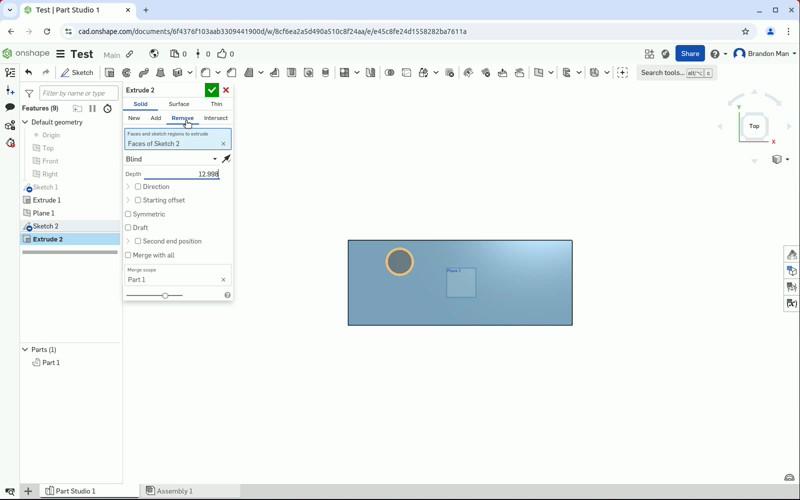
key(tab, 6)
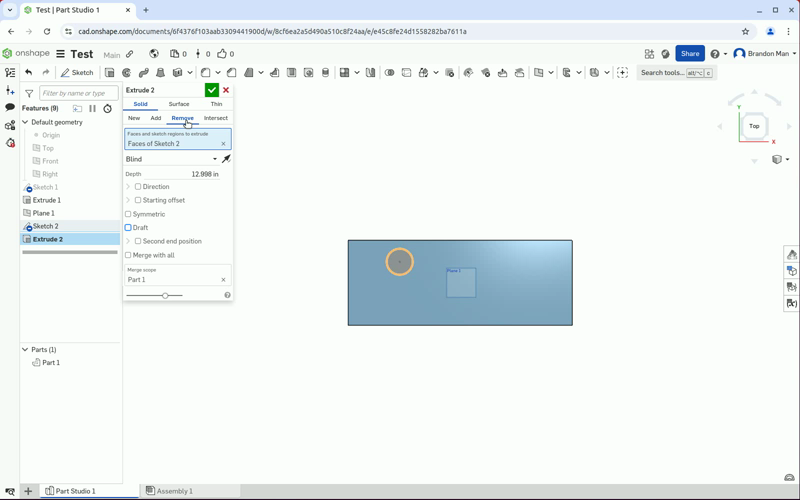
key(space)
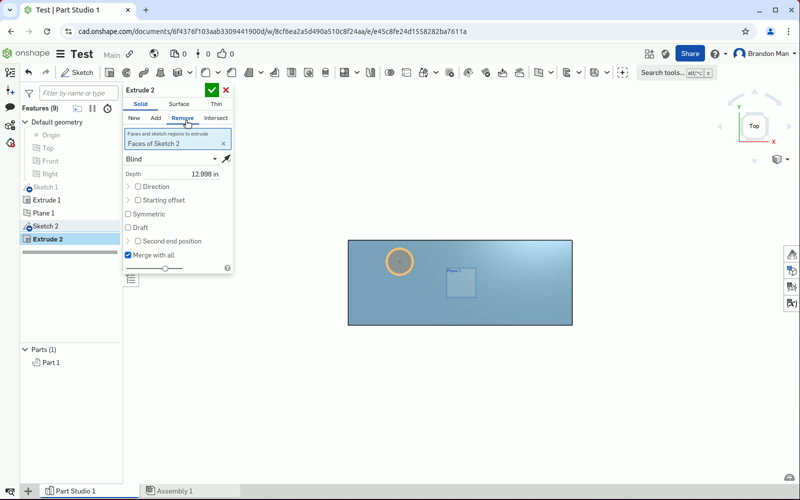
key(enter)
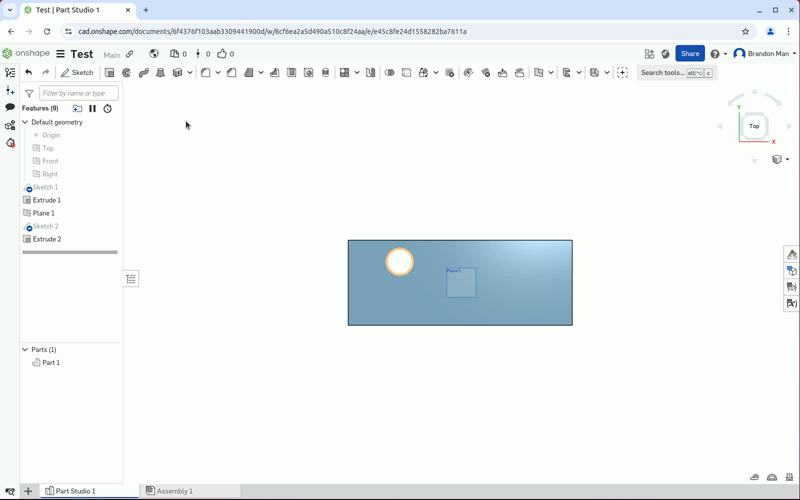
key(shift+h)
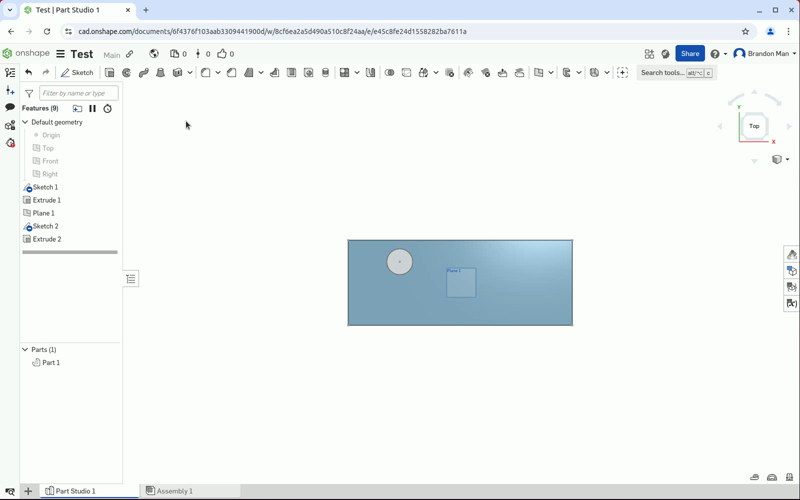
key(shift+h)
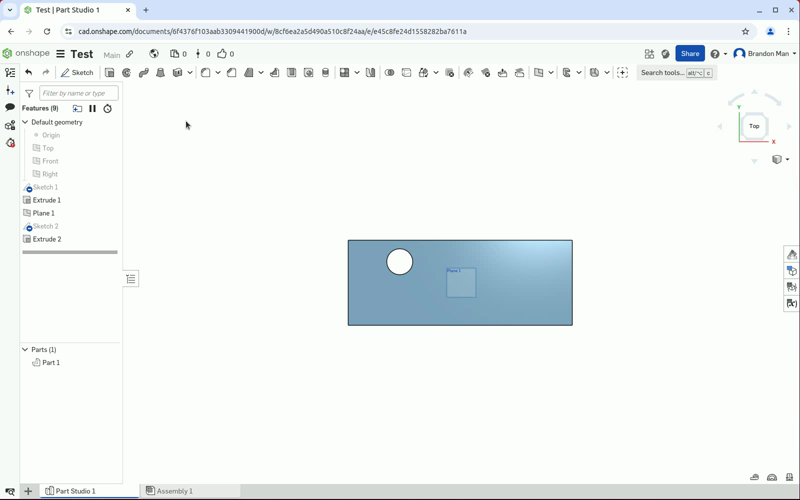
mouse_move(73, 189)
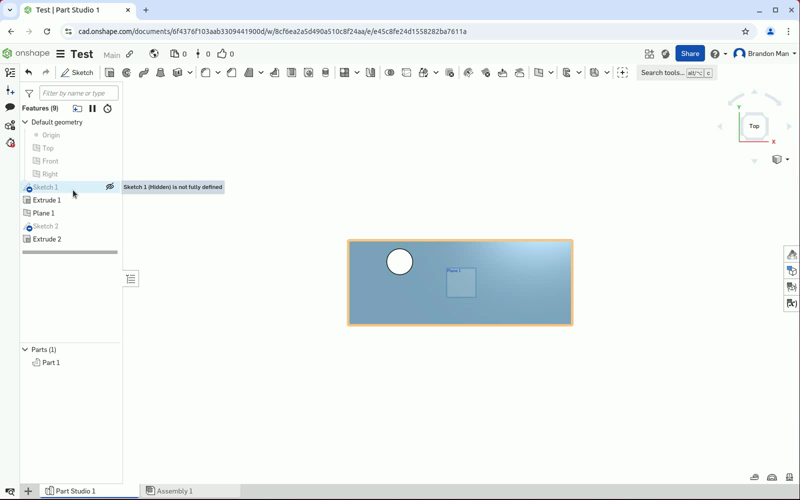
click(73, 189)
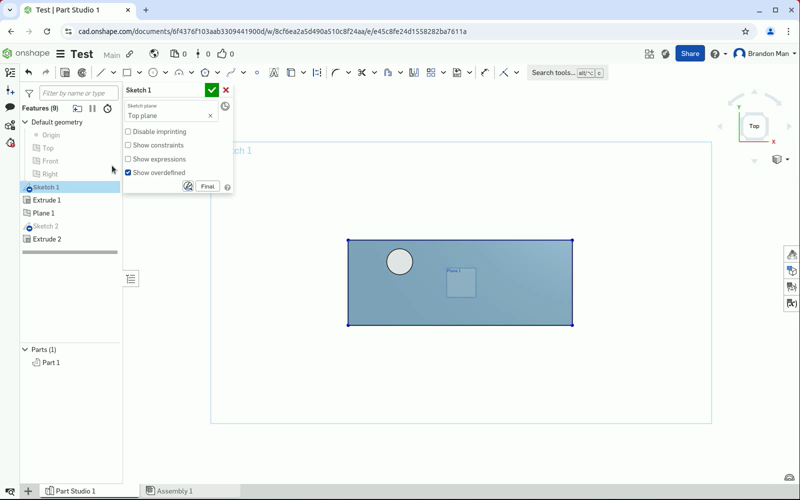
mouse_move(229, 92)
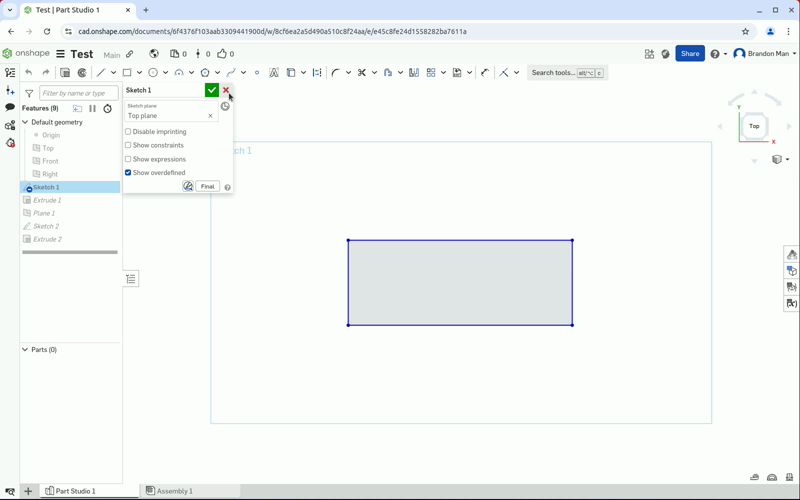
click(229, 92)
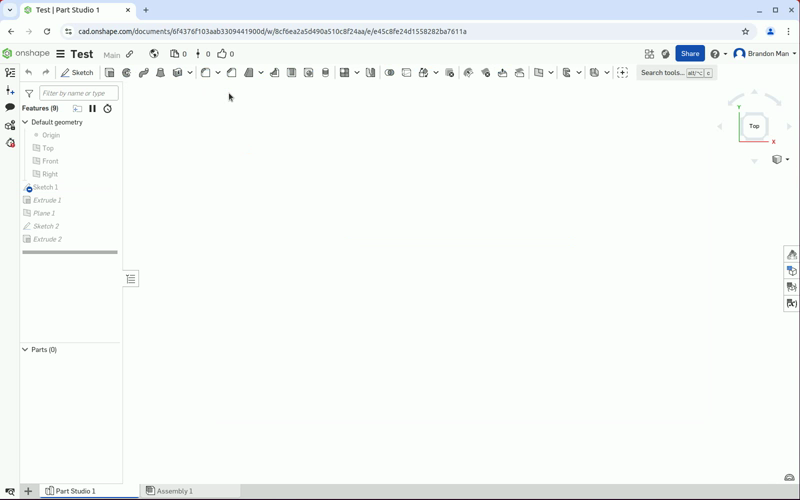
key(shift+s)
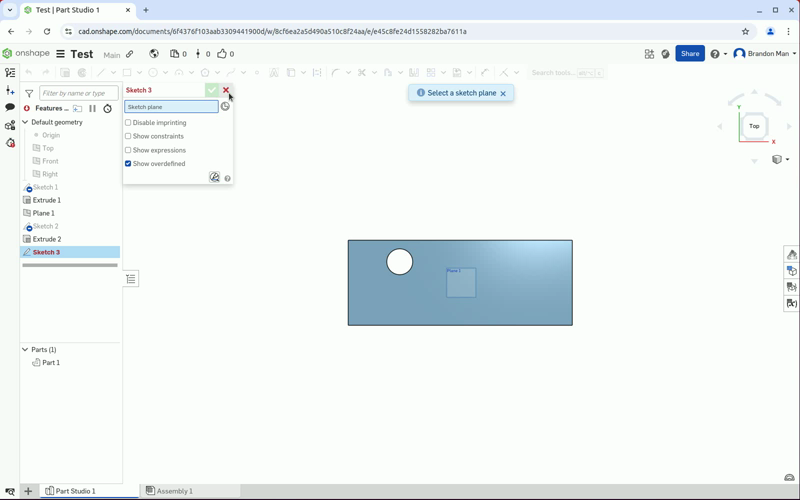
mouse_move(73, 215)
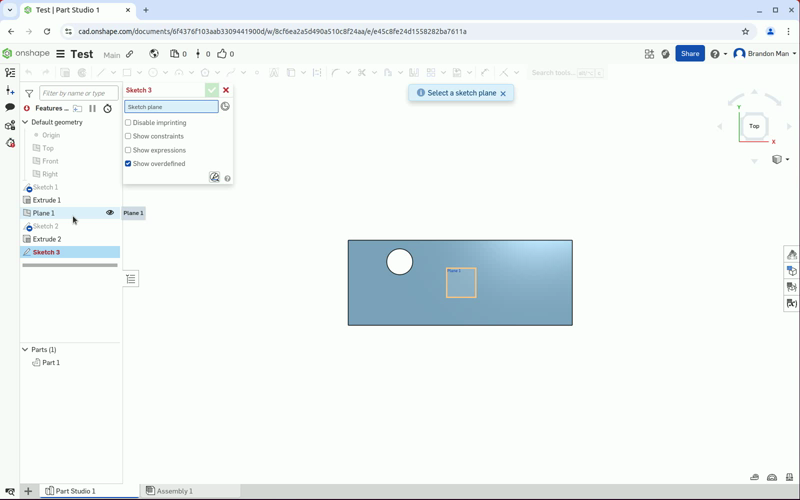
click(73, 215)
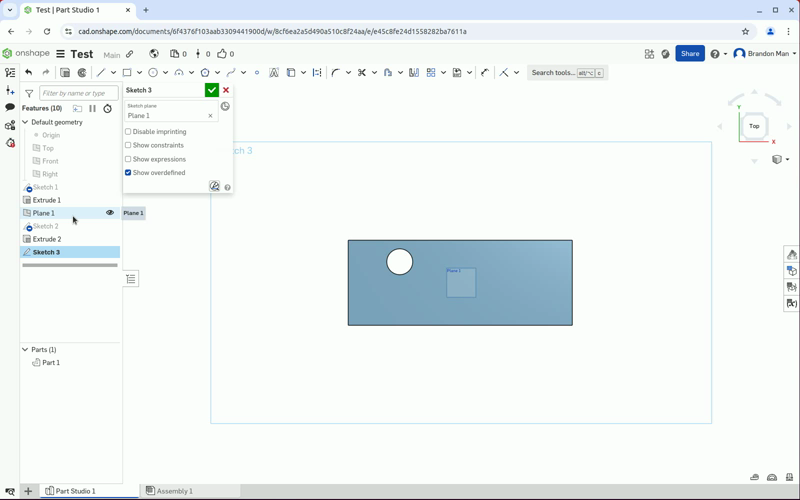
mouse_move(73, 352)
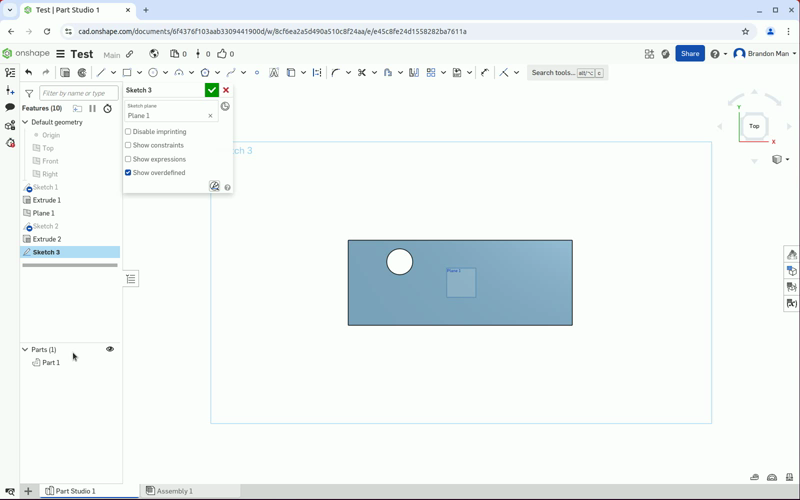
key(y)
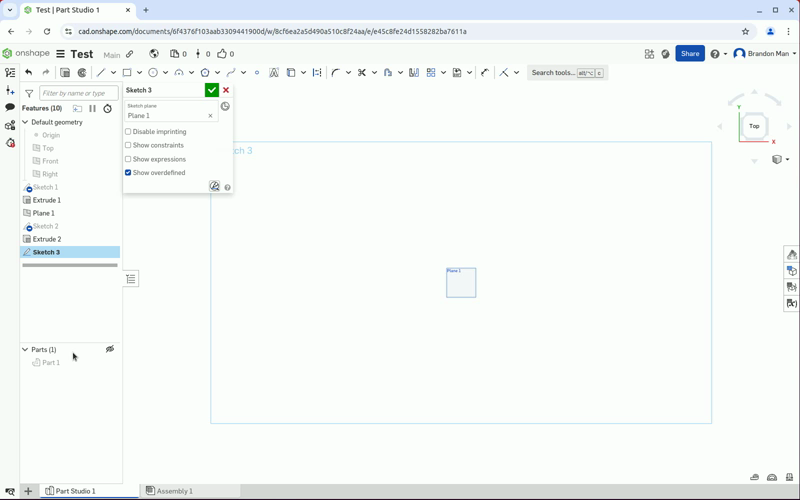
key(l)
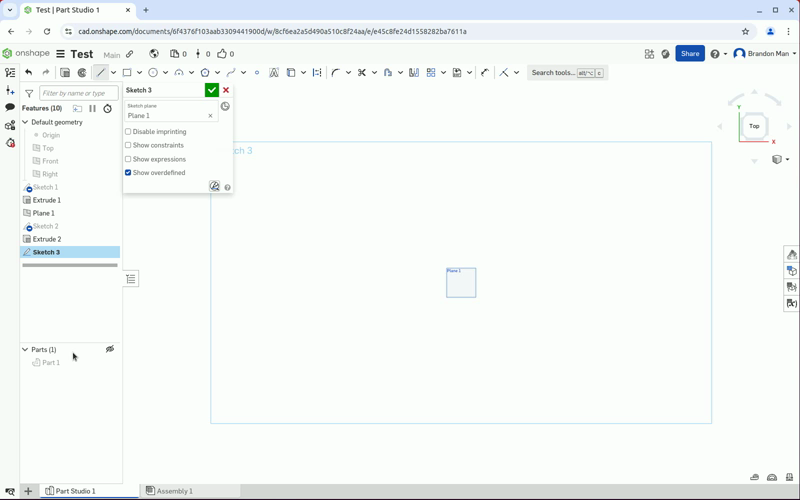
key_down(shift)
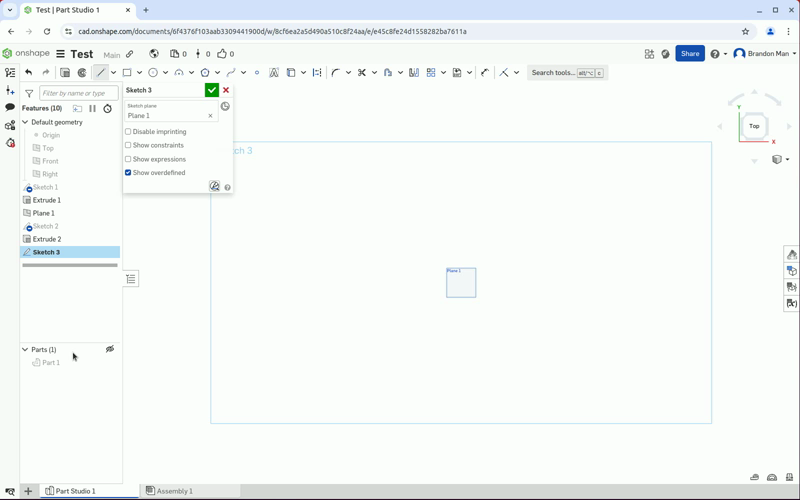
mouse_move(460, 325)
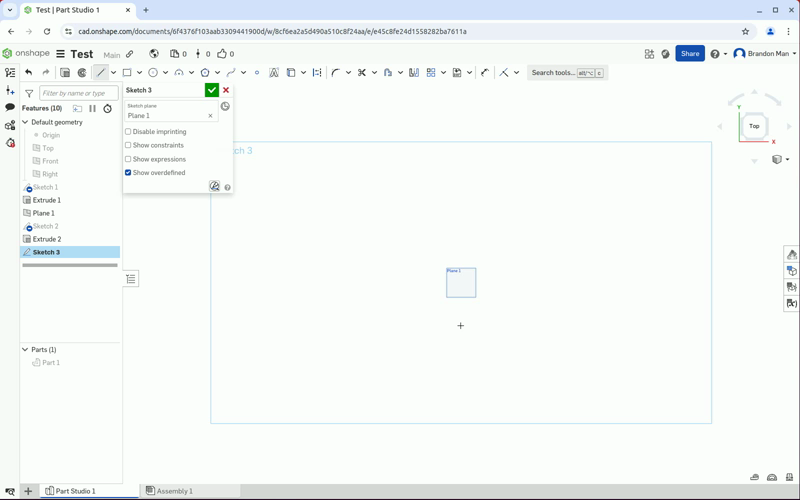
click(460, 325)
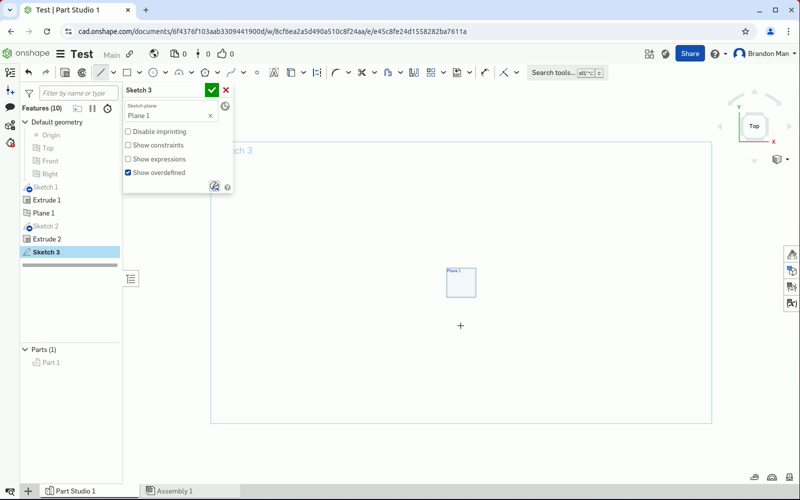
key_up(shift)
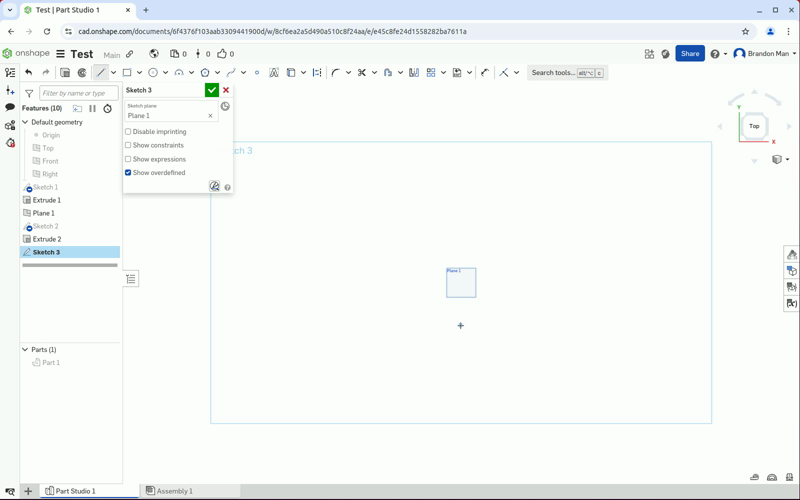
key_down(shift)
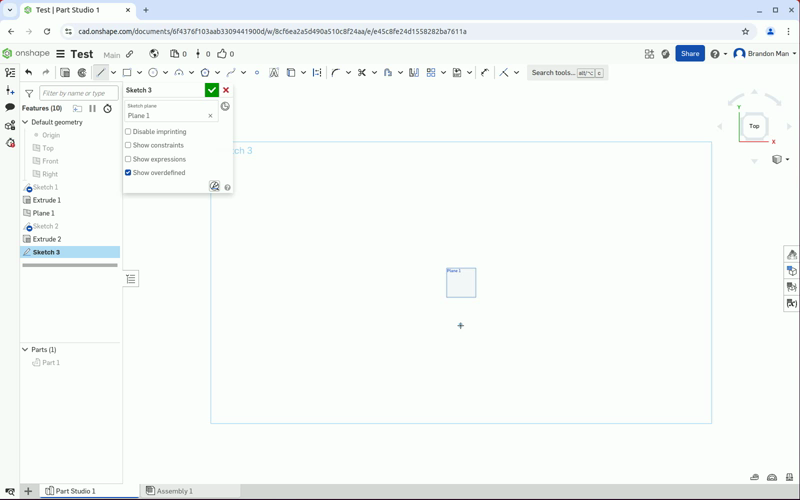
mouse_move(490, 325)
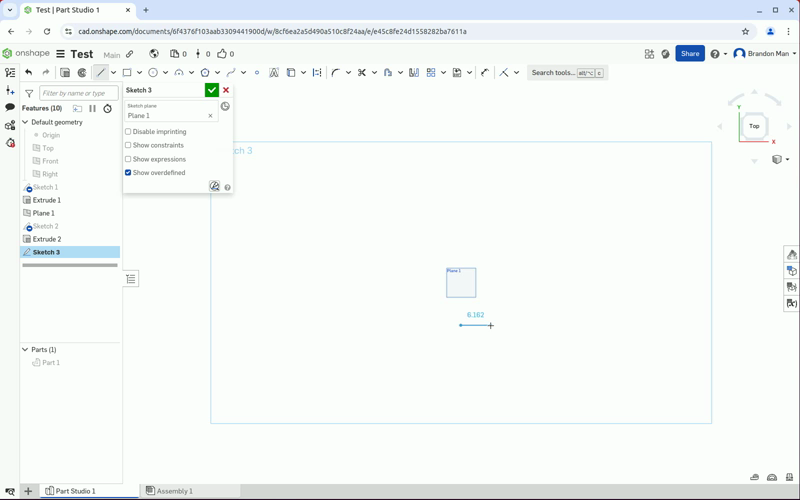
mouse_move(485, 325)
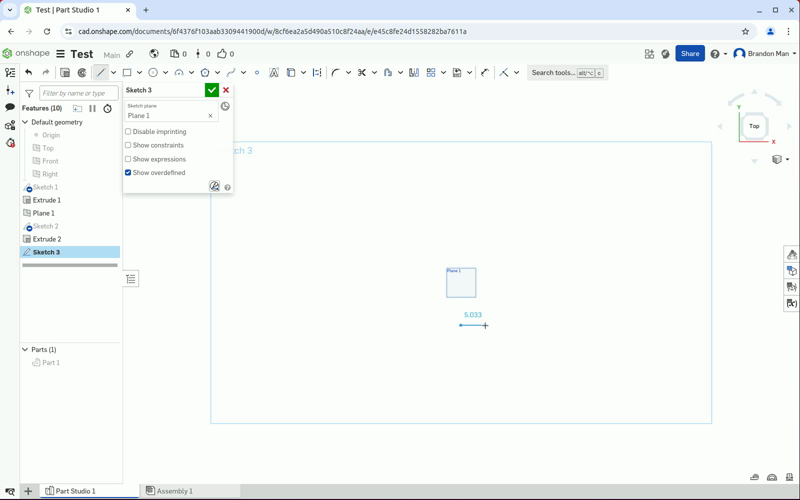
click(485, 325)
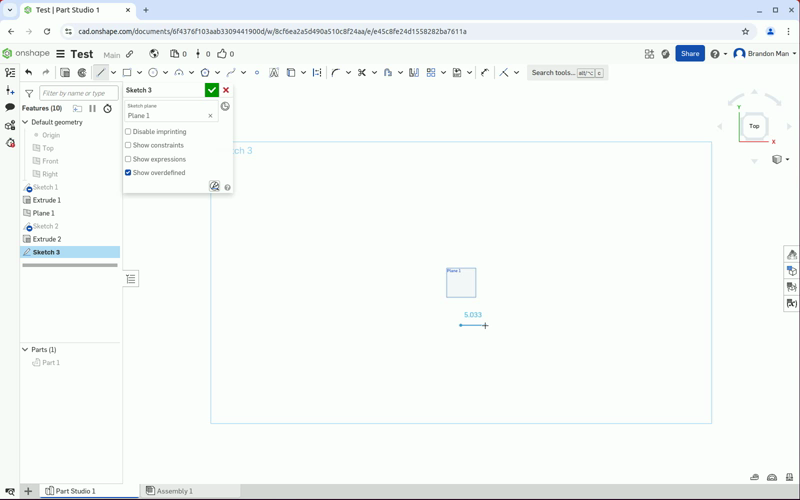
key_up(shift)
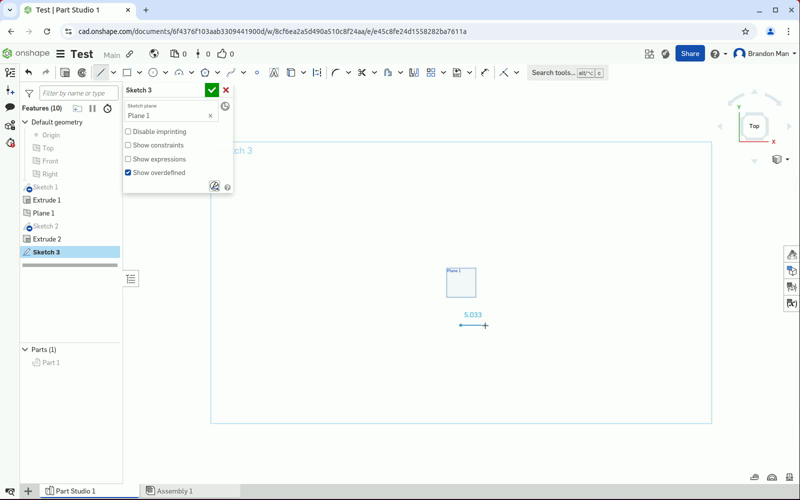
key_down(shift)
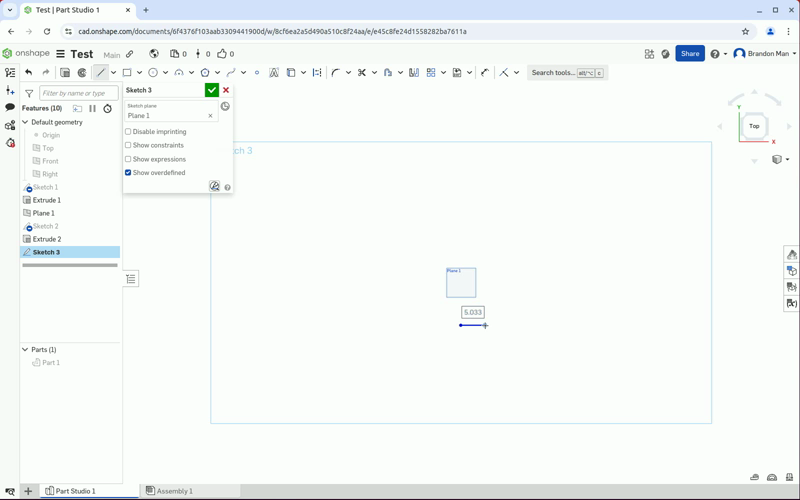
mouse_move(515, 325)
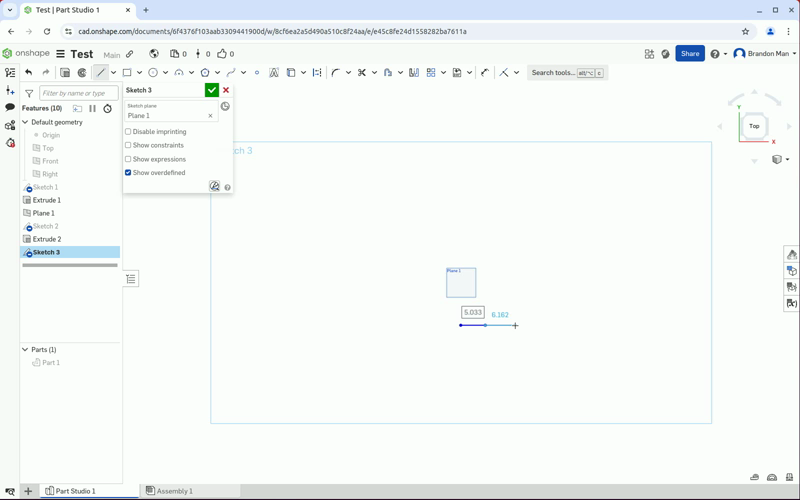
mouse_move(474, 299)
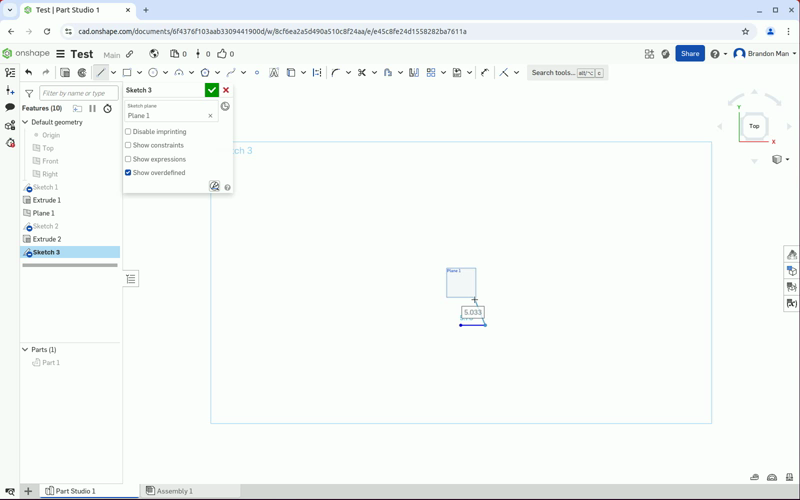
click(474, 299)
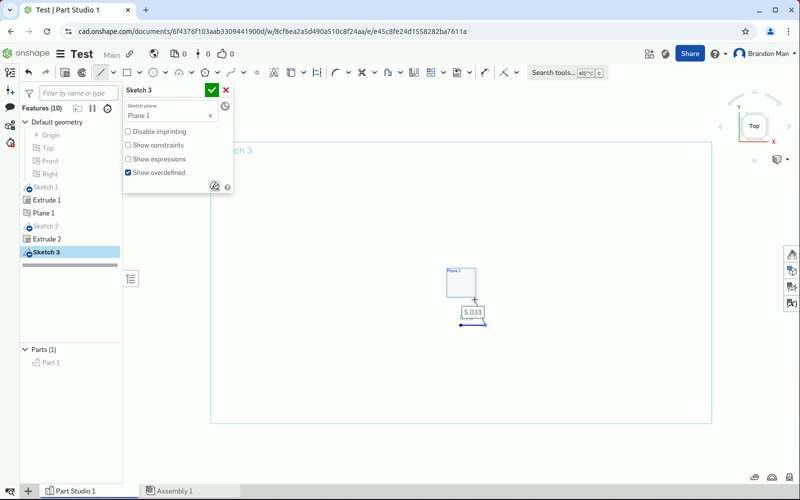
key_up(shift)
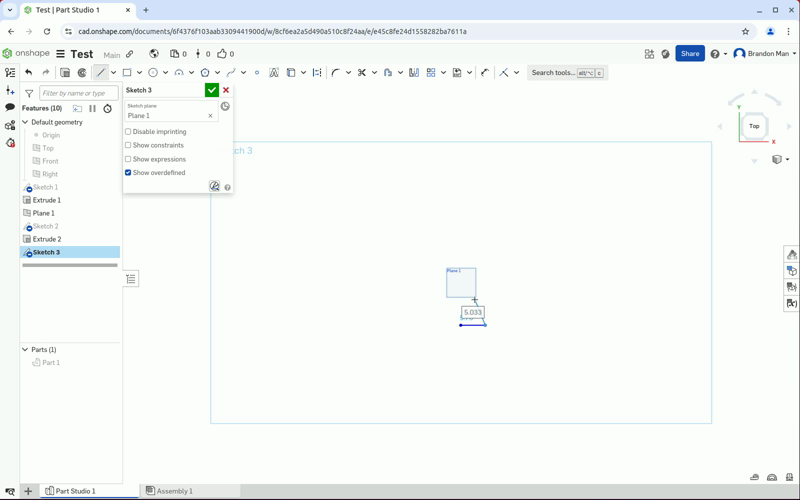
mouse_move(504, 299)
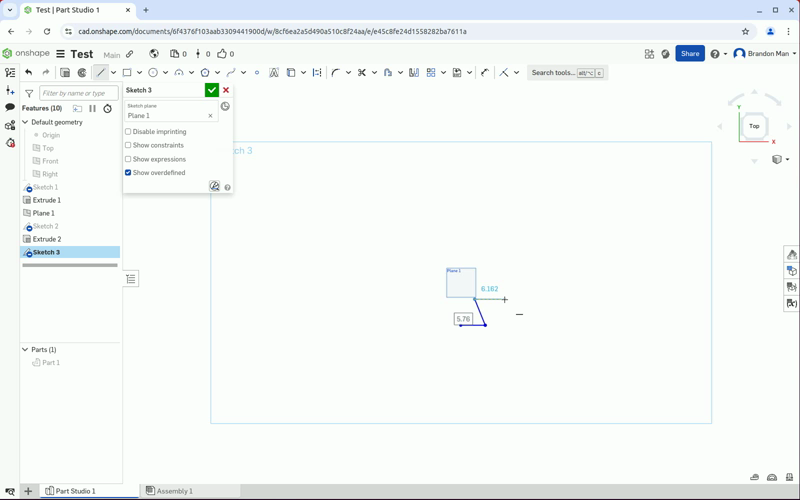
key_down(shift)
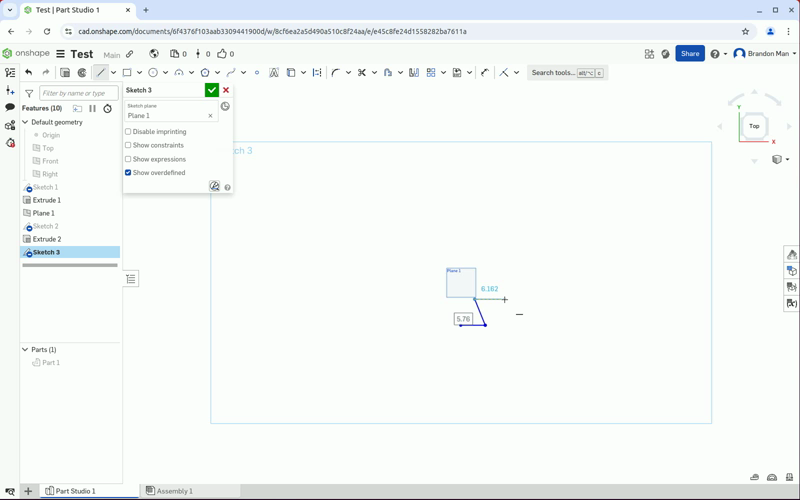
mouse_move(460, 325)
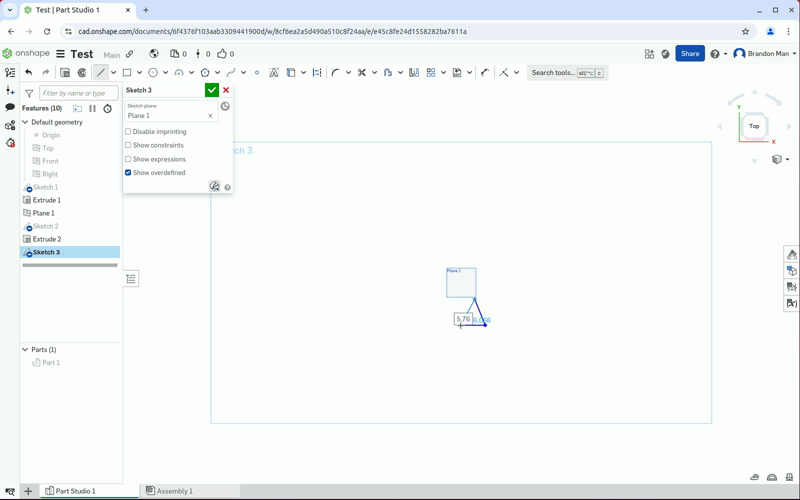
key_up(shift)
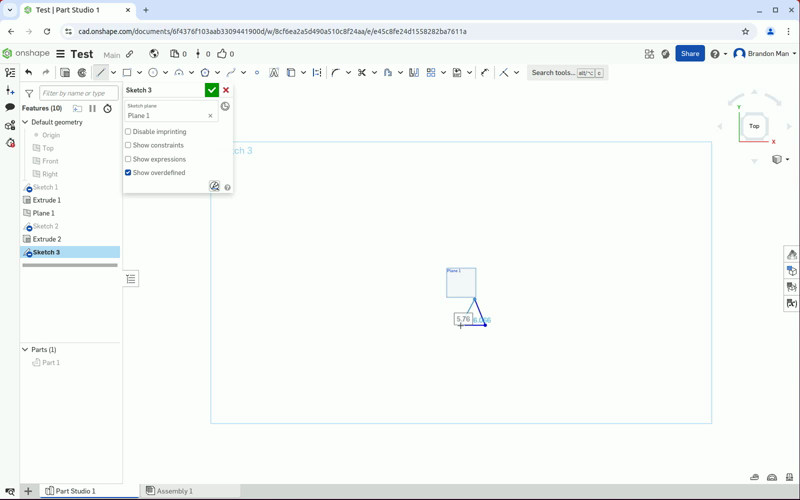
click(460, 325)
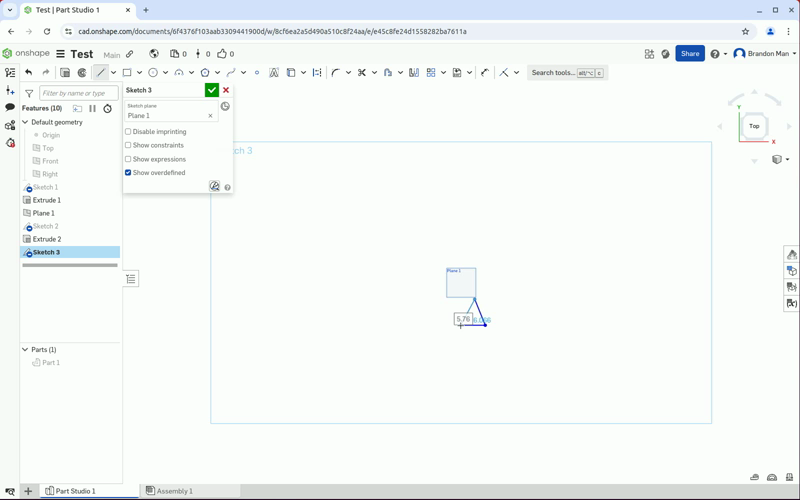
key(esc)
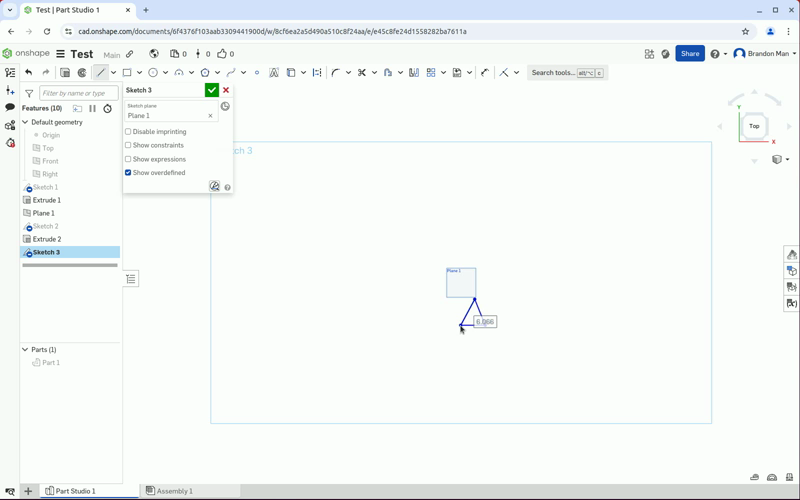
mouse_move(472, 310)
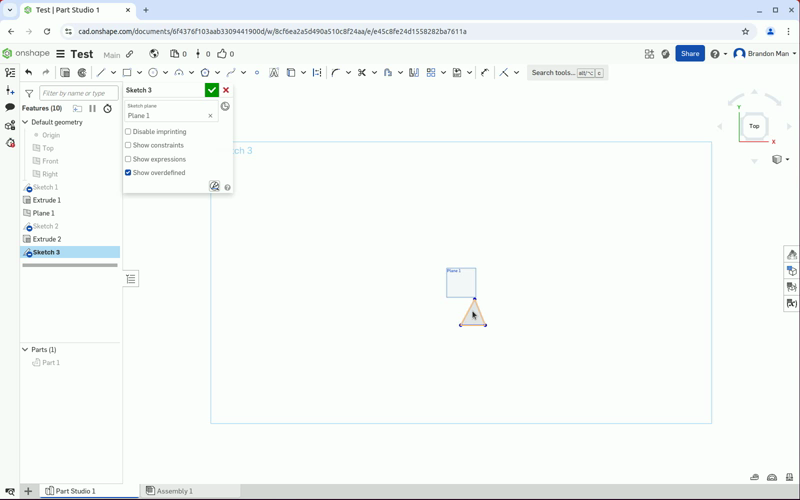
scroll(6)
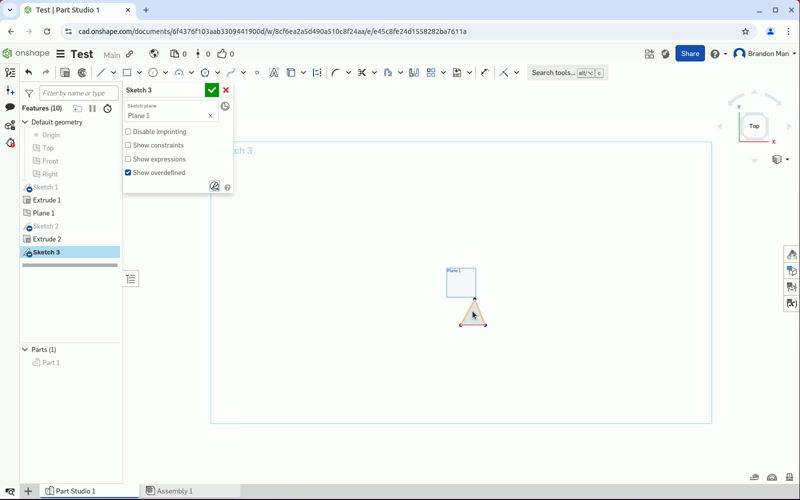
scroll(6)
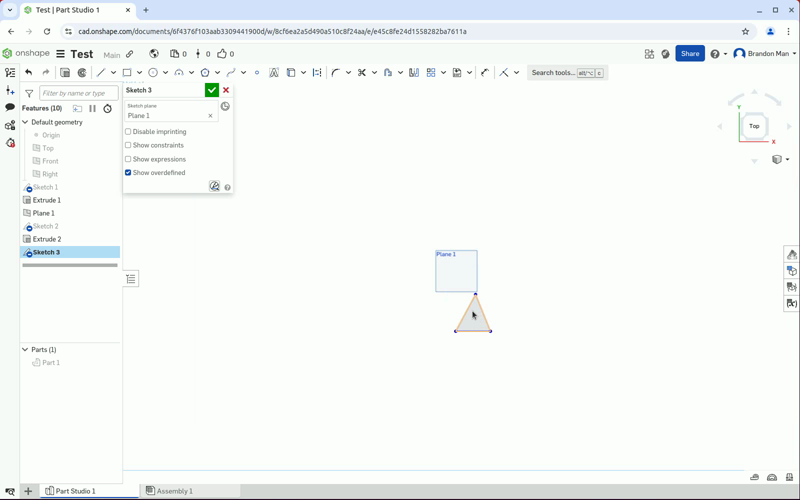
scroll(6)
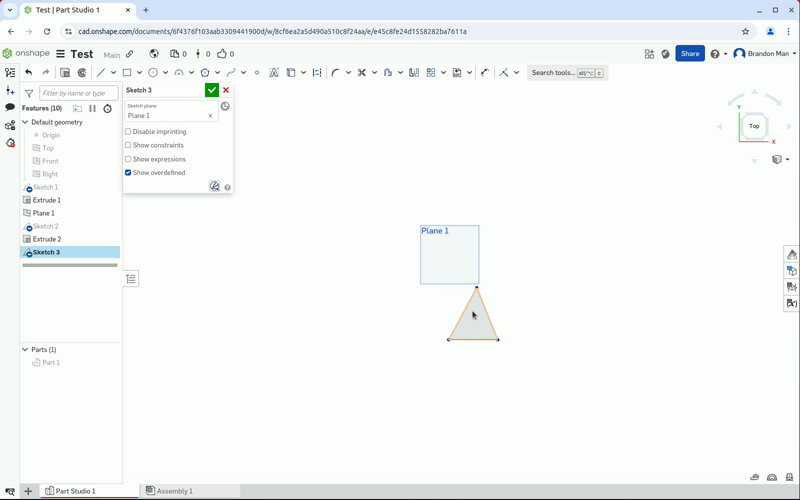
scroll(6)
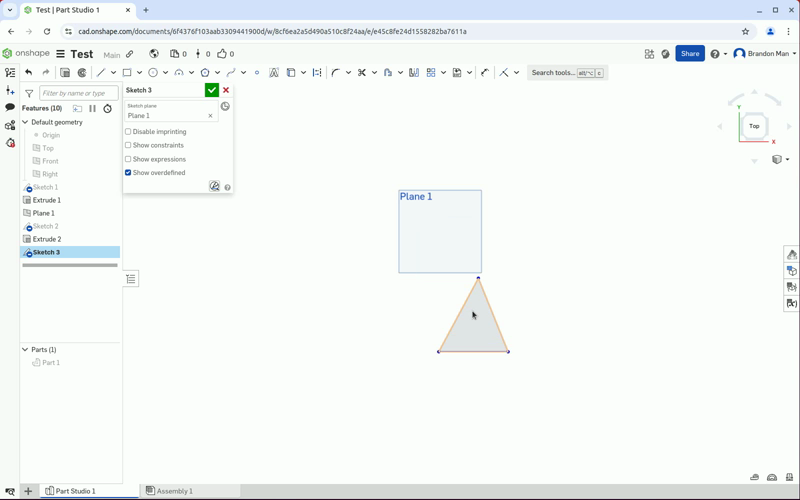
scroll(6)
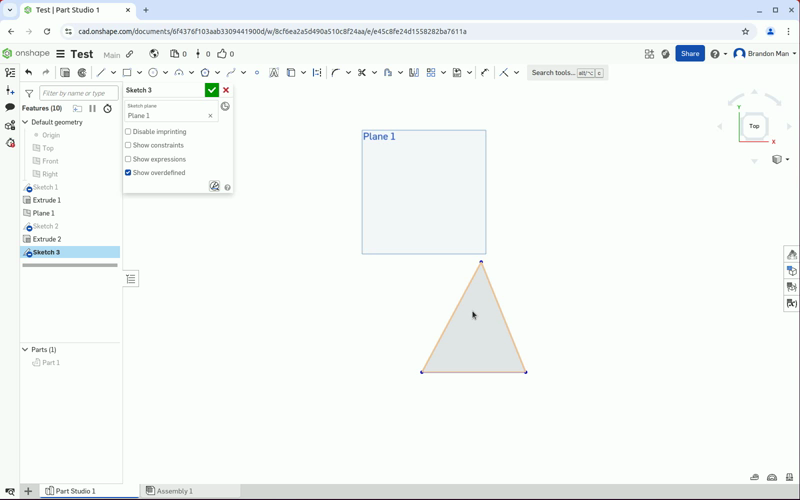
scroll(6)
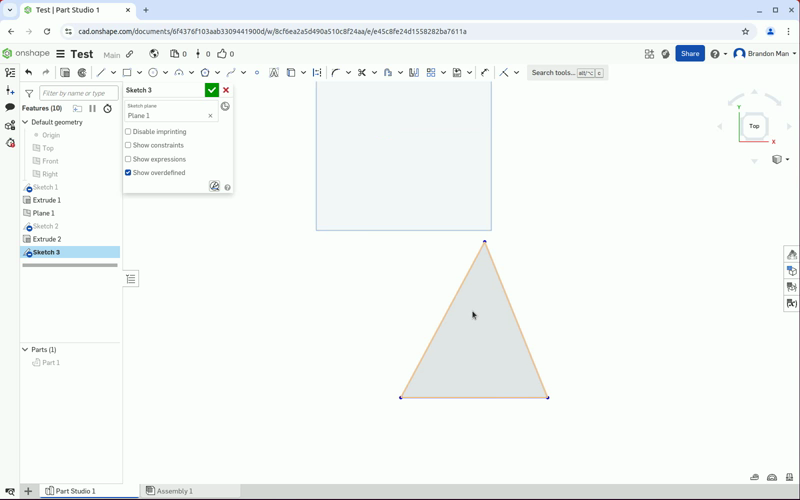
scroll(6)
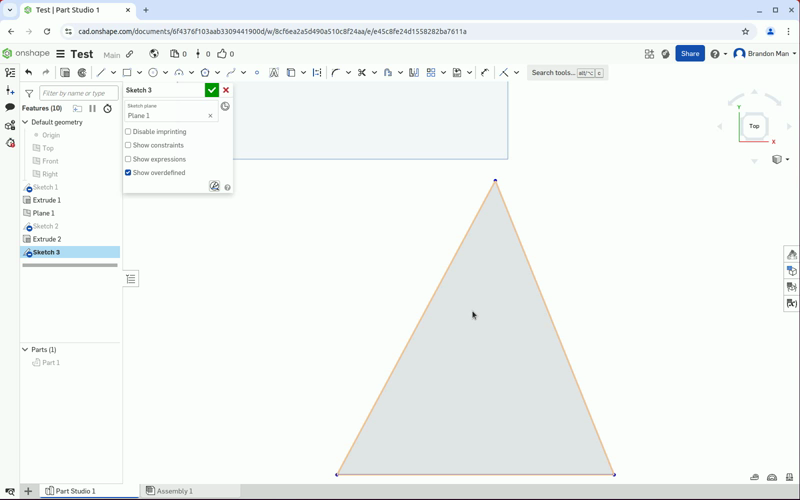
click(472, 310)
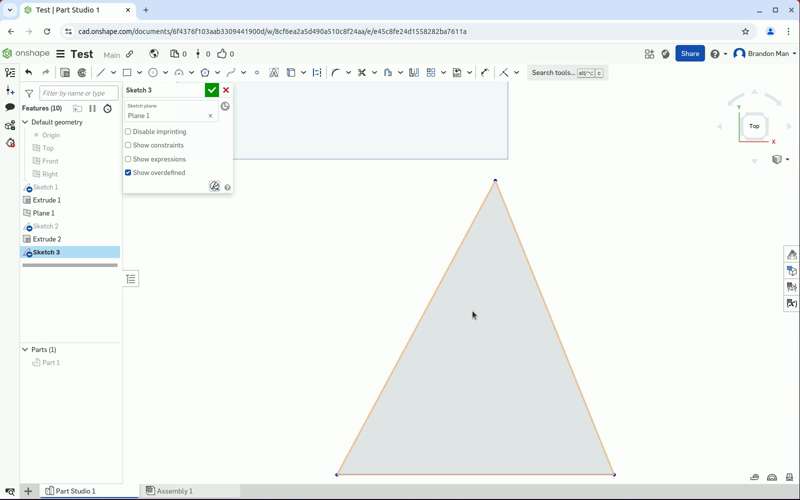
scroll(-6)
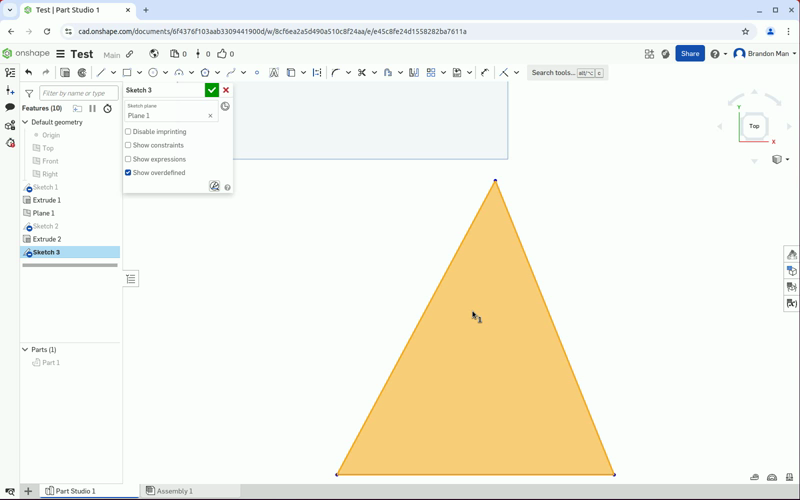
scroll(-6)
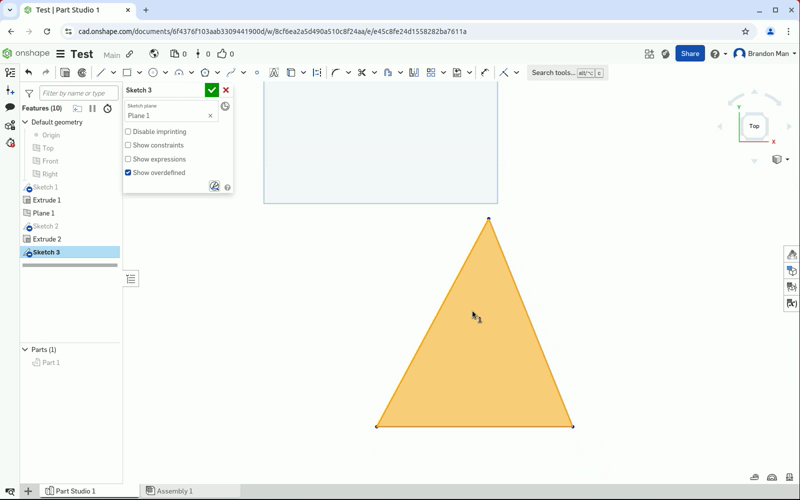
scroll(-6)
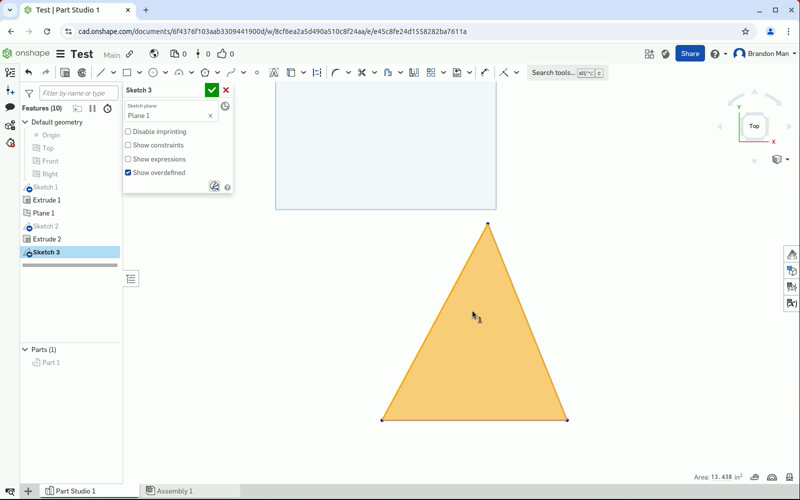
scroll(-6)
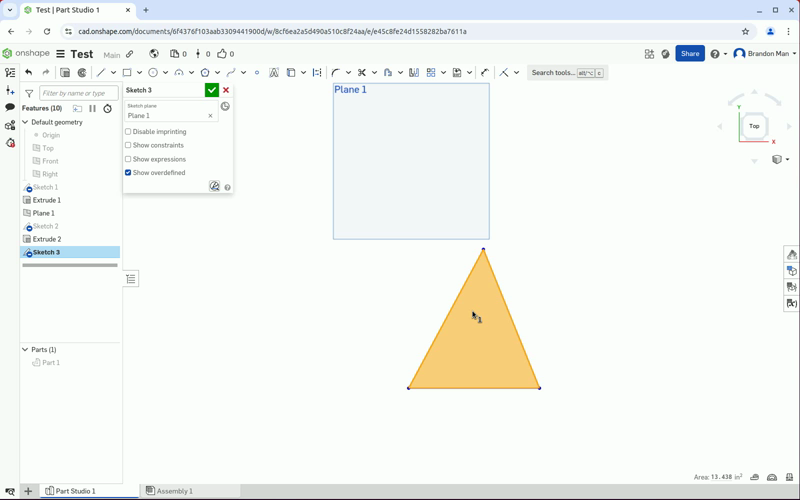
scroll(-6)
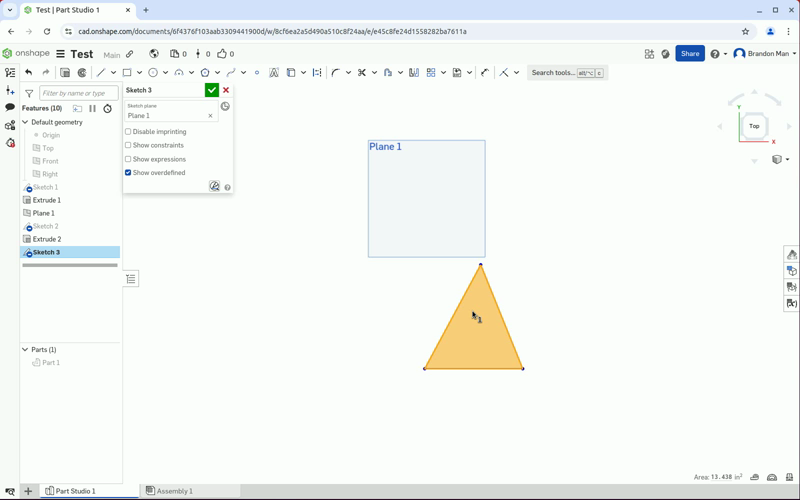
scroll(-6)
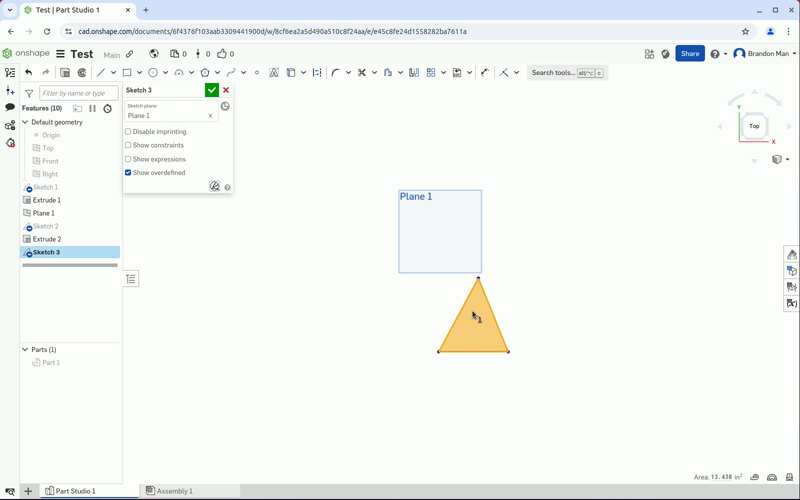
scroll(-6)
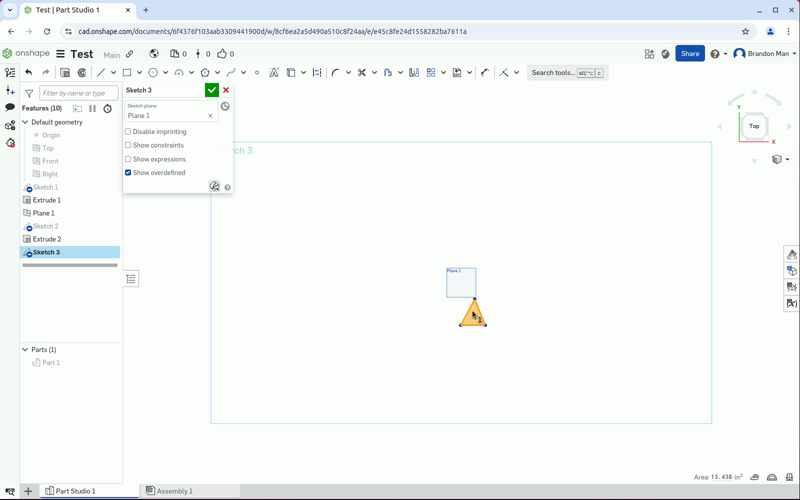
mouse_move(73, 352)
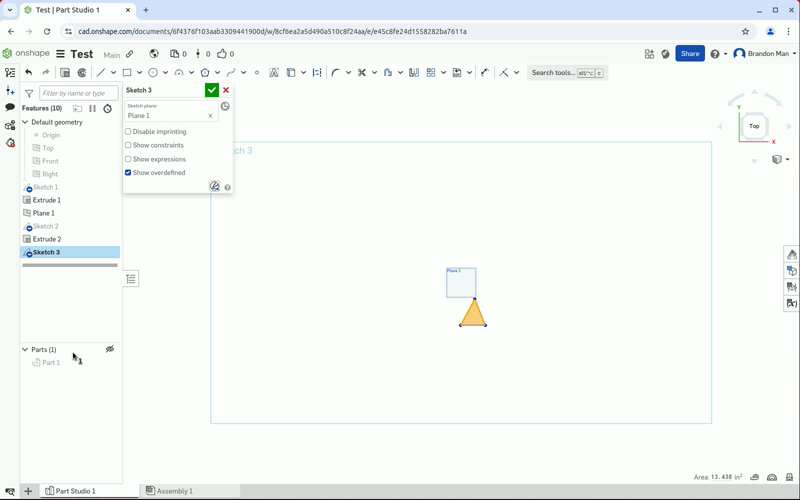
key(shift+y)
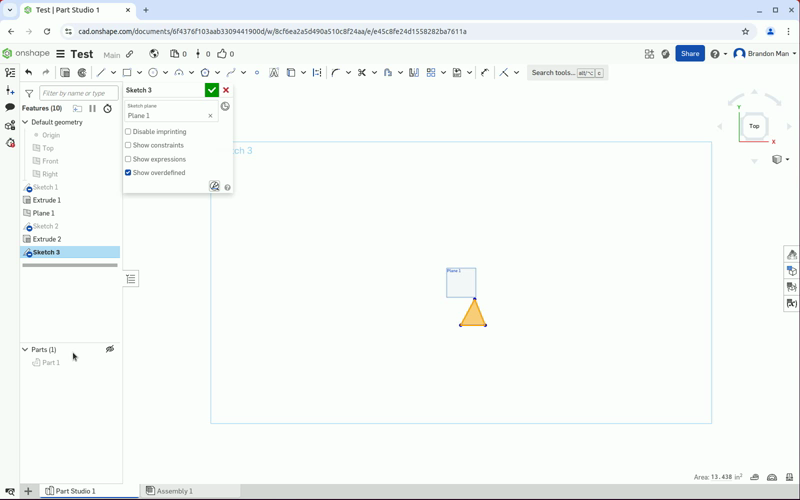
key(shift+e)
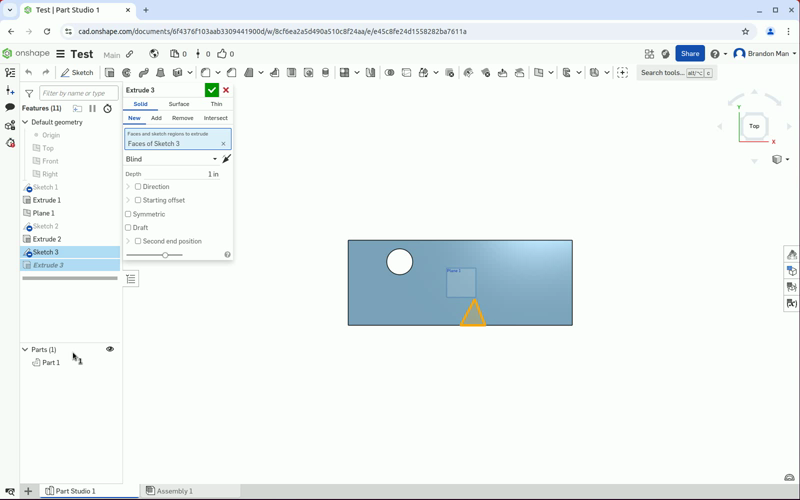
mouse_move(143, 106)
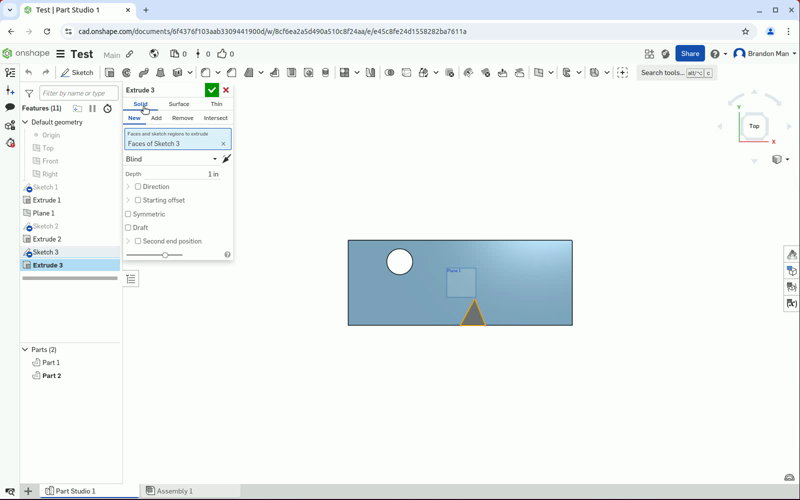
click(143, 106)
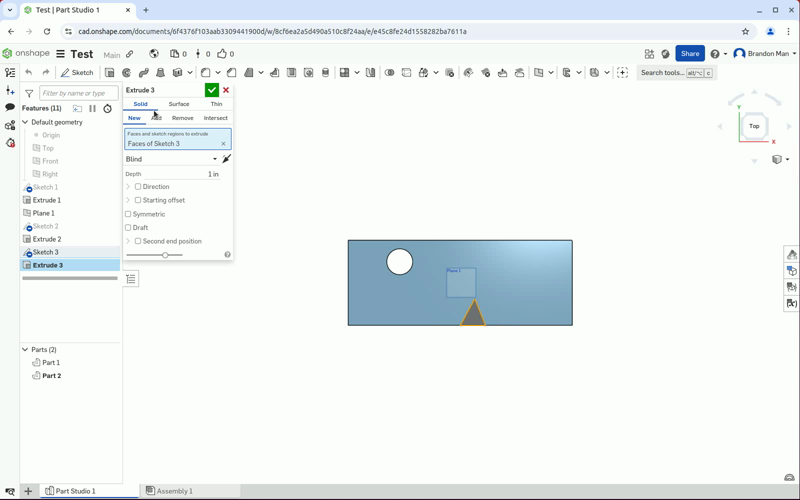
mouse_move(186, 120)
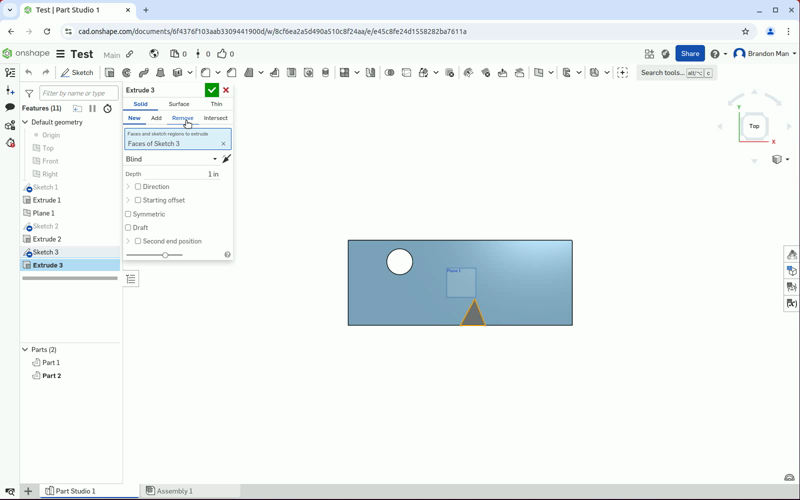
click(186, 120)
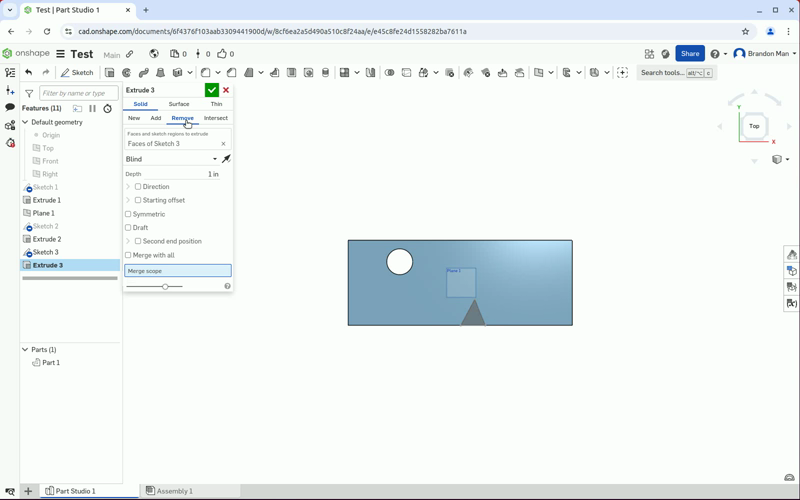
key(tab, 4)
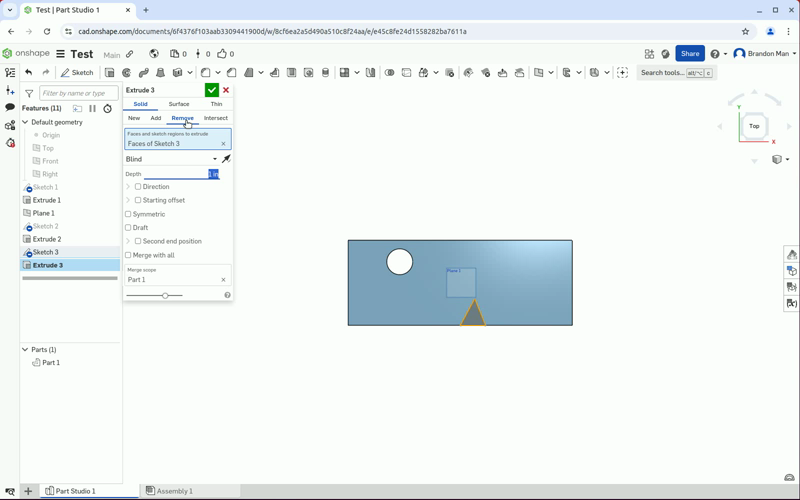
text(12.998)
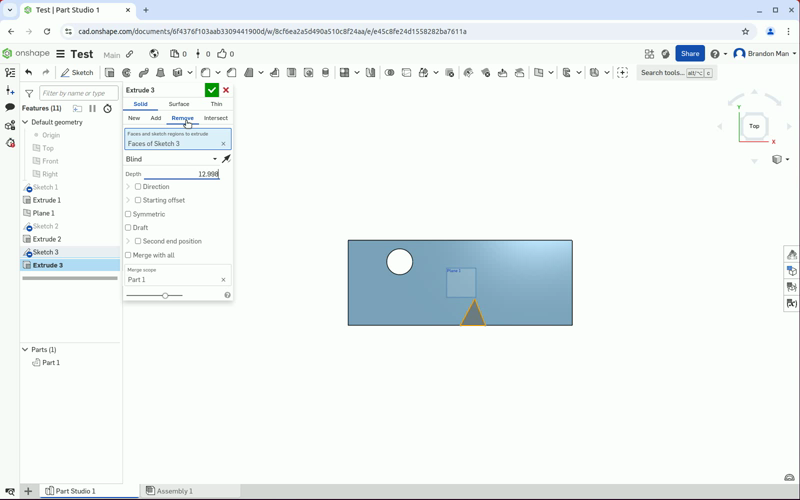
key(tab, 6)
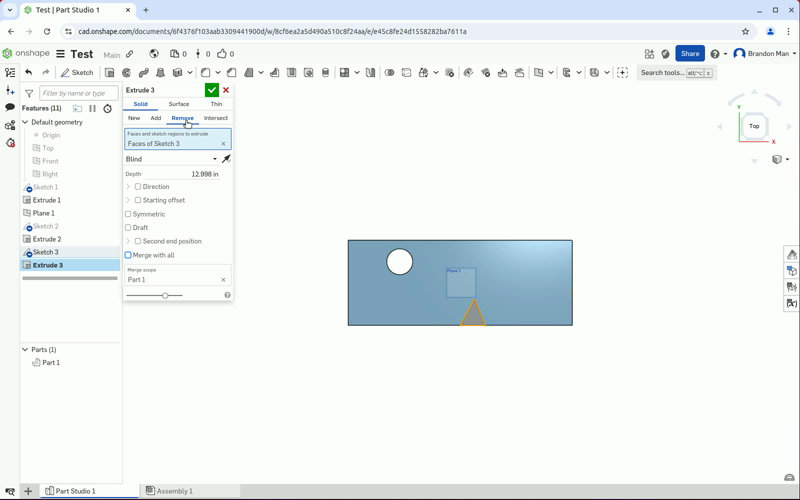
key(space)
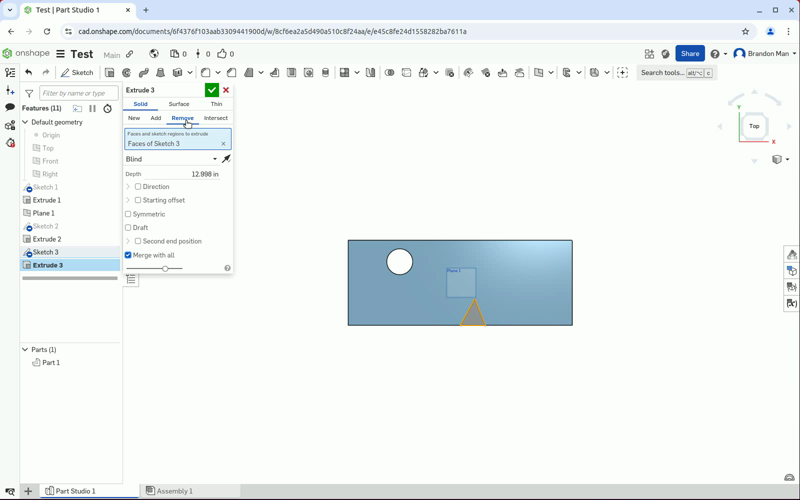
key(enter)
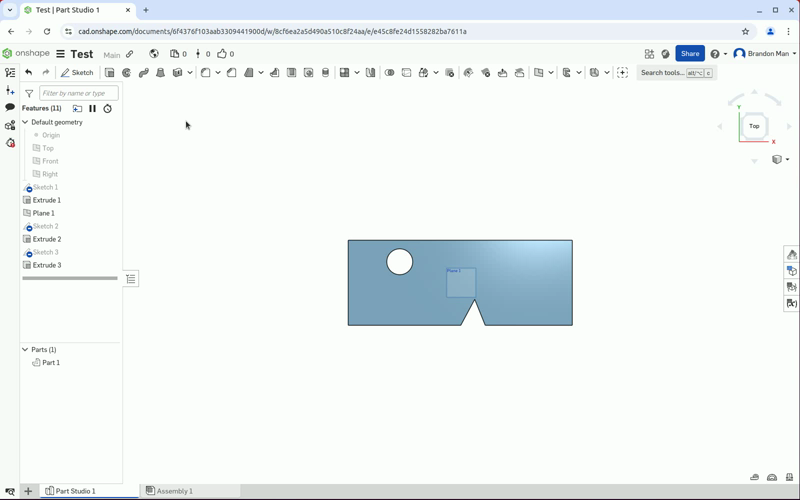
key(shift+h)
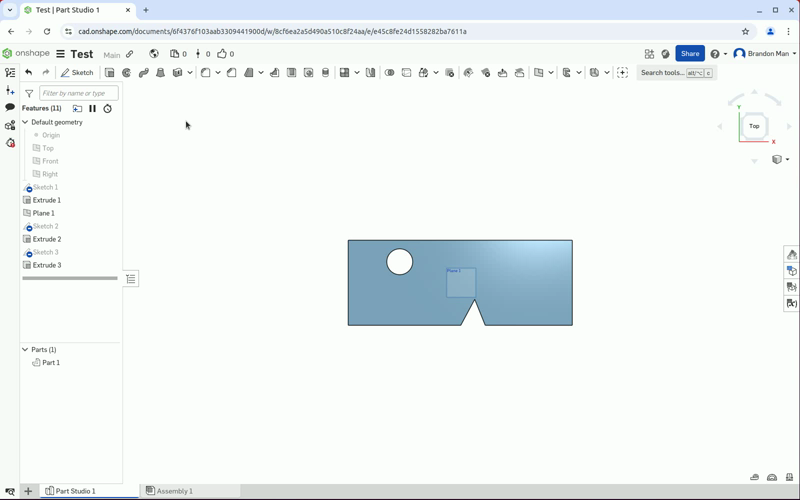
key(shift+h)
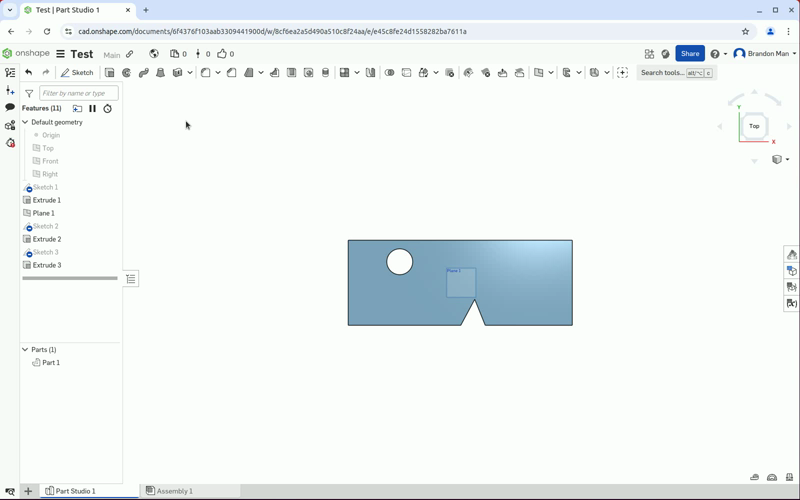
mouse_move(73, 189)
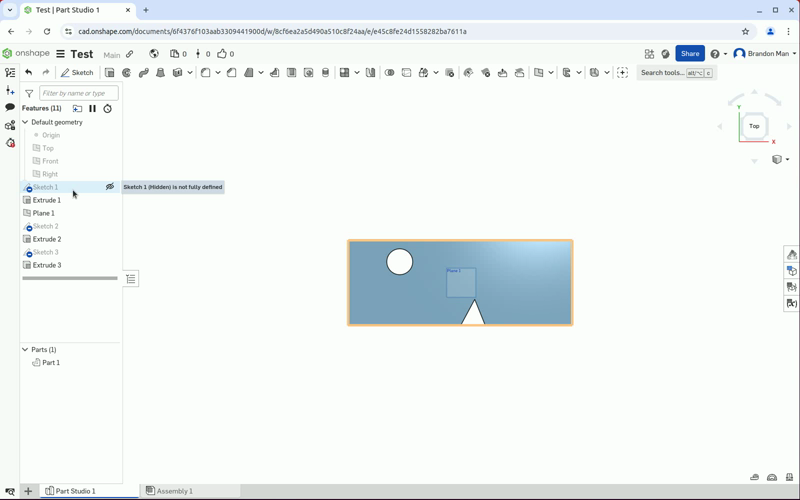
click(73, 189)
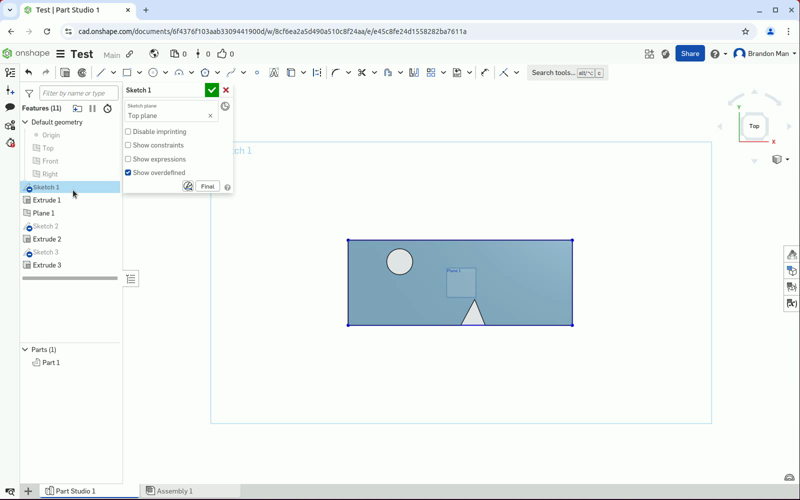
mouse_move(229, 92)
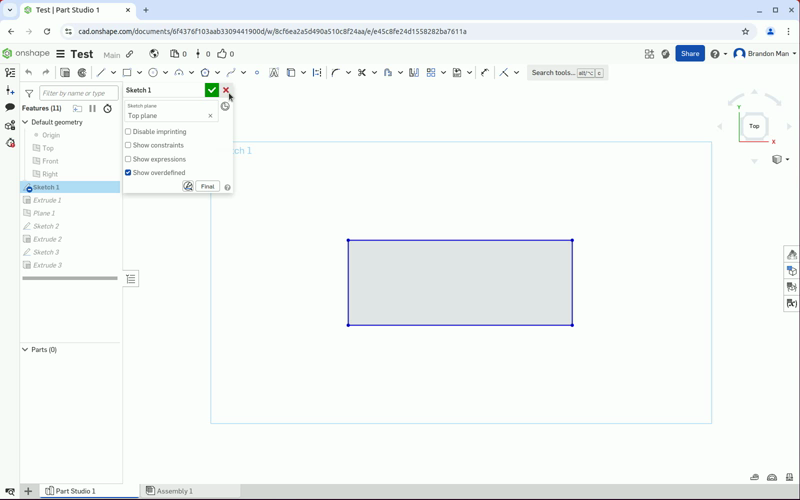
click(229, 92)
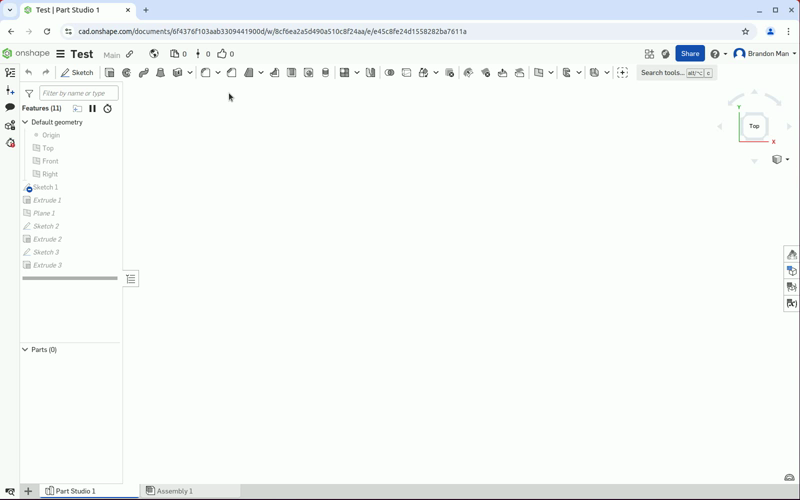
key(shift+s)
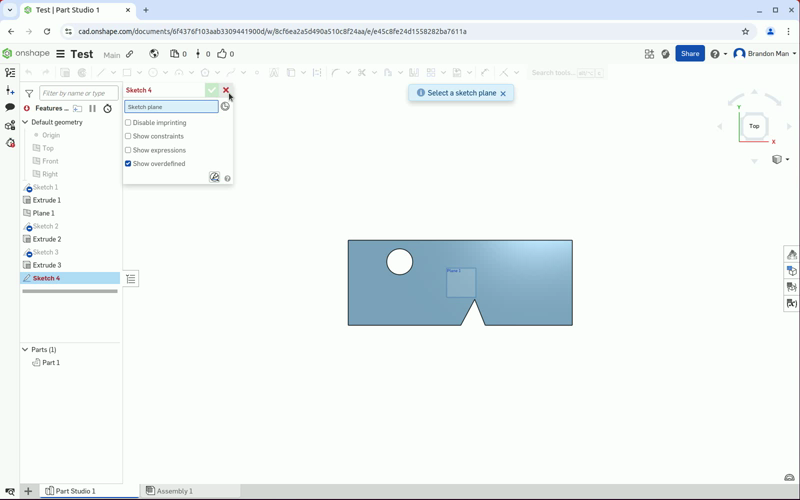
mouse_move(73, 215)
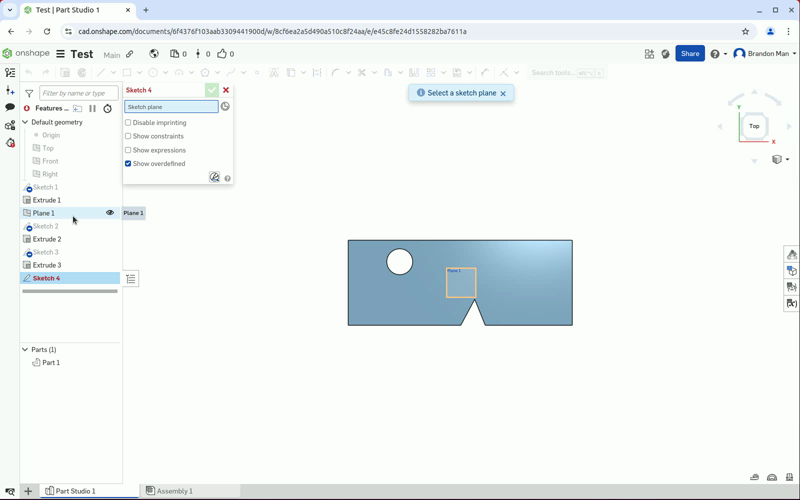
click(73, 215)
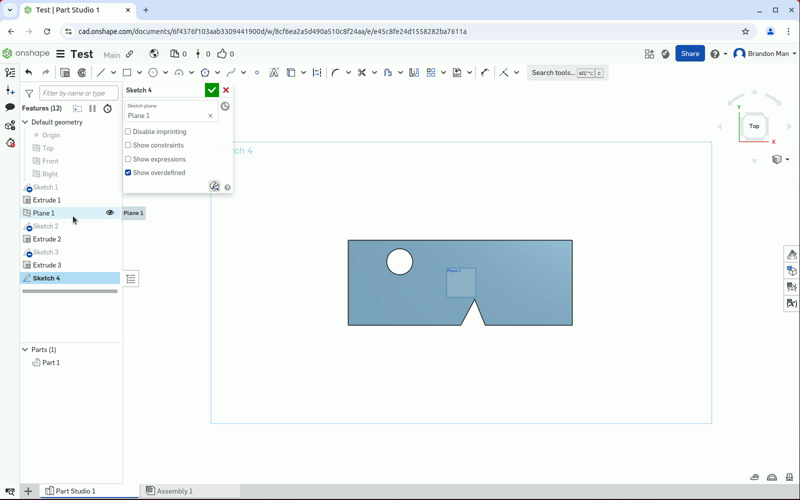
mouse_move(73, 352)
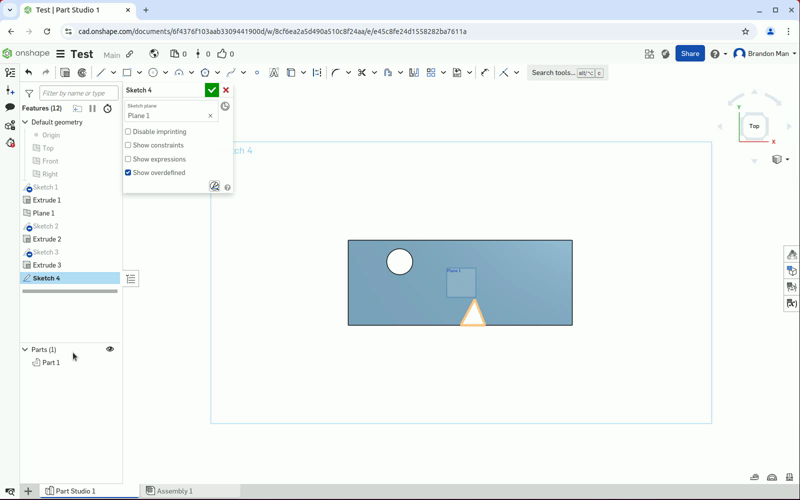
key(y)
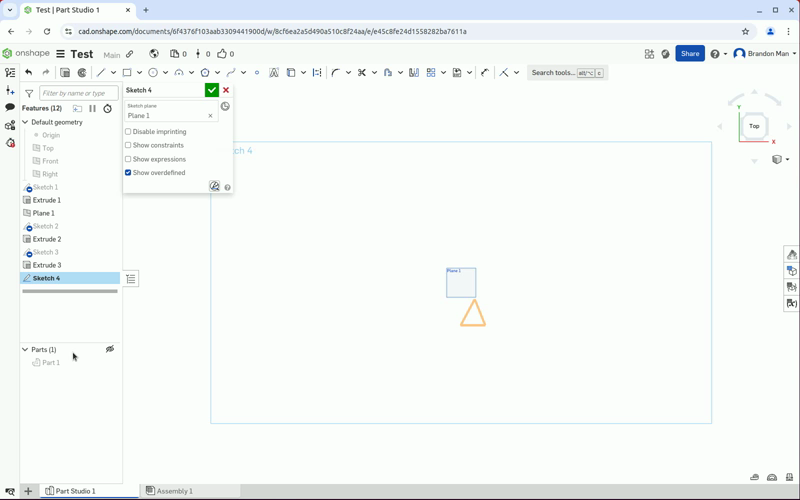
key(l)
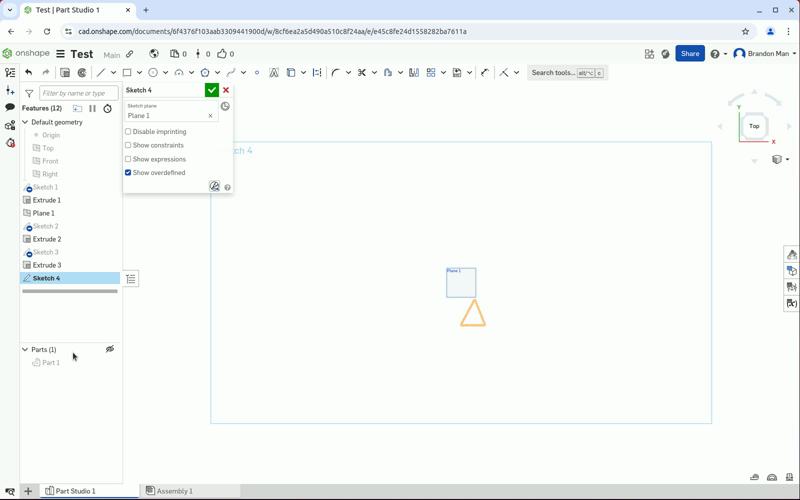
key_down(shift)
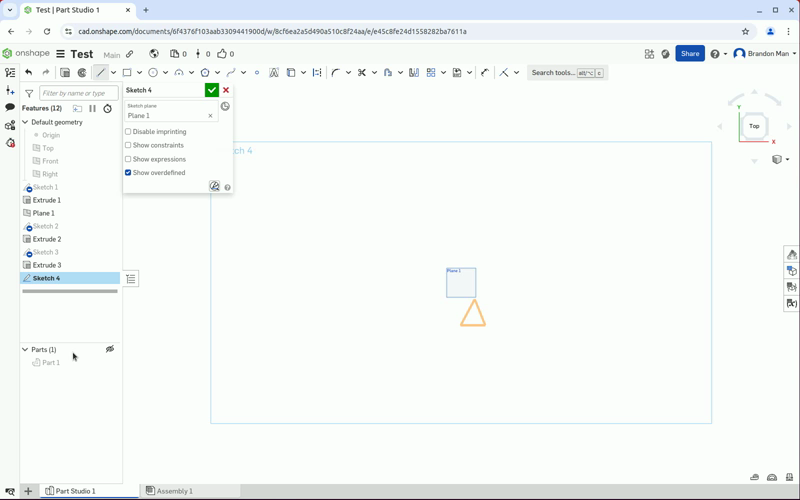
mouse_move(484, 325)
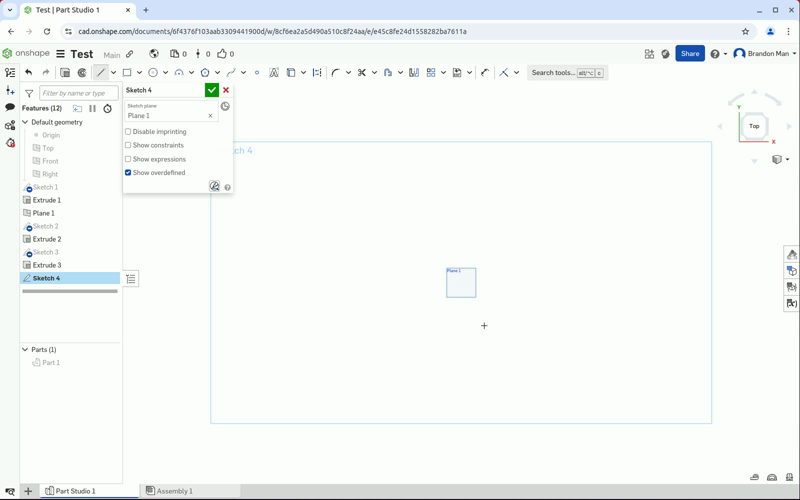
click(484, 325)
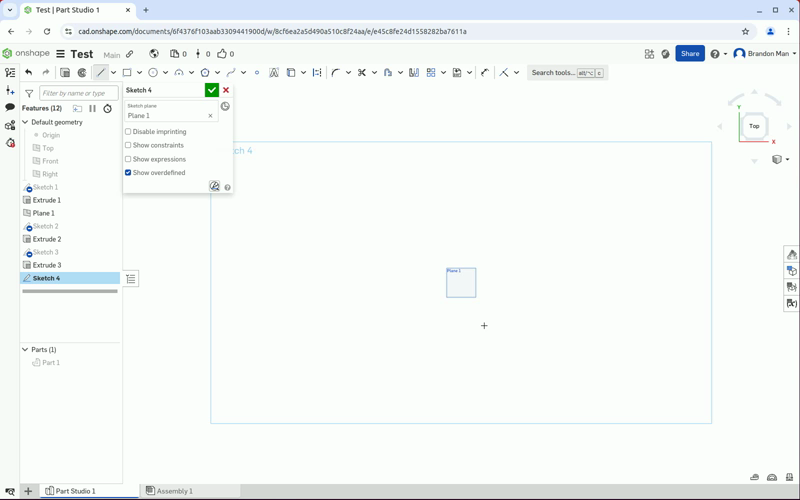
key_up(shift)
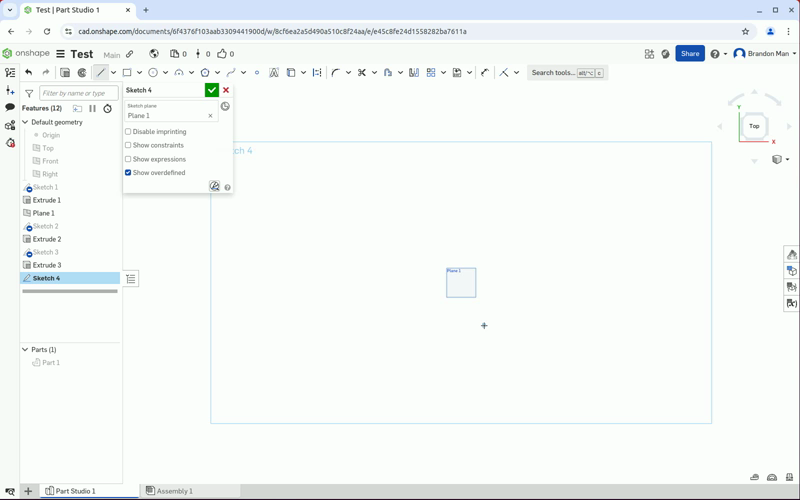
key_down(shift)
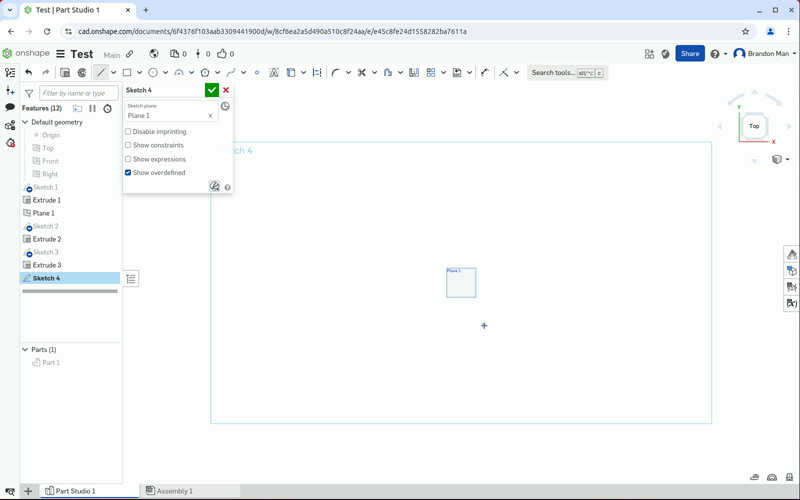
mouse_move(514, 325)
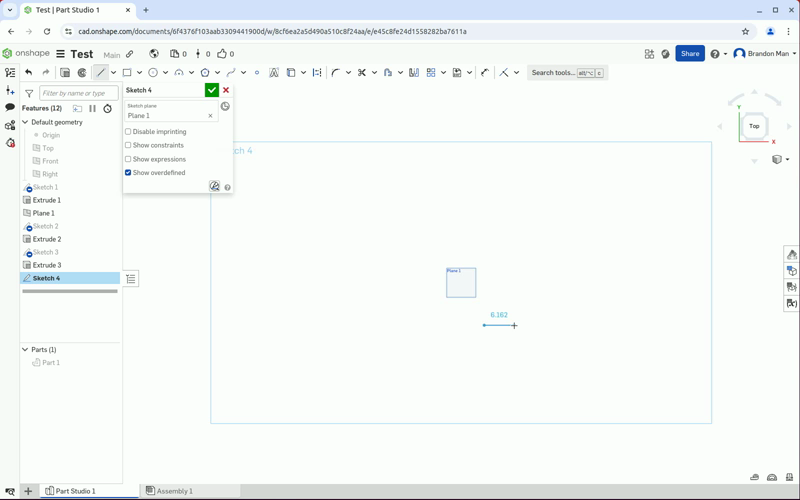
mouse_move(517, 325)
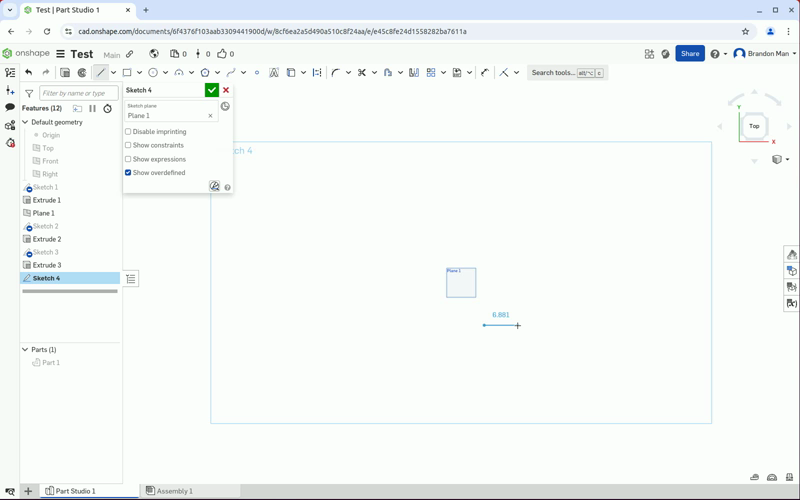
click(517, 325)
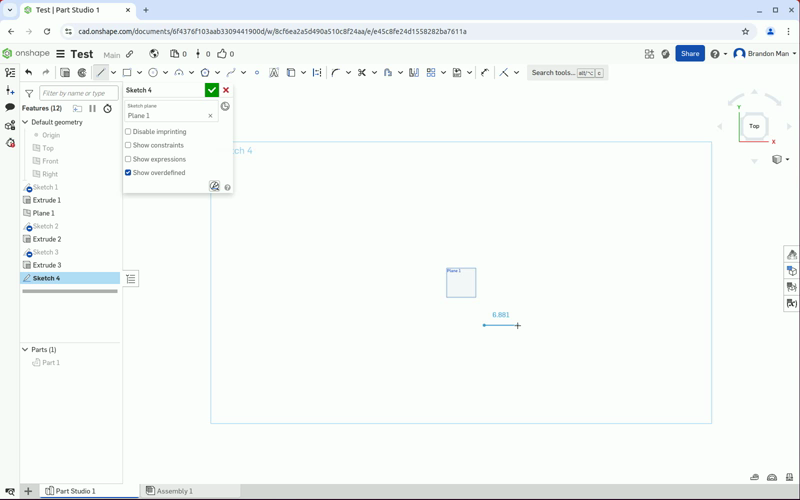
key_up(shift)
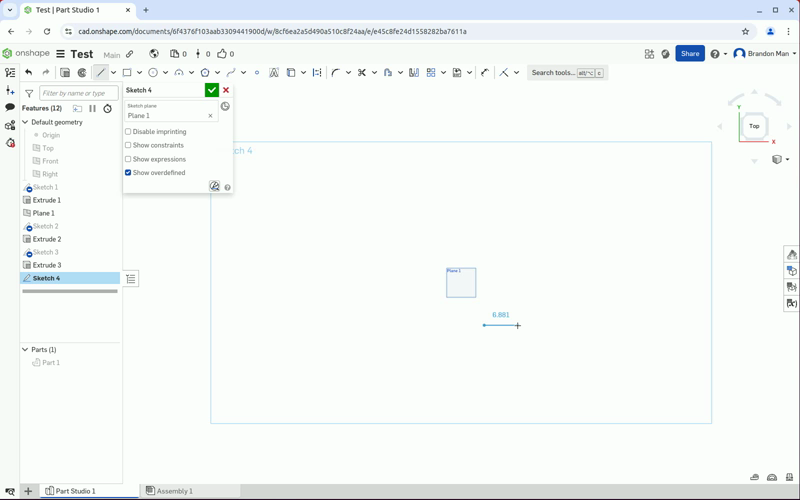
key_down(shift)
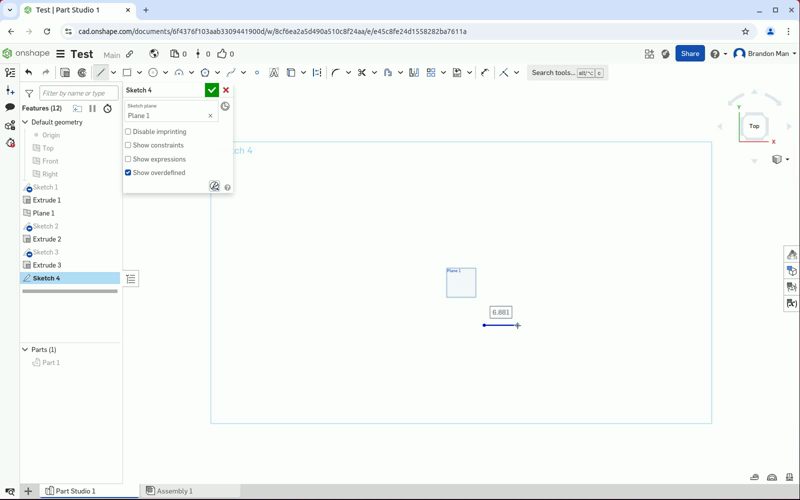
mouse_move(547, 325)
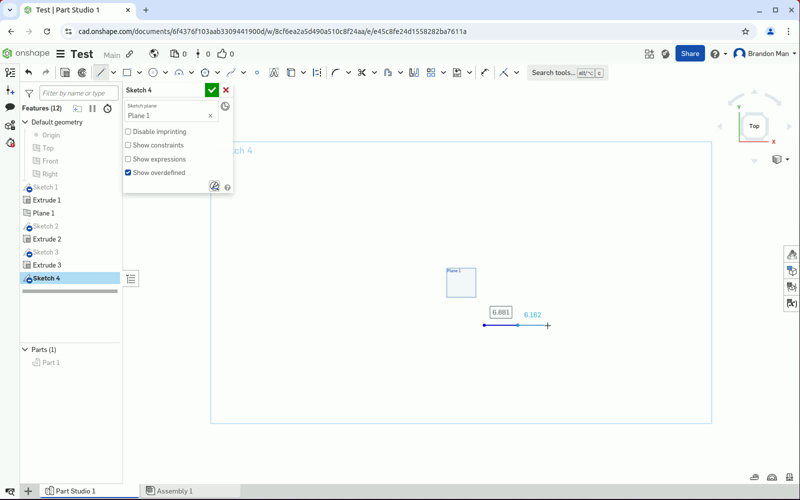
mouse_move(503, 300)
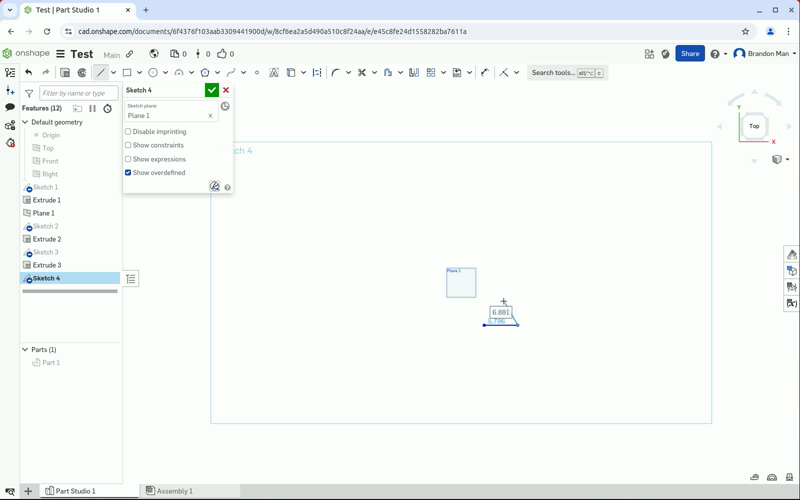
click(503, 300)
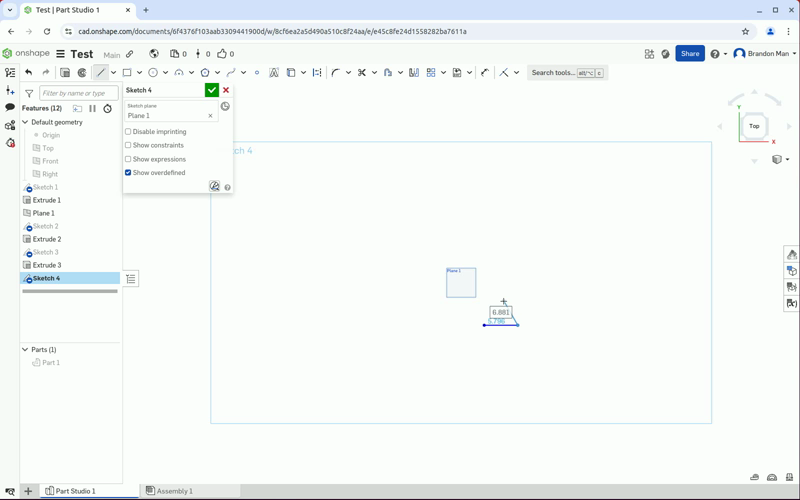
key_up(shift)
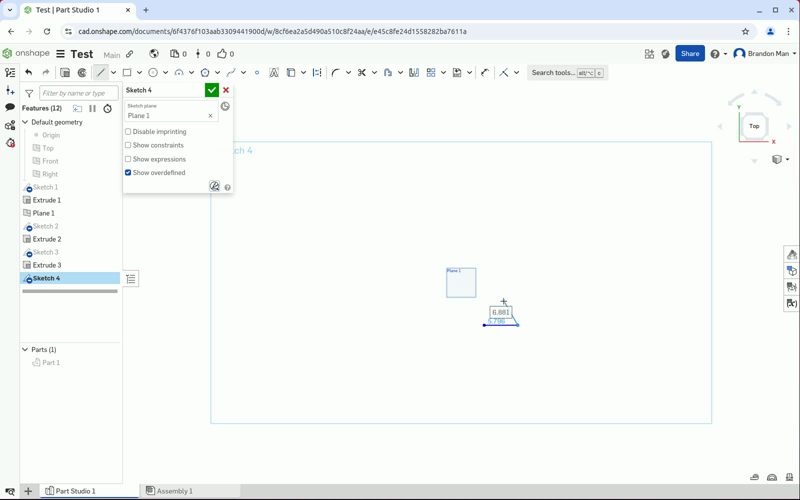
mouse_move(533, 300)
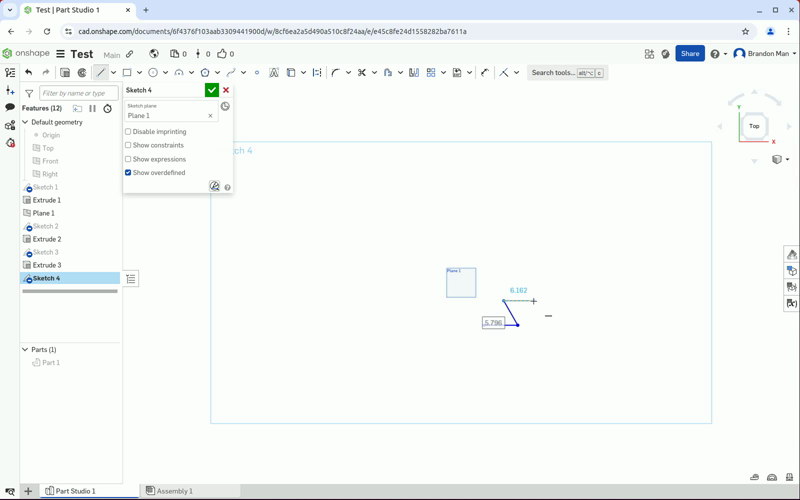
key_down(shift)
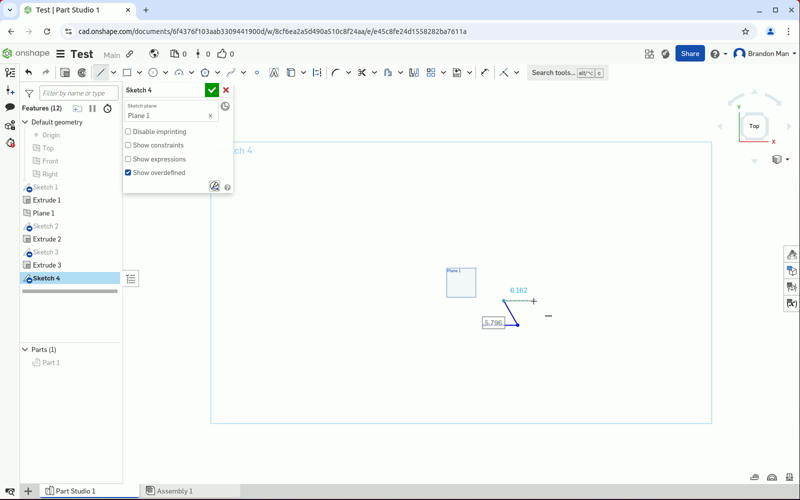
mouse_move(484, 325)
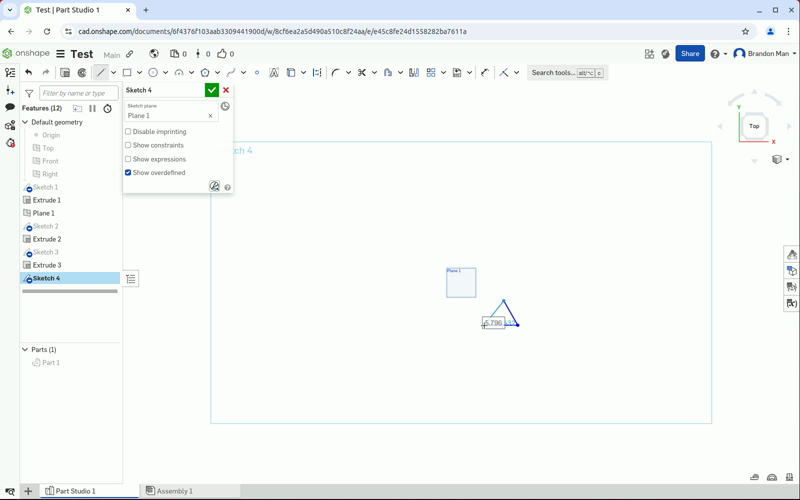
key_up(shift)
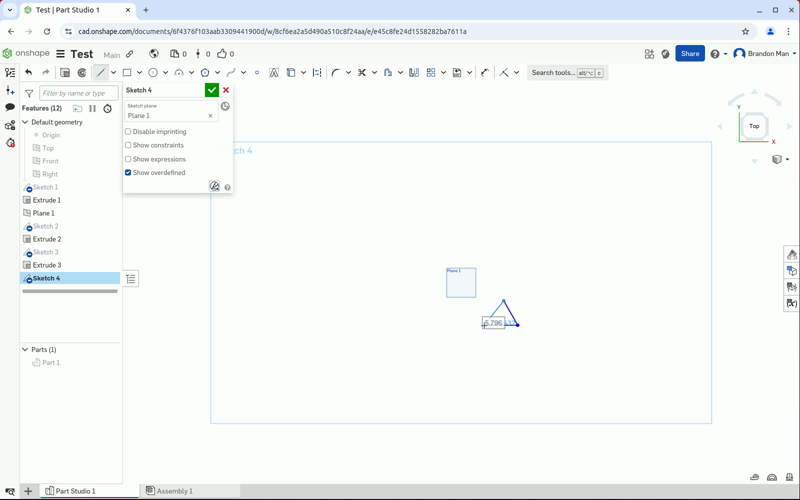
click(484, 325)
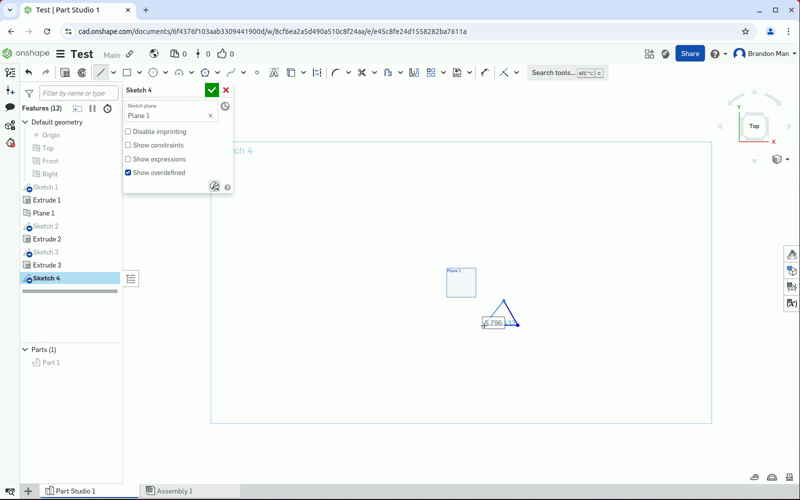
key(esc)
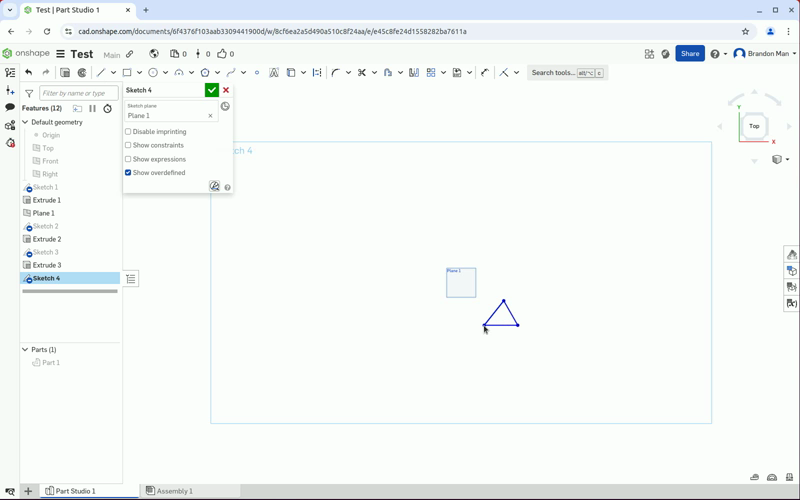
mouse_move(500, 314)
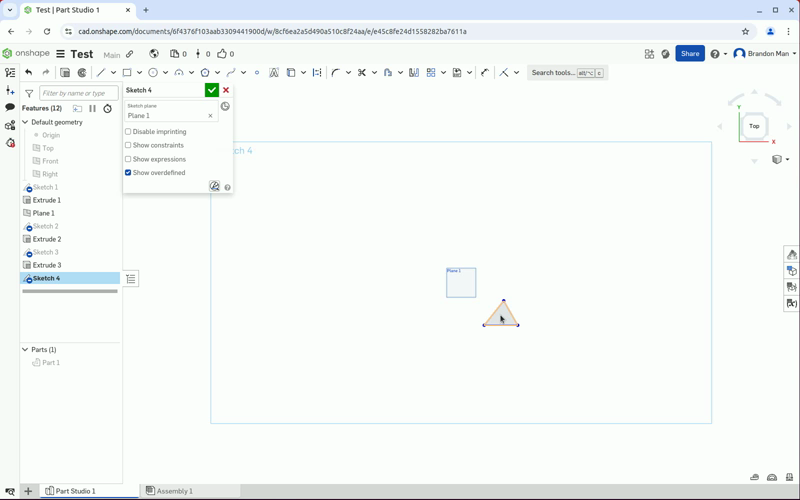
scroll(6)
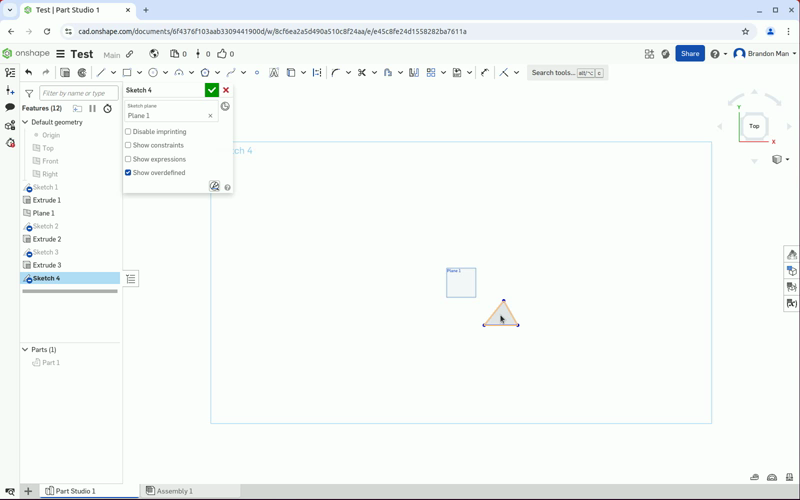
scroll(6)
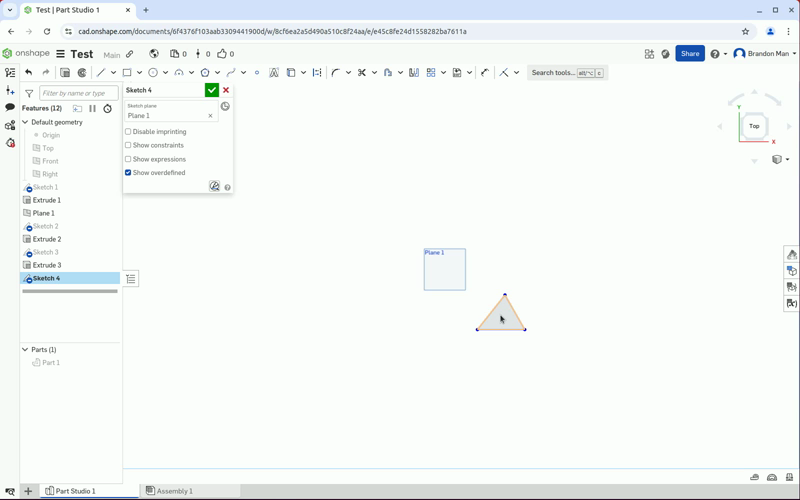
scroll(6)
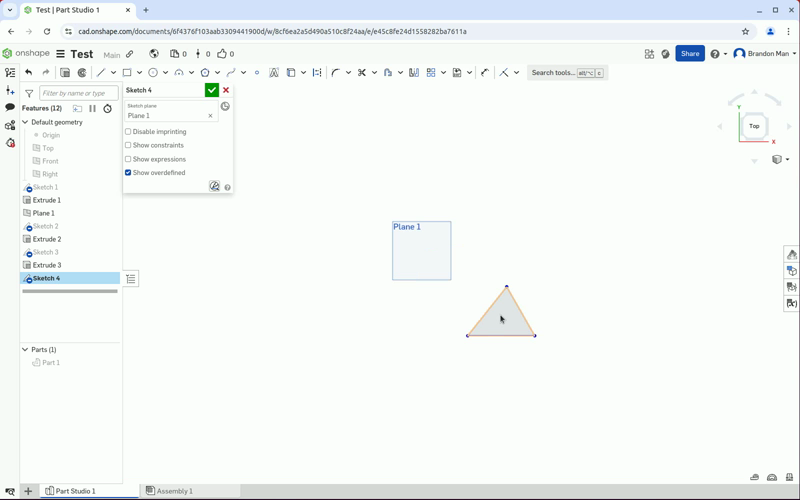
scroll(6)
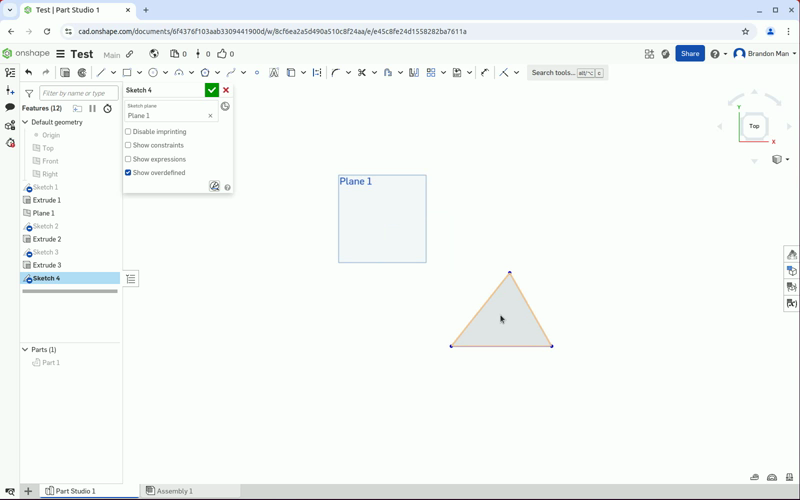
scroll(6)
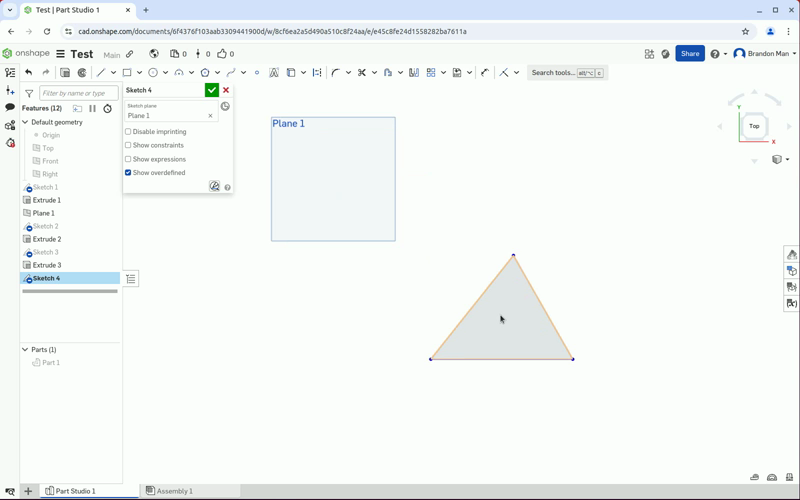
scroll(6)
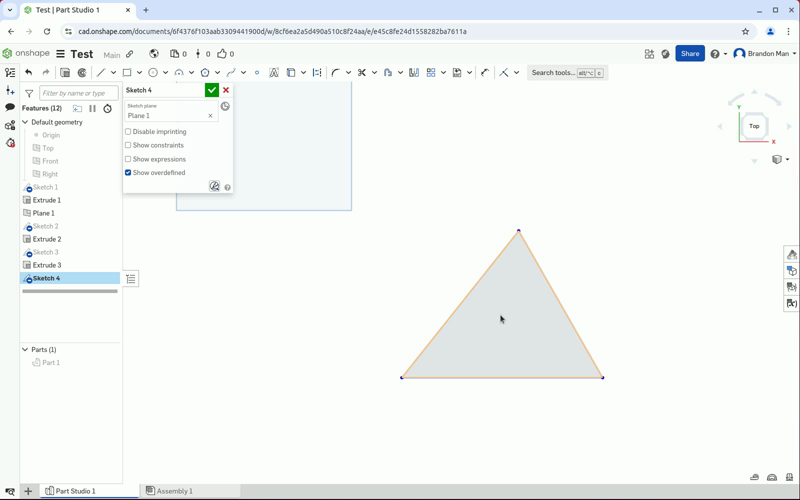
scroll(6)
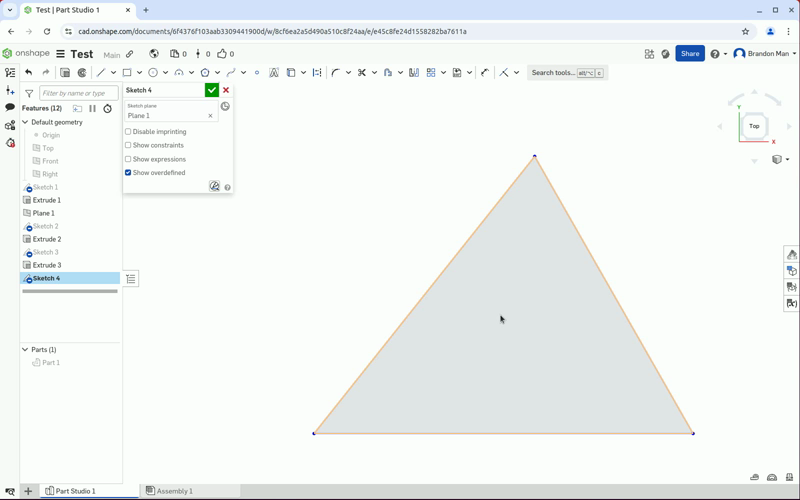
click(500, 314)
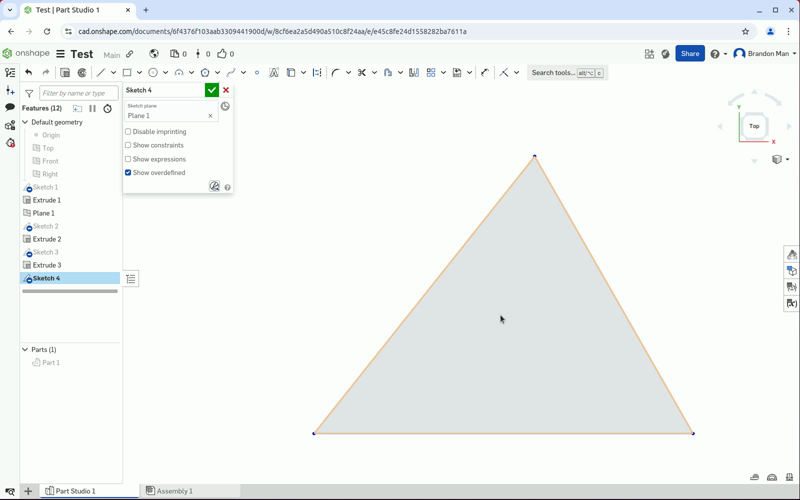
scroll(-6)
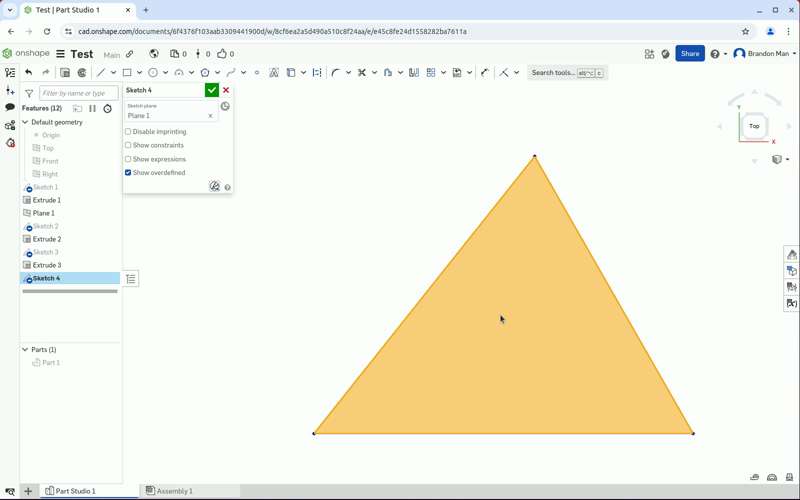
scroll(-6)
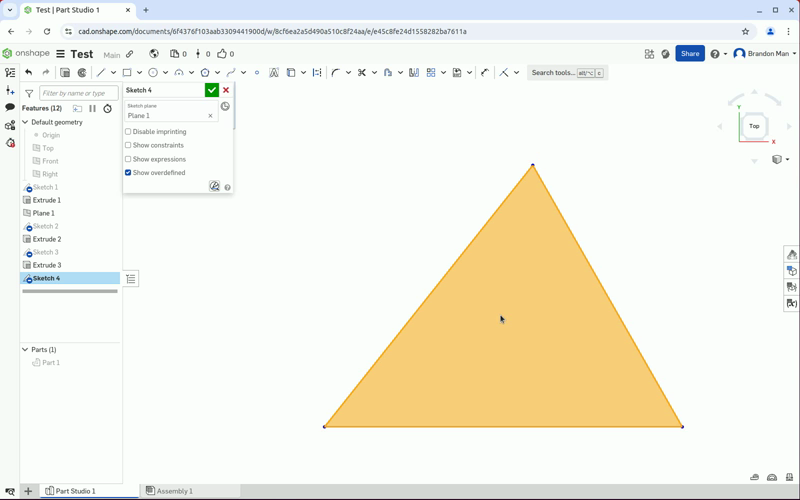
scroll(-6)
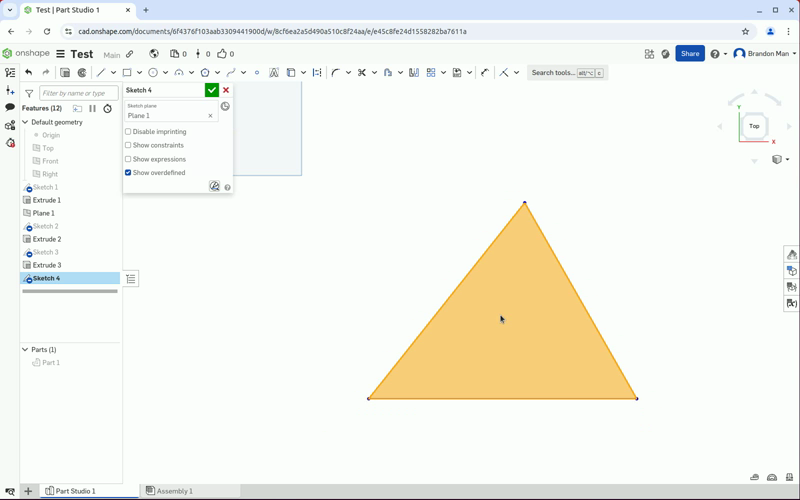
scroll(-6)
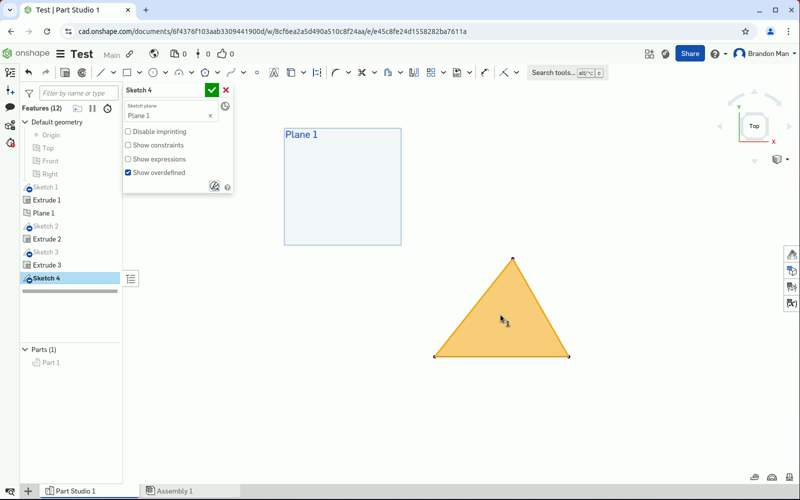
scroll(-6)
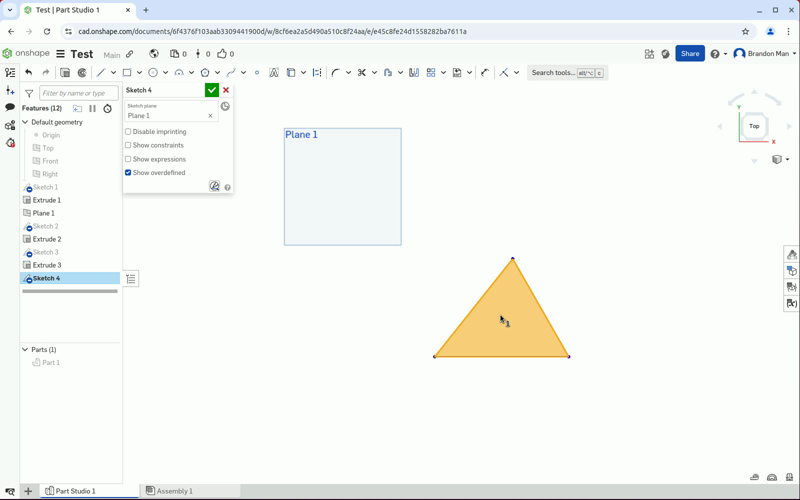
scroll(-6)
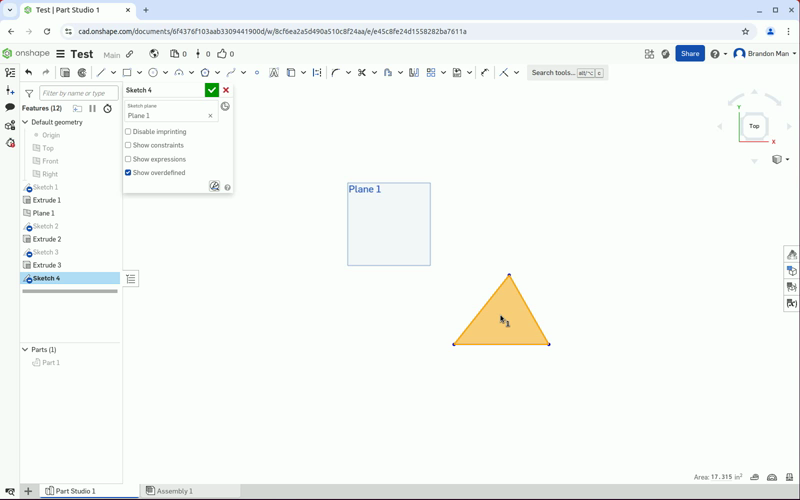
scroll(-6)
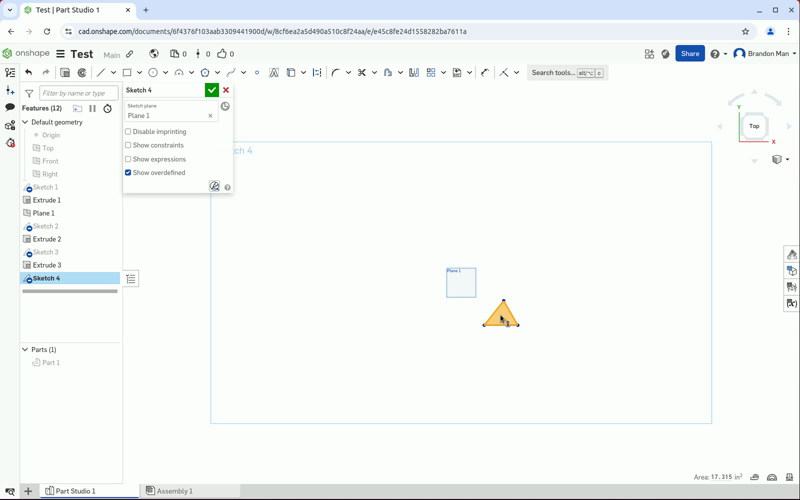
mouse_move(73, 352)
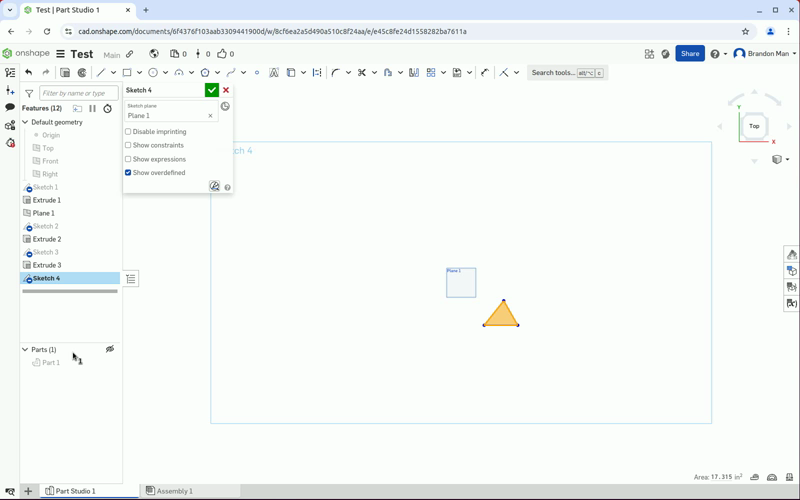
key(shift+y)
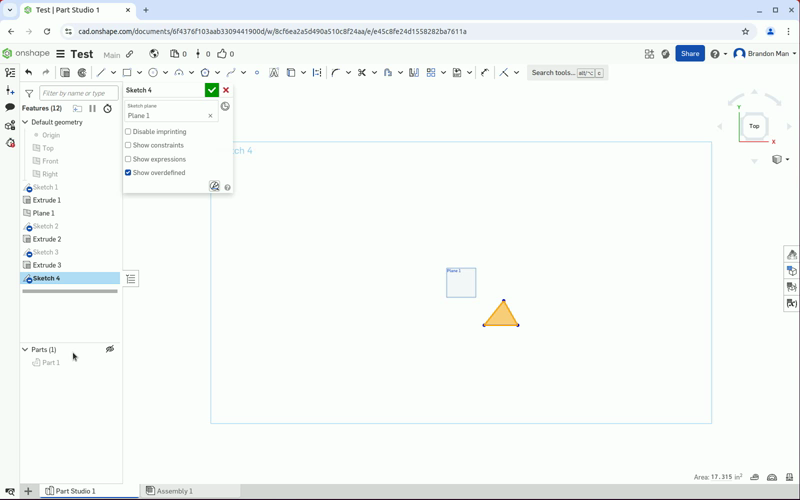
key(shift+e)
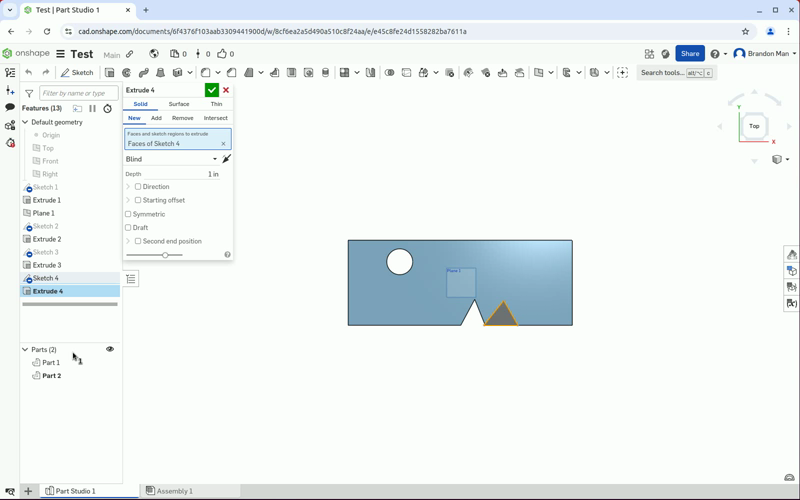
mouse_move(143, 106)
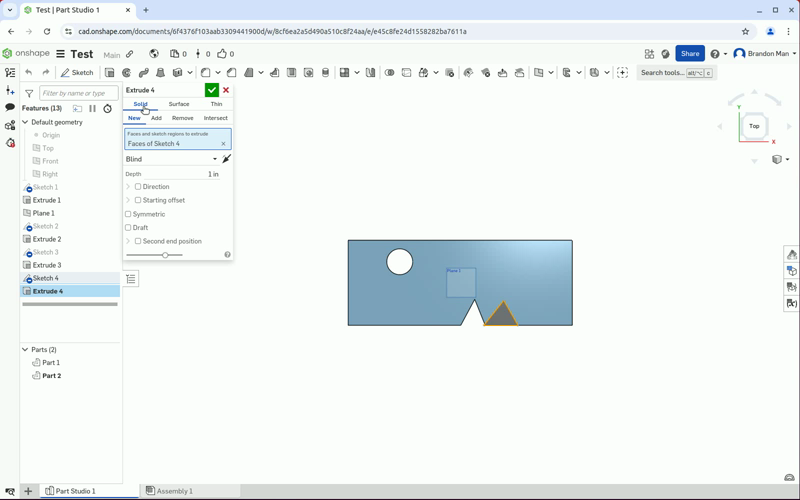
click(143, 106)
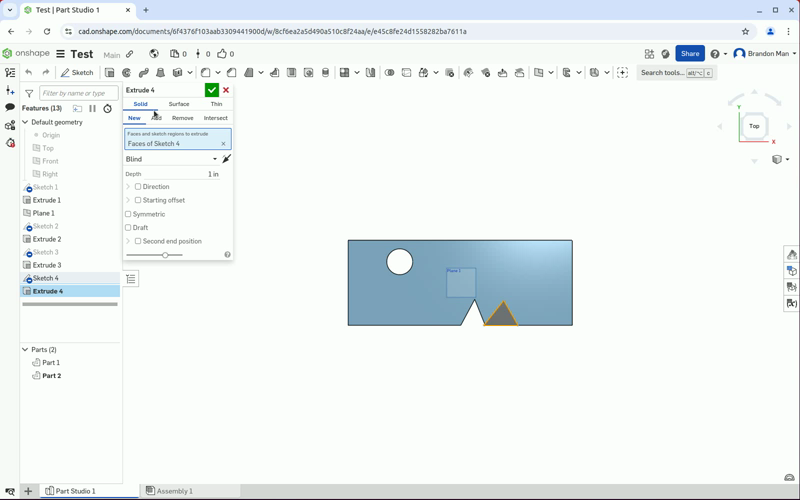
mouse_move(186, 120)
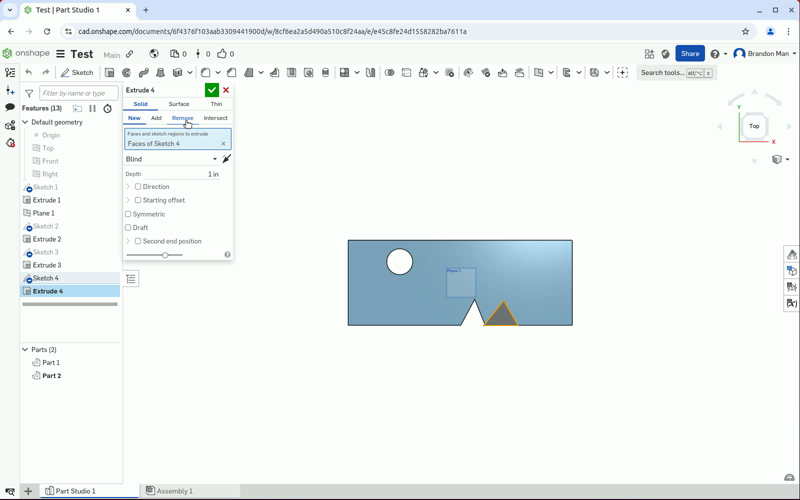
click(186, 120)
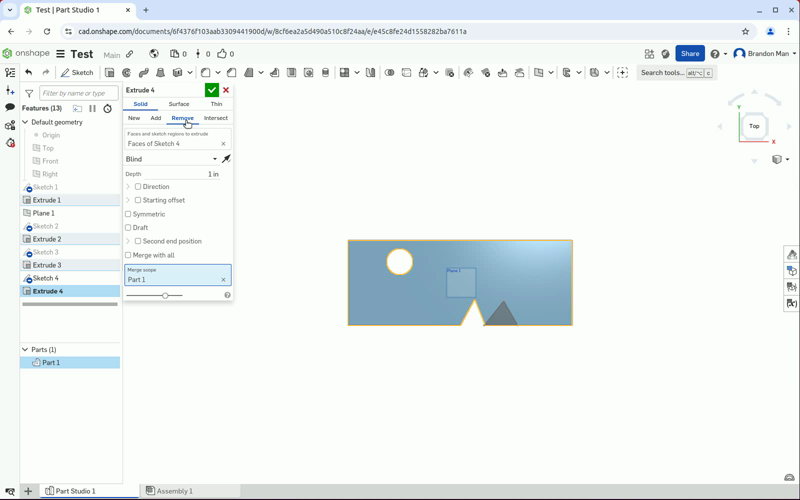
key(tab, 4)
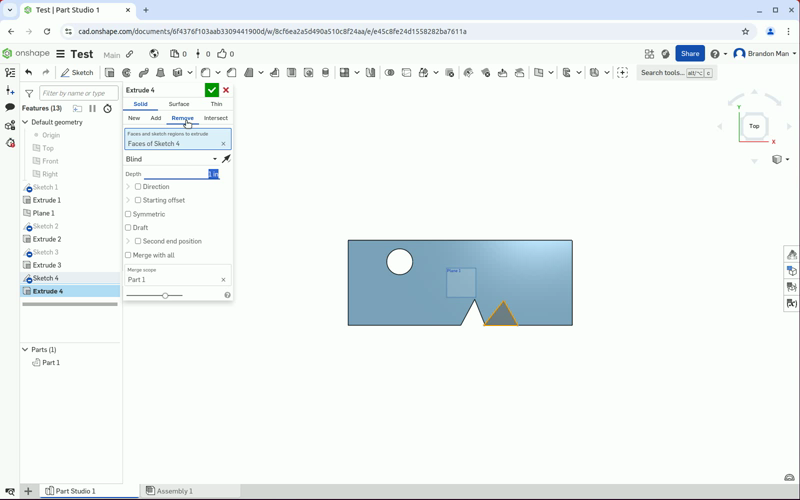
text(12.998)
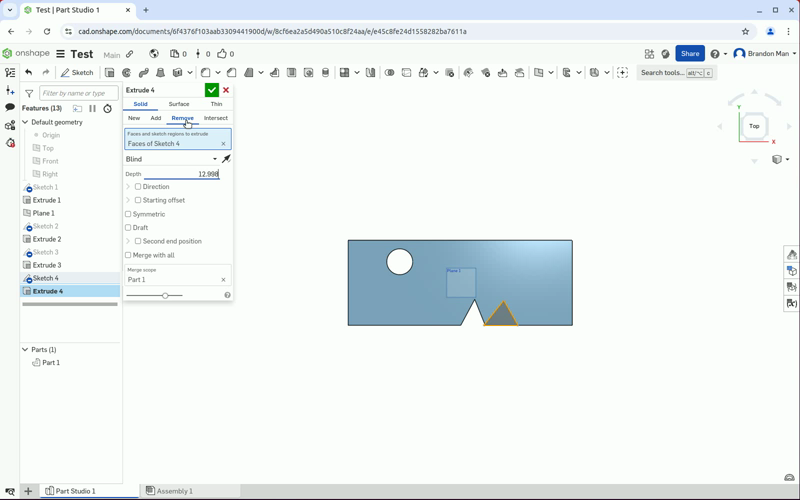
key(tab, 6)
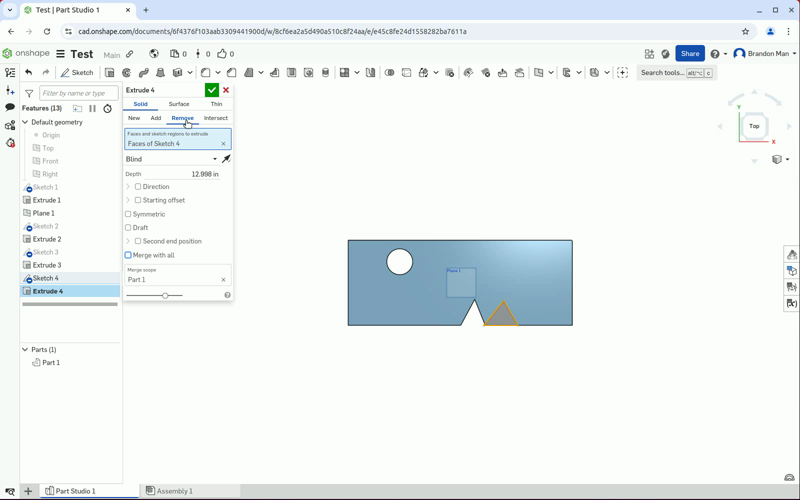
key(space)
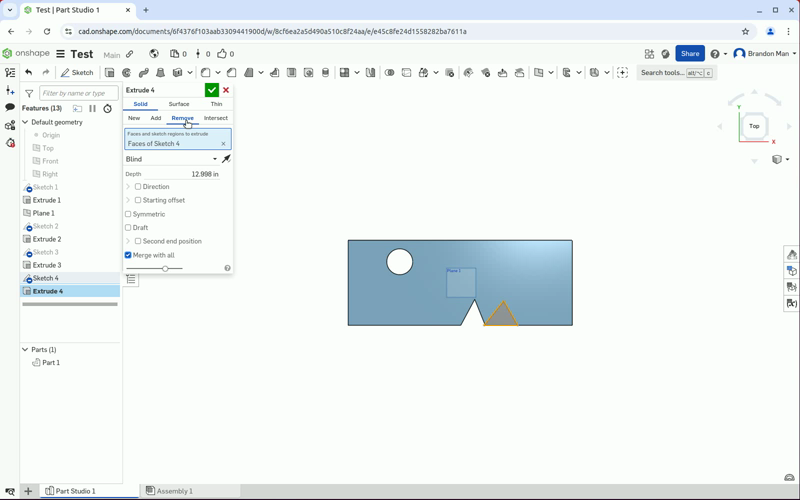
key(enter)
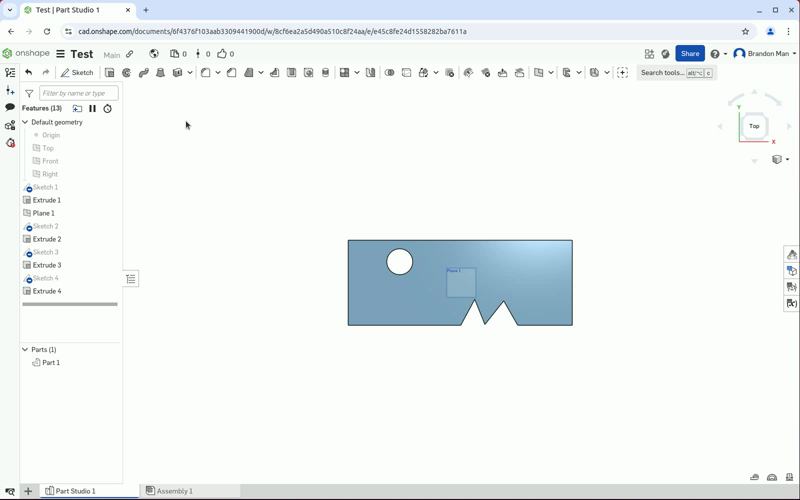
key(shift+h)
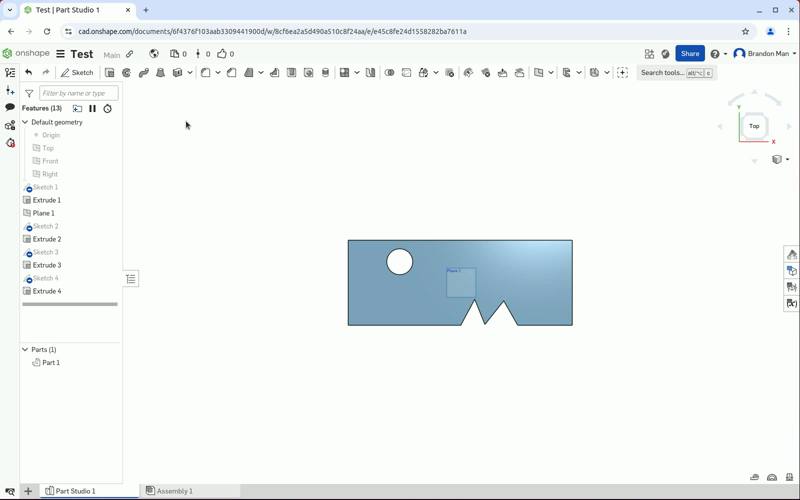
key(shift+h)
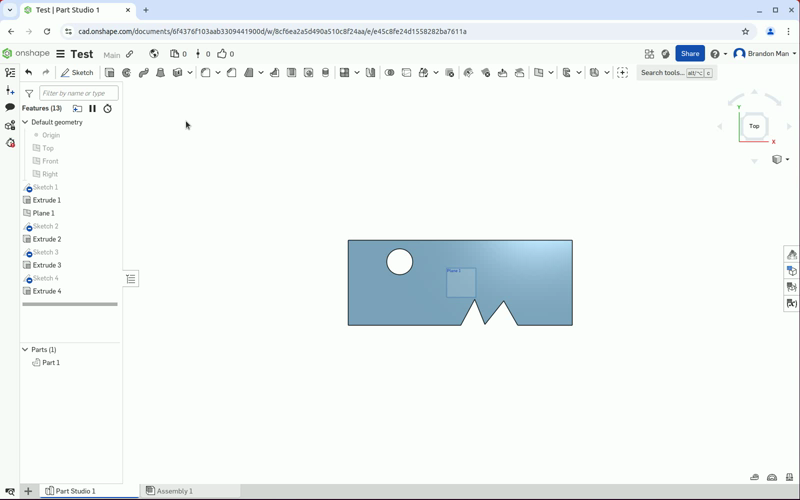
mouse_move(73, 189)
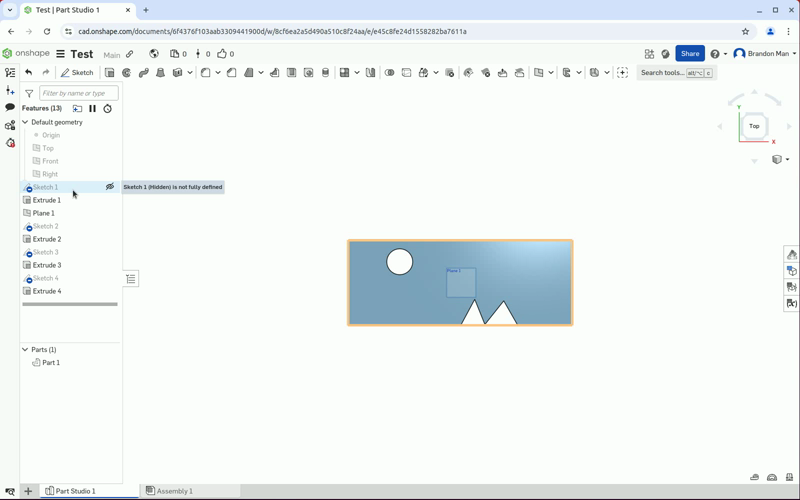
click(73, 189)
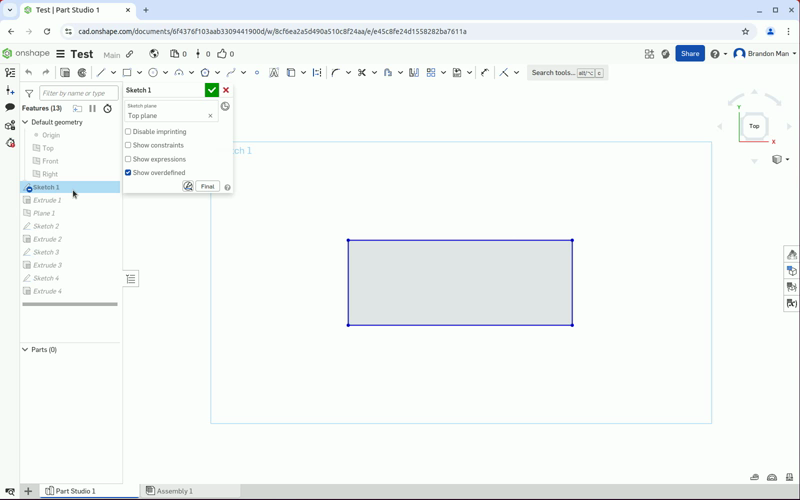
mouse_move(229, 92)
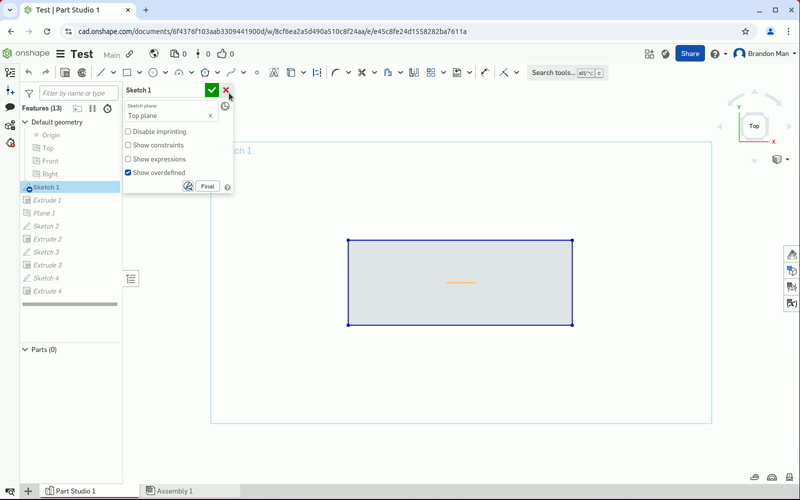
click(229, 92)
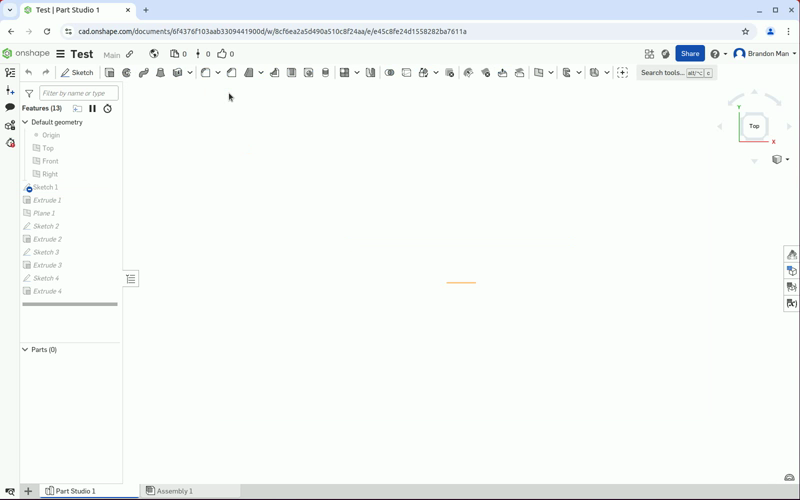
key(shift+s)
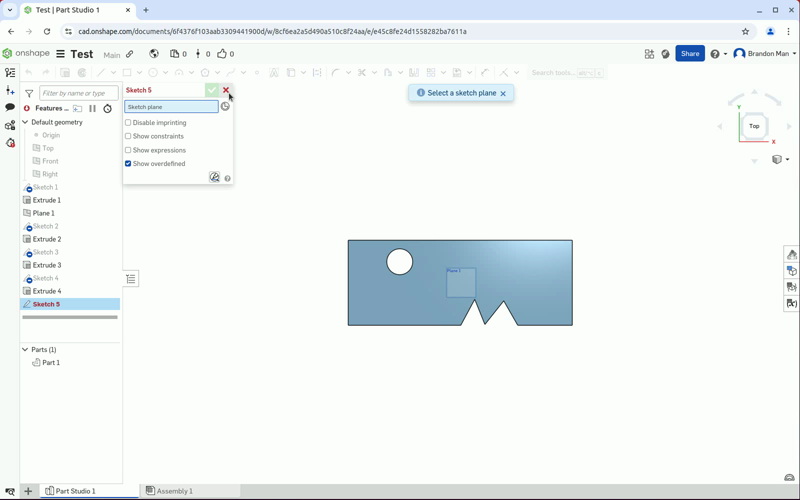
mouse_move(73, 215)
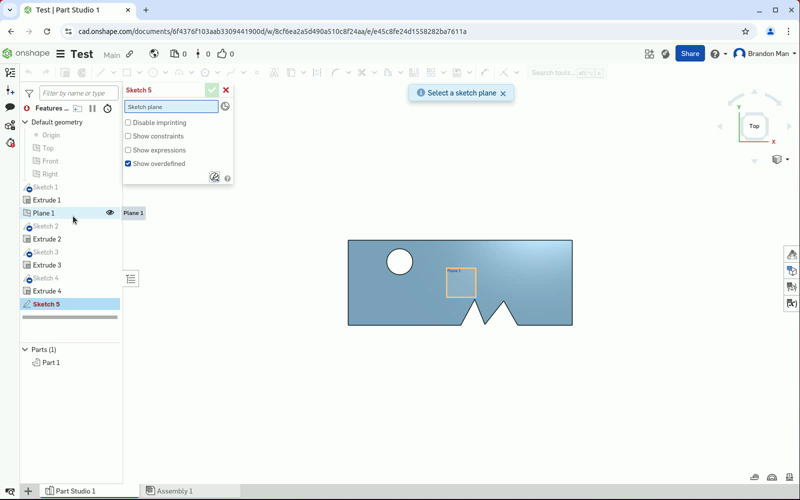
click(73, 215)
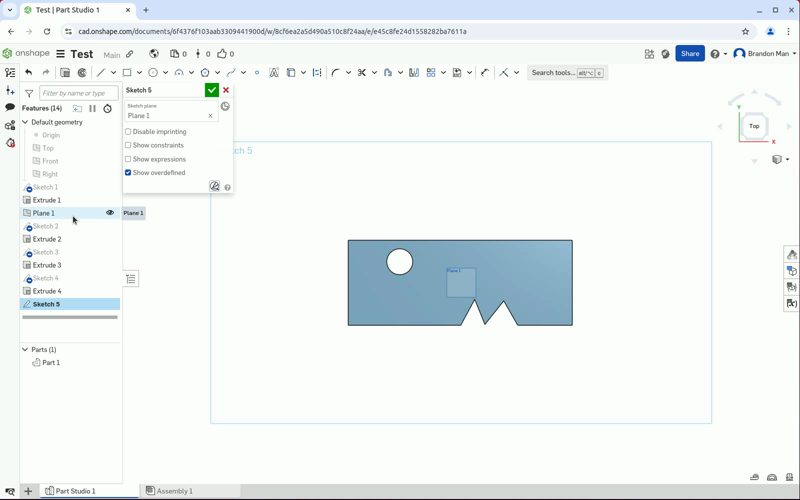
mouse_move(73, 352)
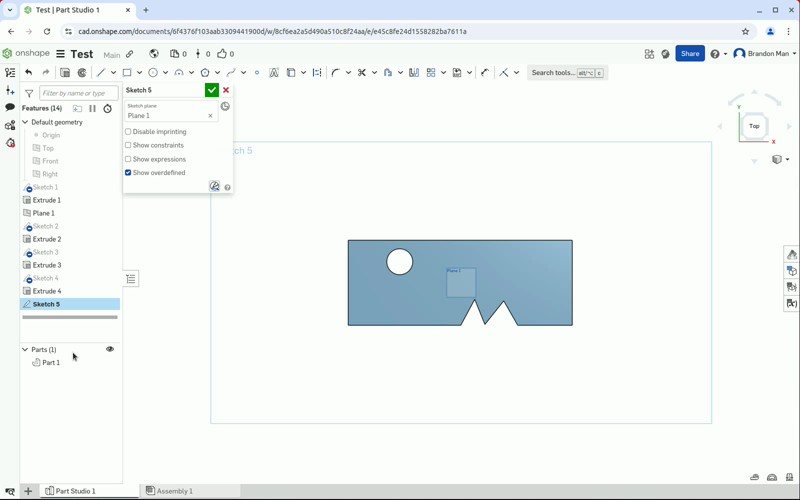
key(y)
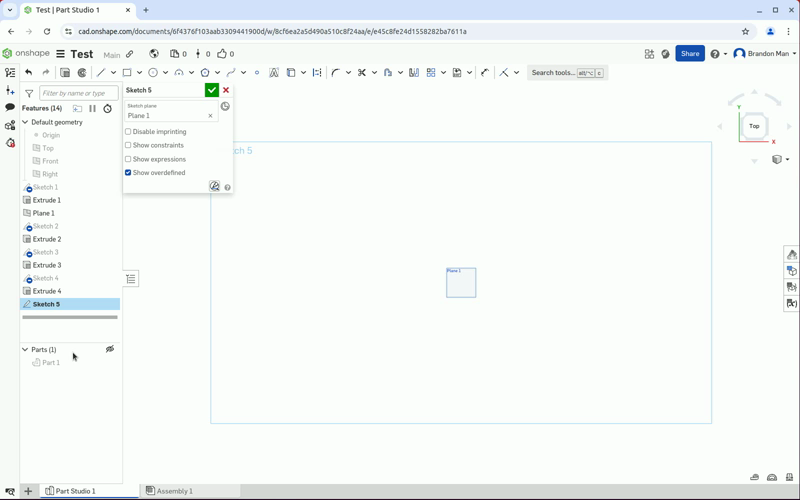
key(l)
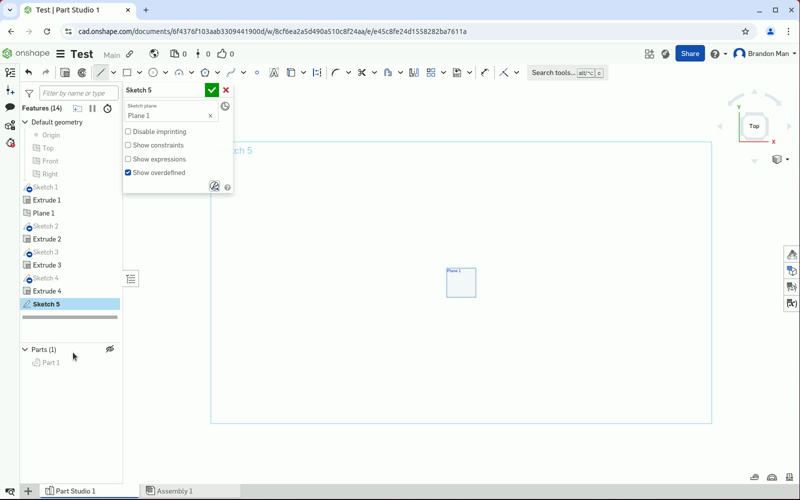
key_down(shift)
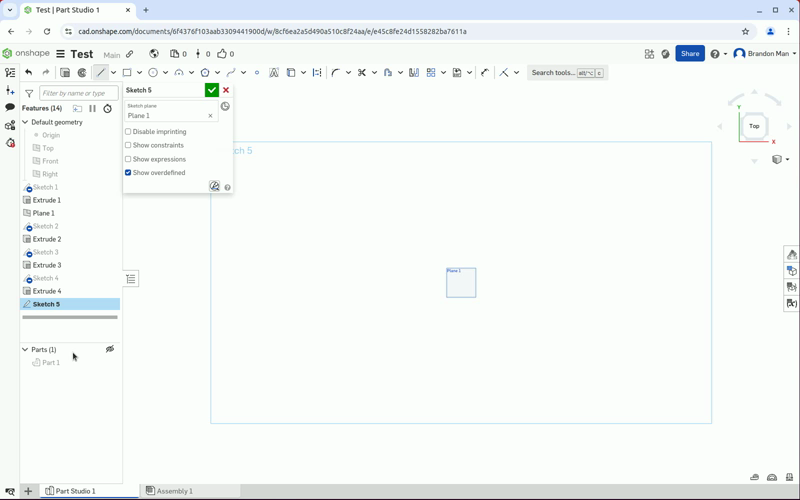
mouse_move(516, 325)
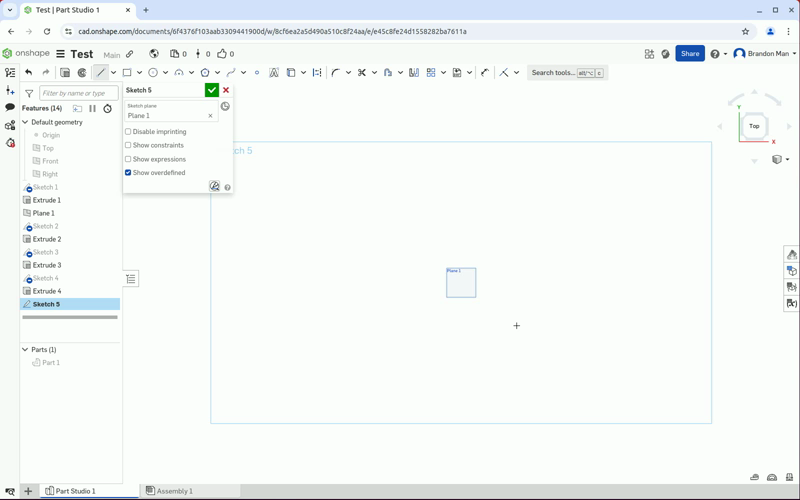
click(516, 325)
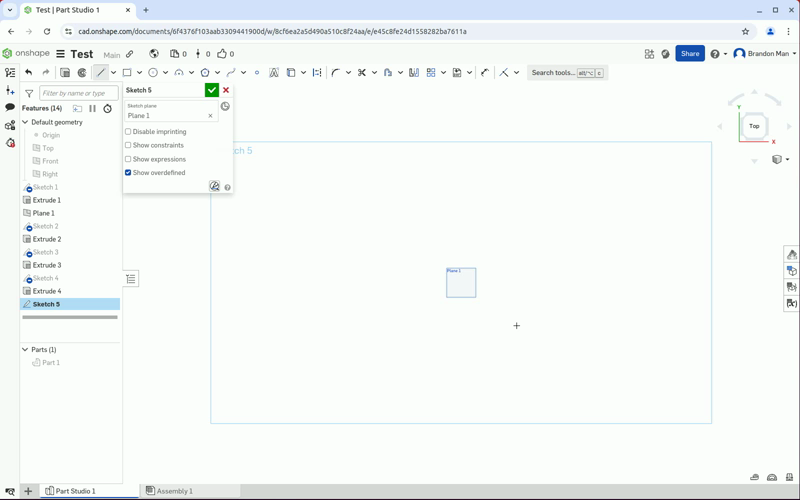
key_up(shift)
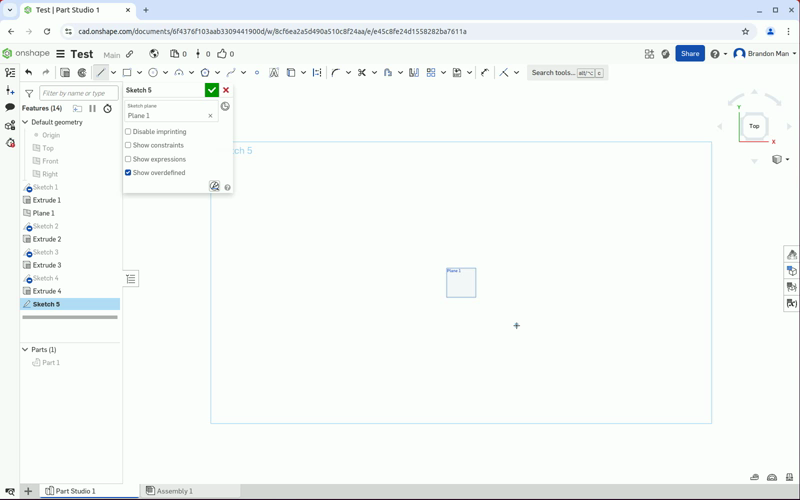
key_down(shift)
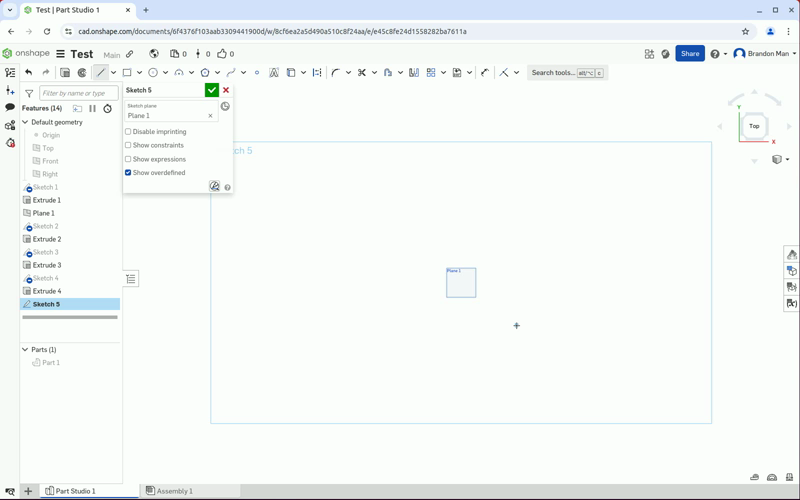
mouse_move(546, 325)
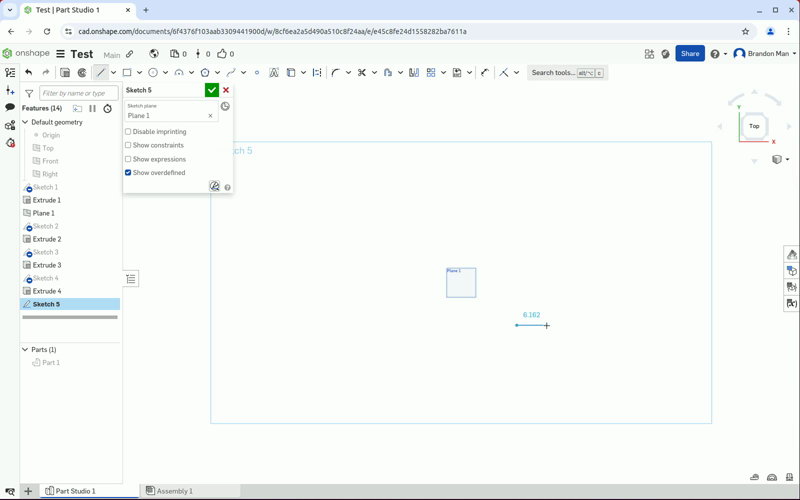
mouse_move(552, 325)
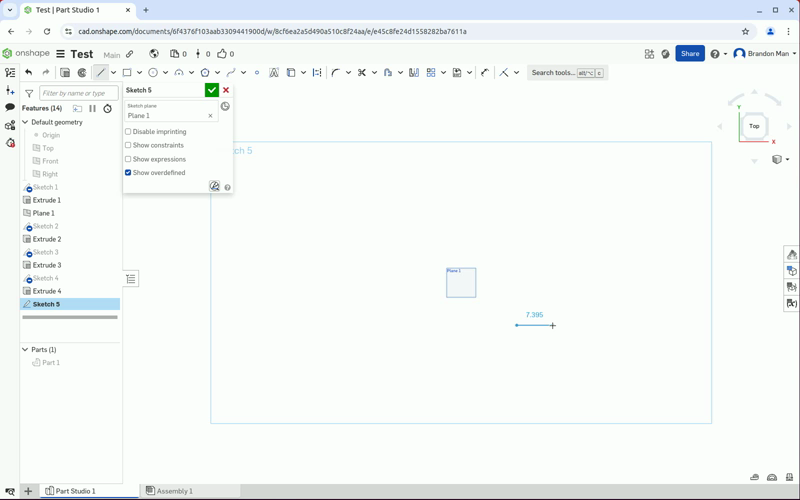
click(552, 325)
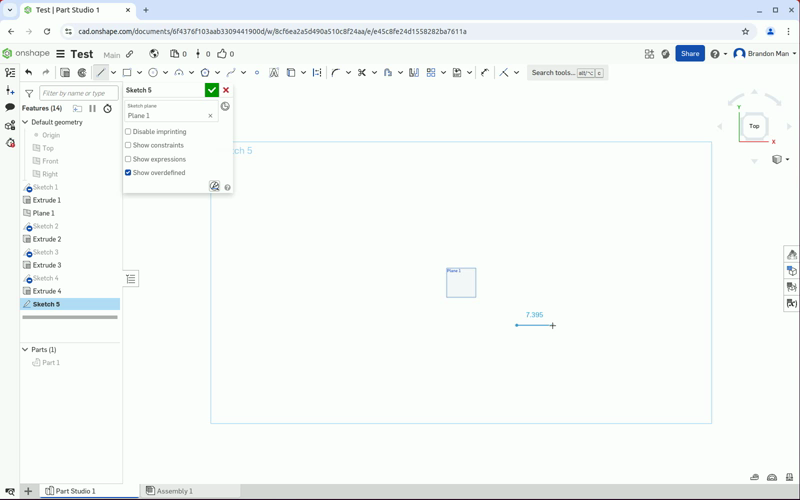
key_up(shift)
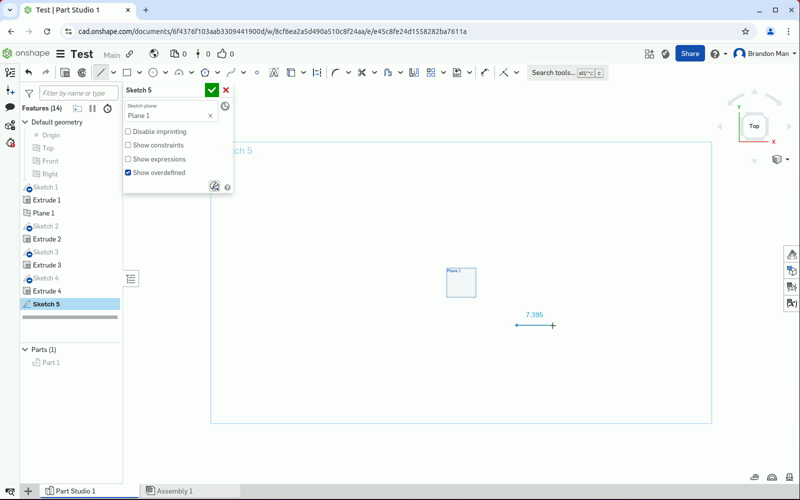
key_down(shift)
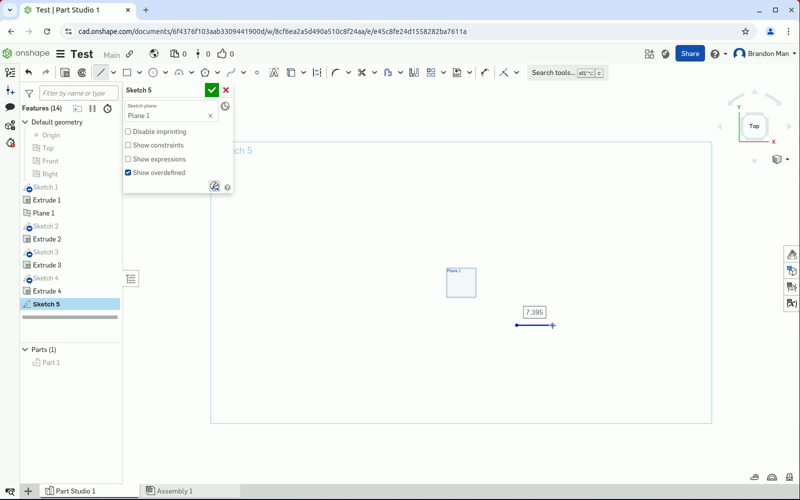
mouse_move(582, 325)
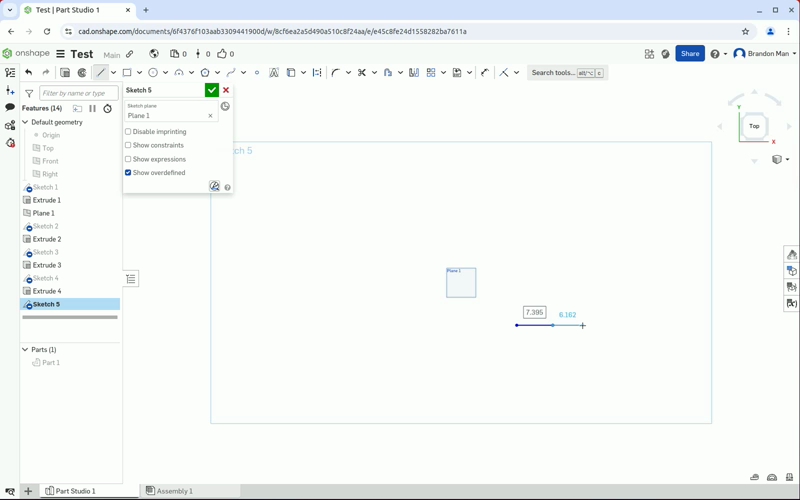
mouse_move(541, 296)
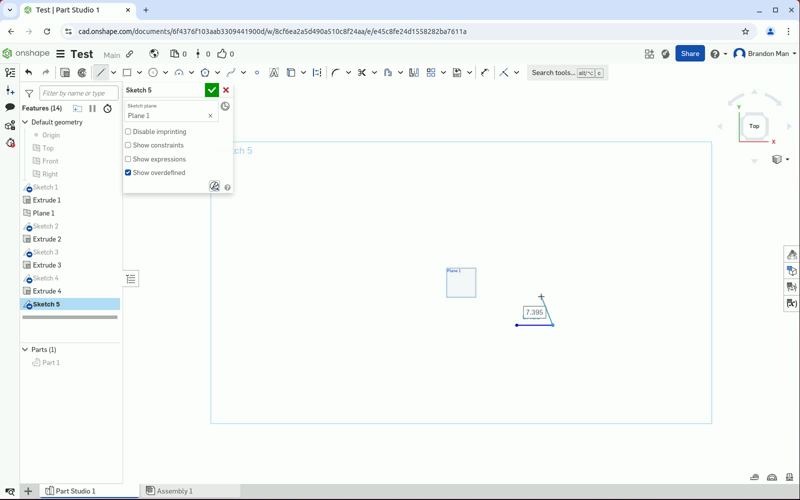
click(541, 296)
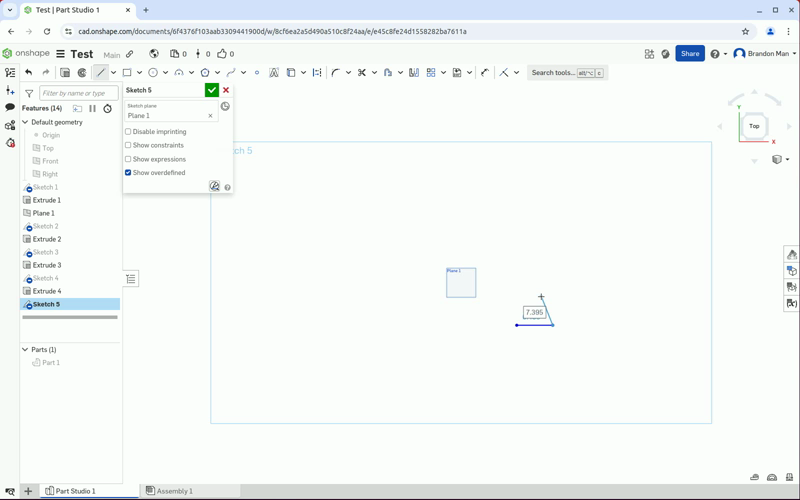
key_up(shift)
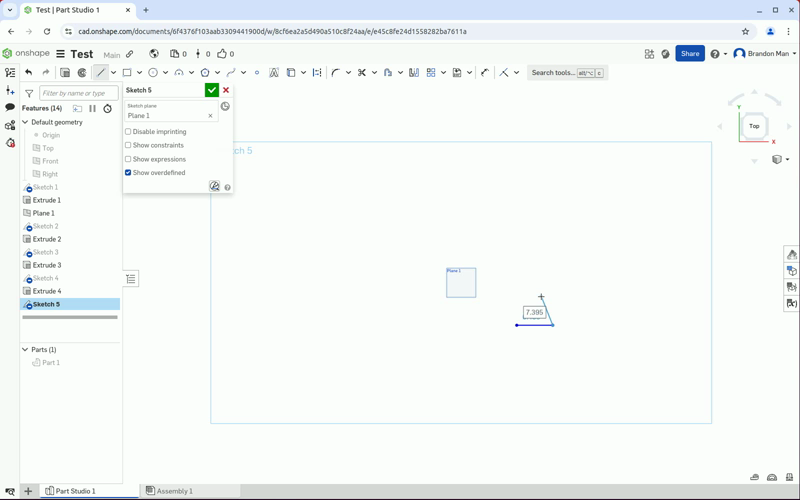
mouse_move(571, 296)
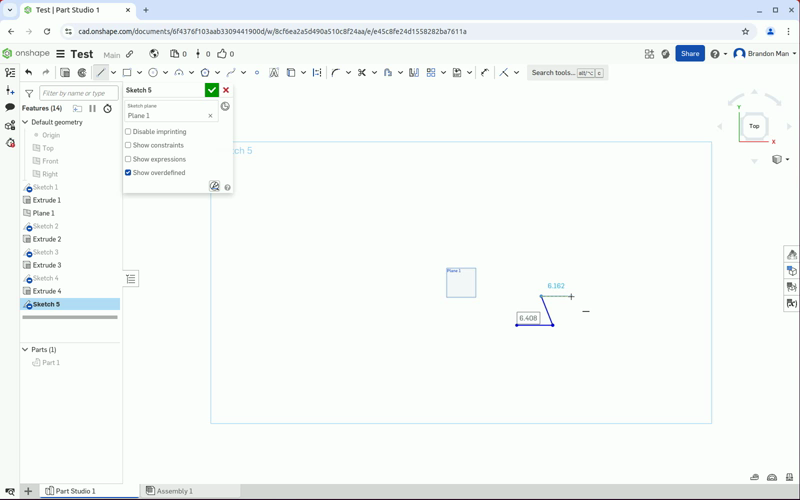
key_down(shift)
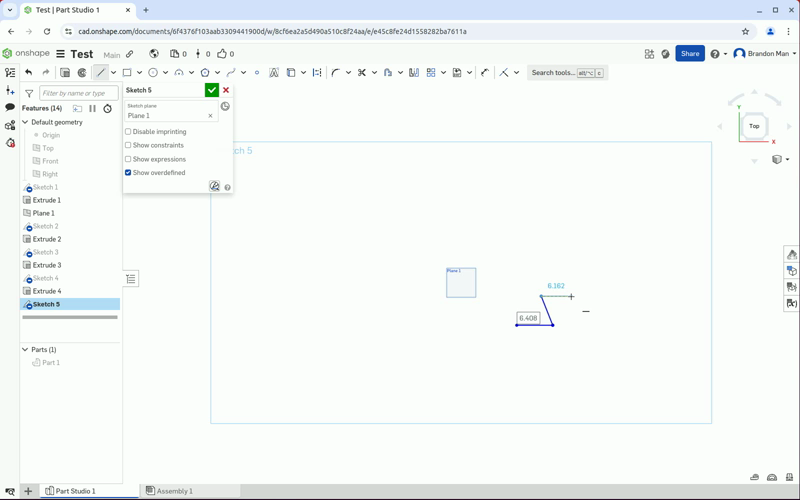
mouse_move(516, 325)
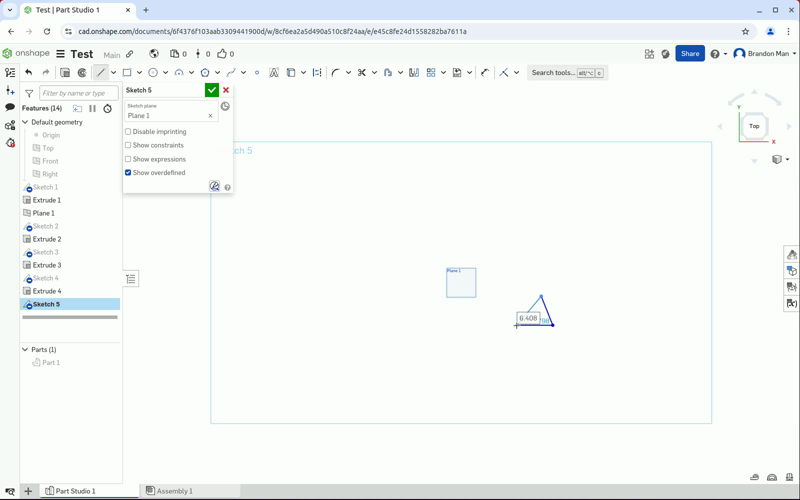
key_up(shift)
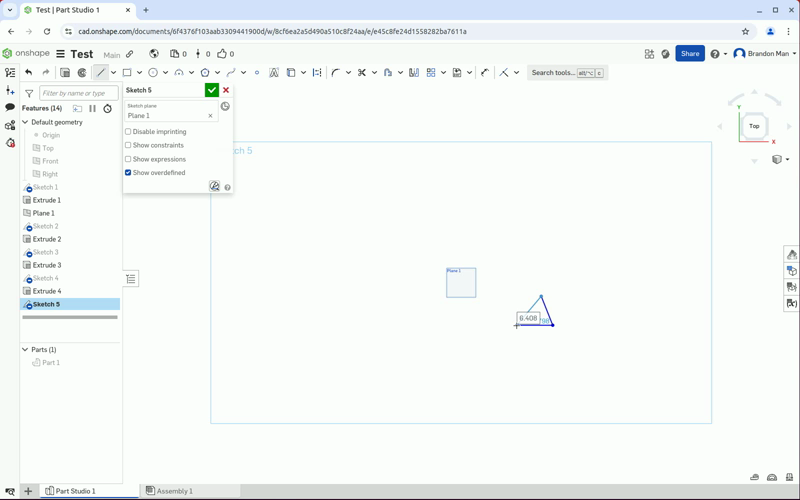
click(516, 325)
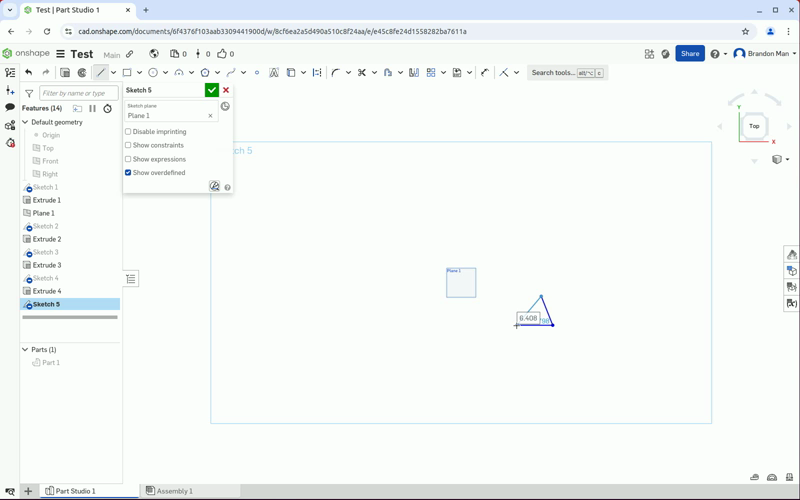
key(esc)
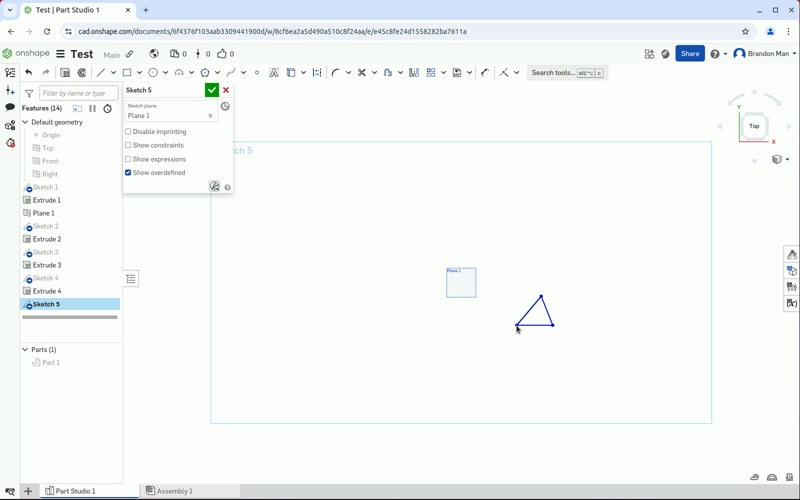
mouse_move(546, 317)
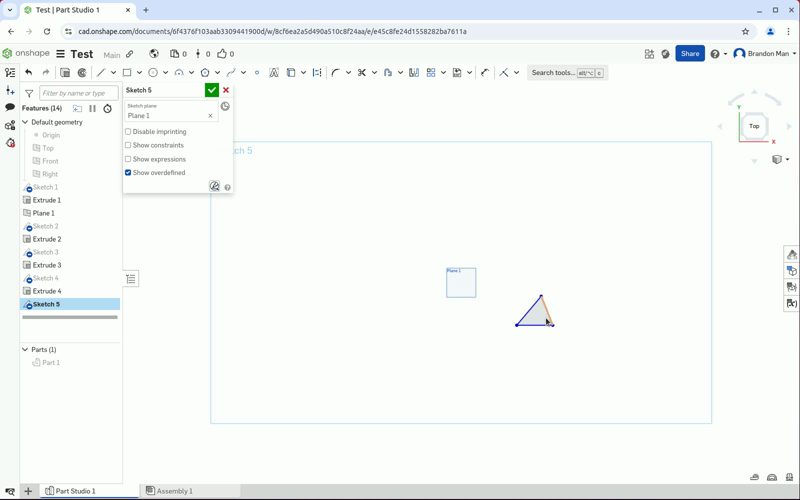
scroll(6)
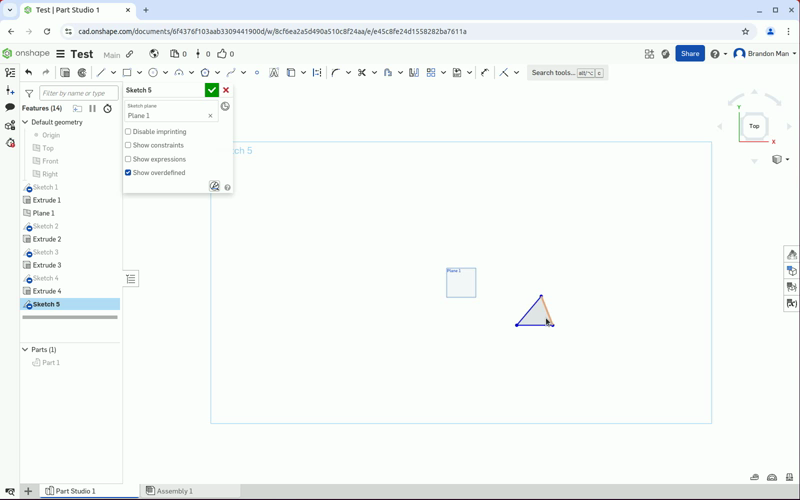
scroll(6)
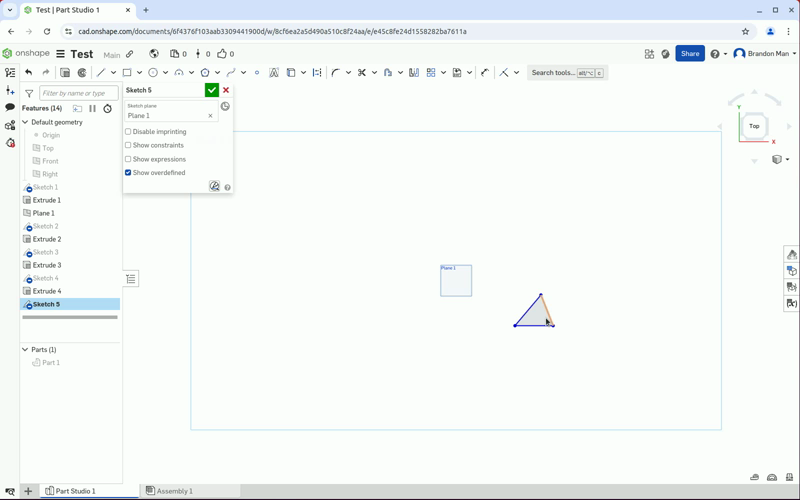
scroll(6)
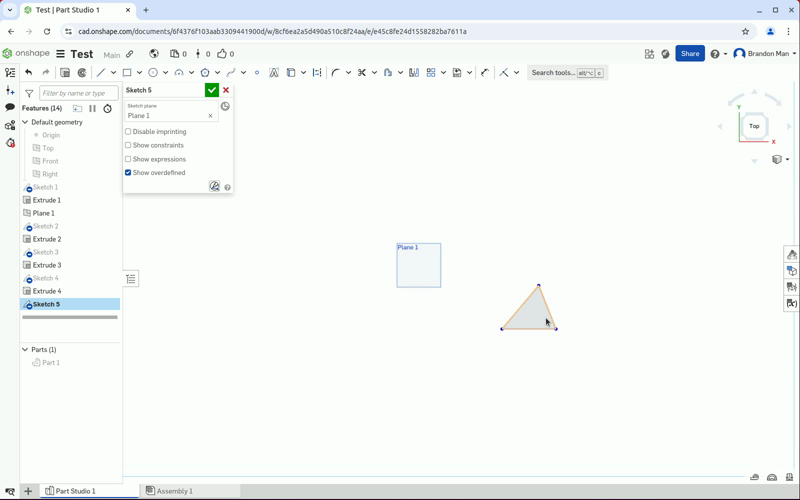
scroll(6)
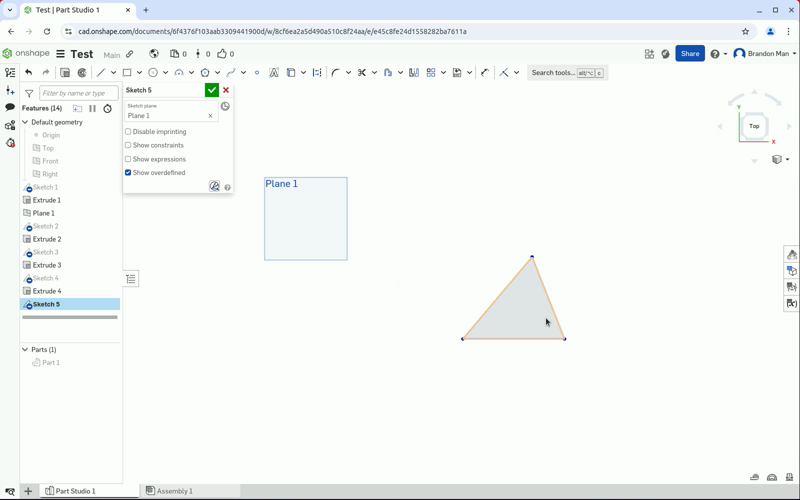
scroll(6)
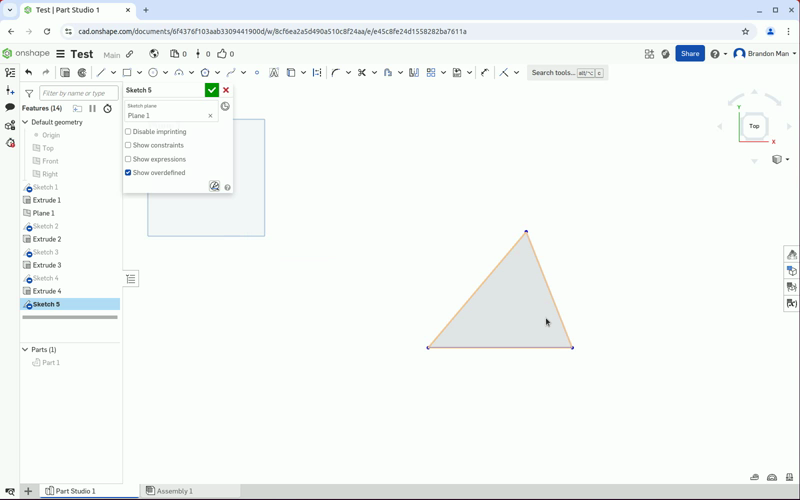
scroll(6)
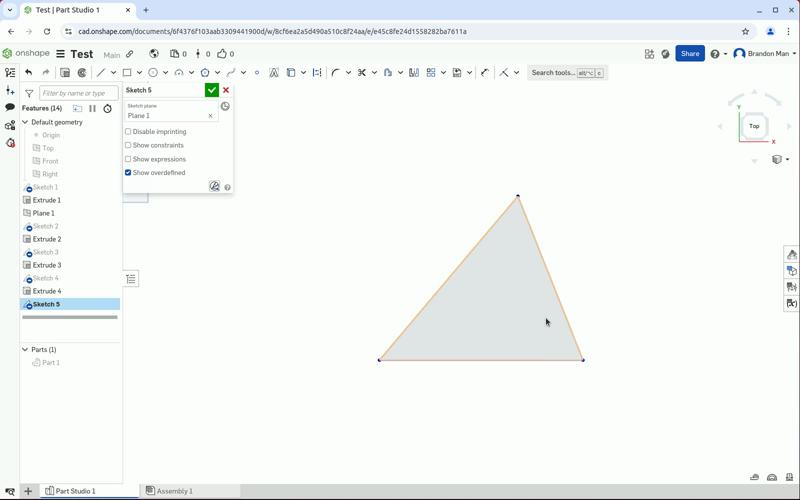
scroll(6)
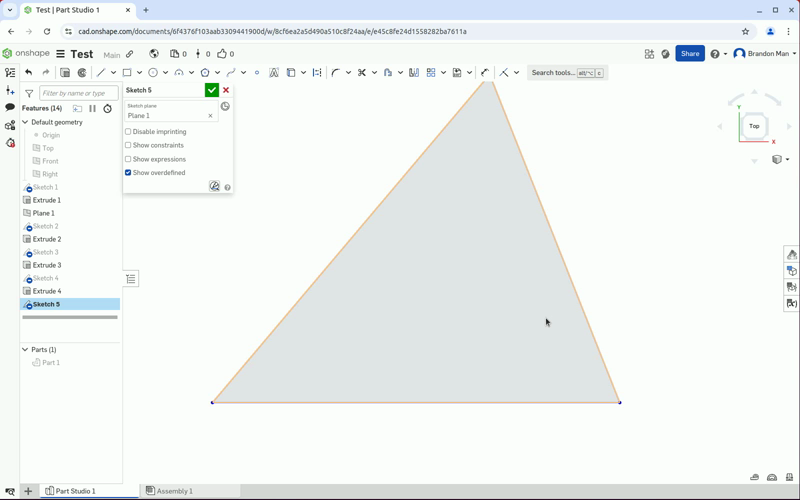
click(546, 317)
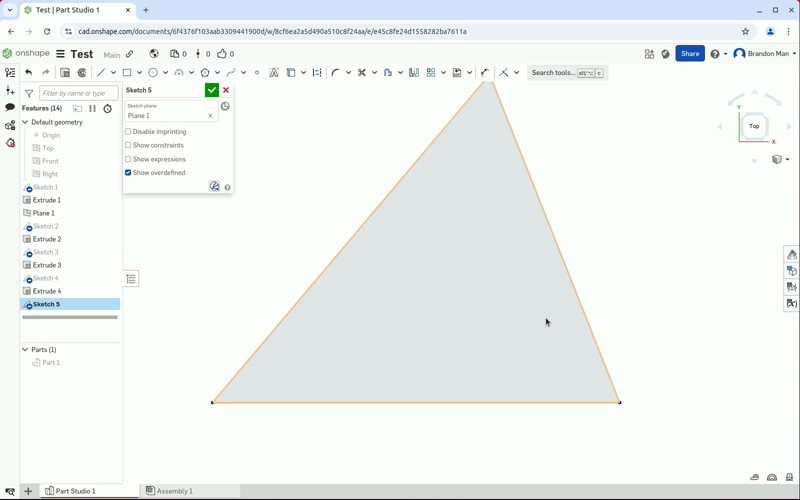
scroll(-6)
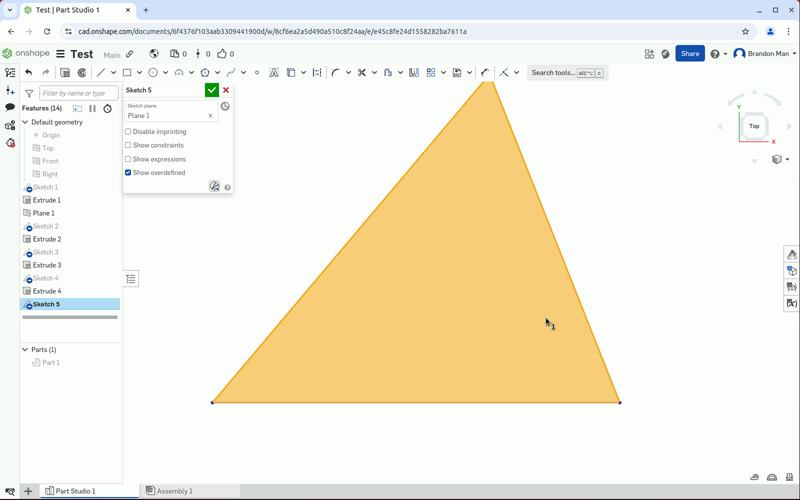
scroll(-6)
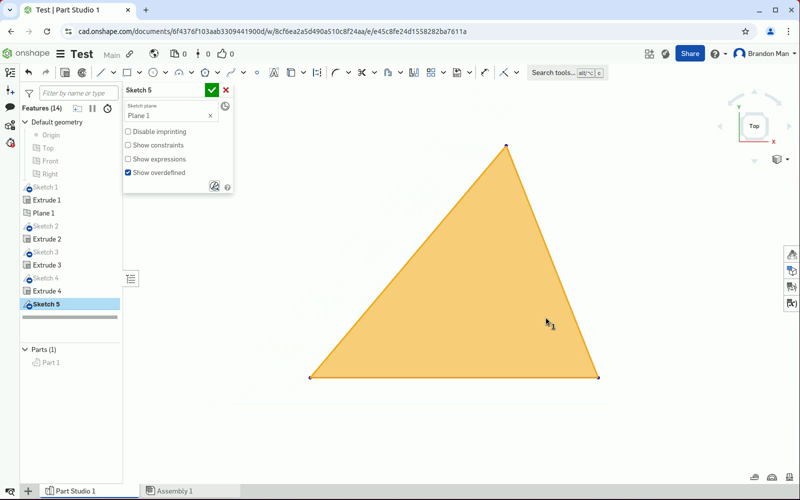
scroll(-6)
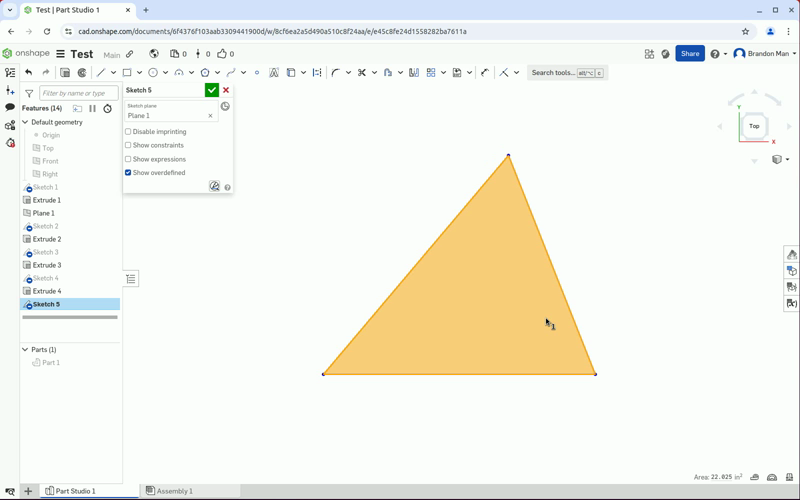
scroll(-6)
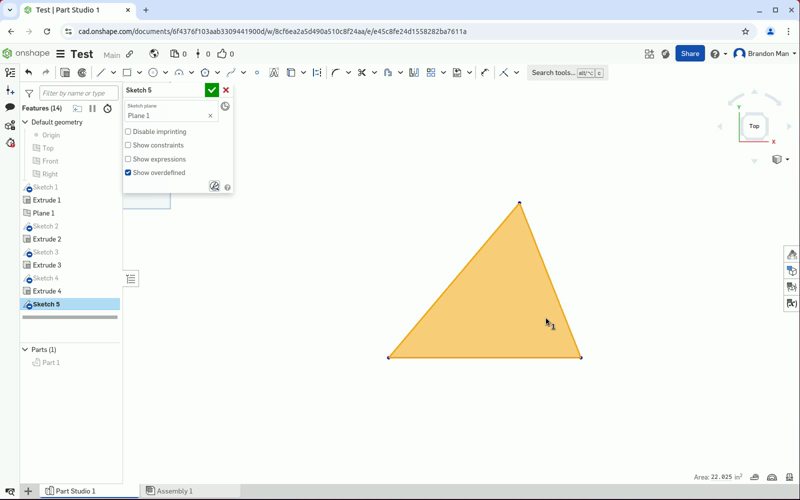
scroll(-6)
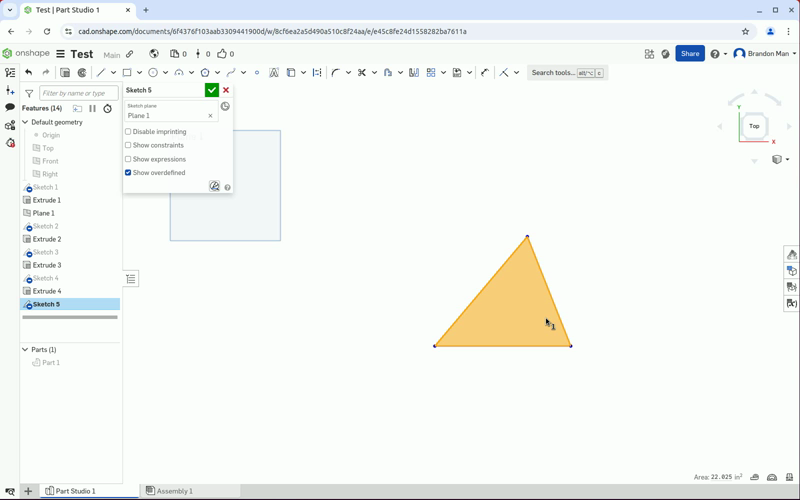
scroll(-6)
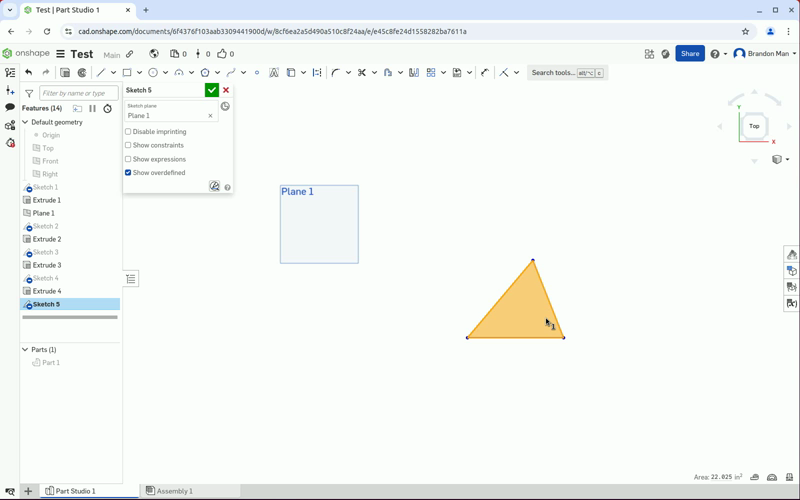
scroll(-6)
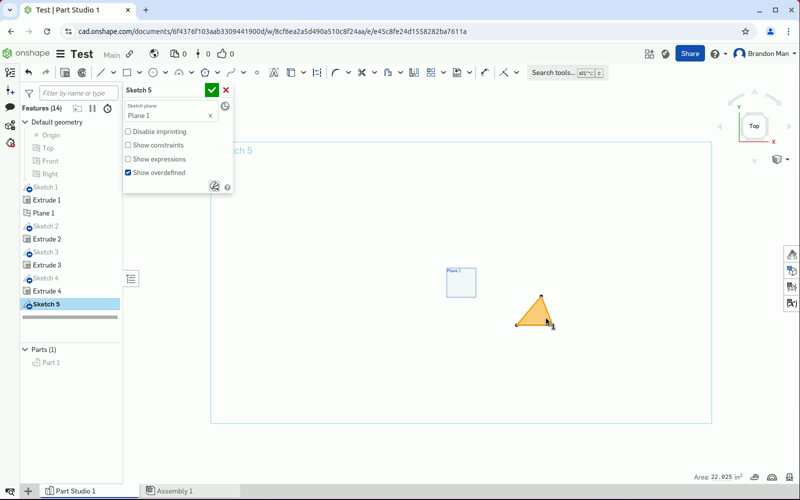
mouse_move(73, 352)
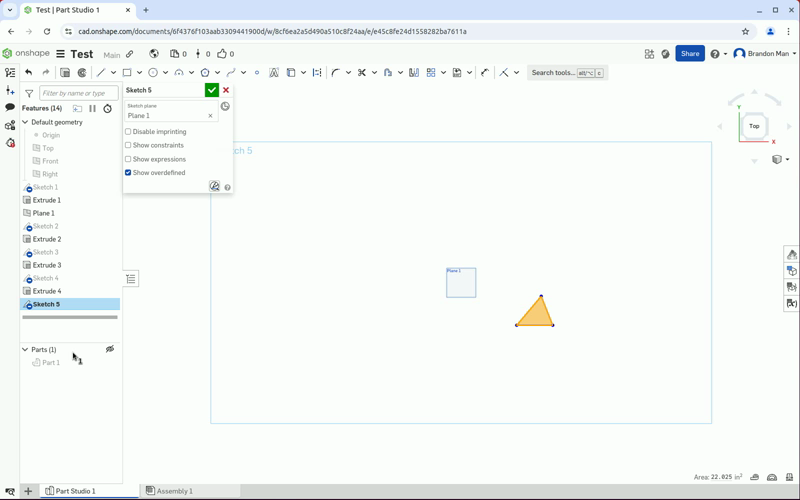
key(shift+y)
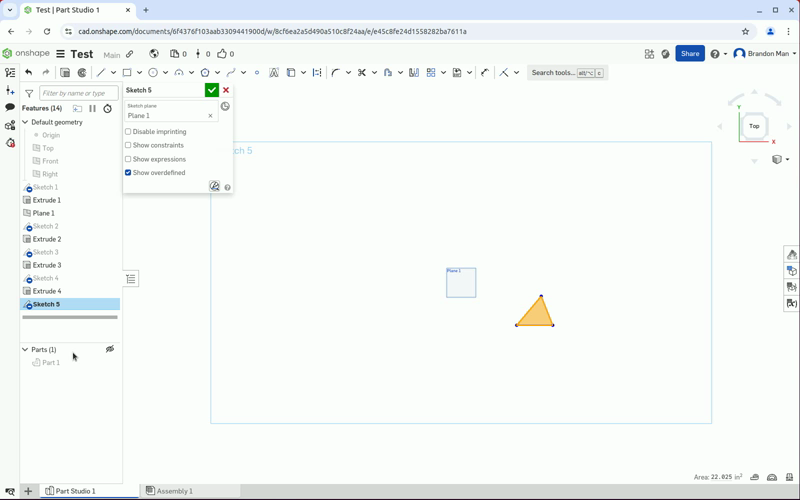
key(shift+e)
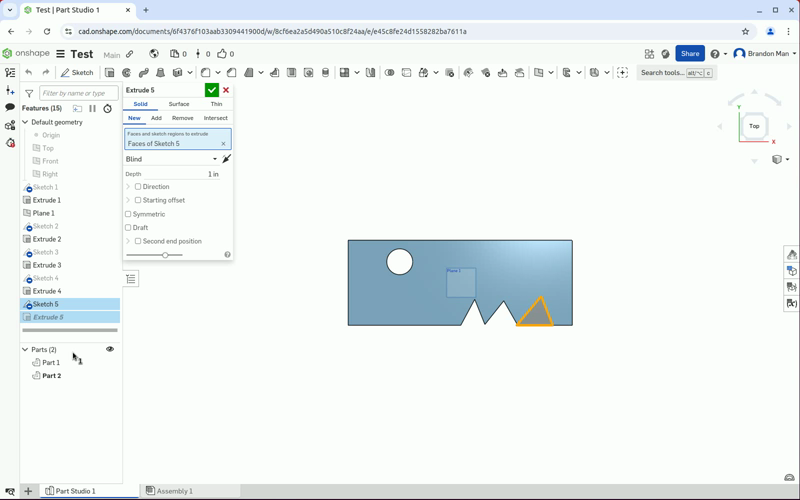
mouse_move(143, 106)
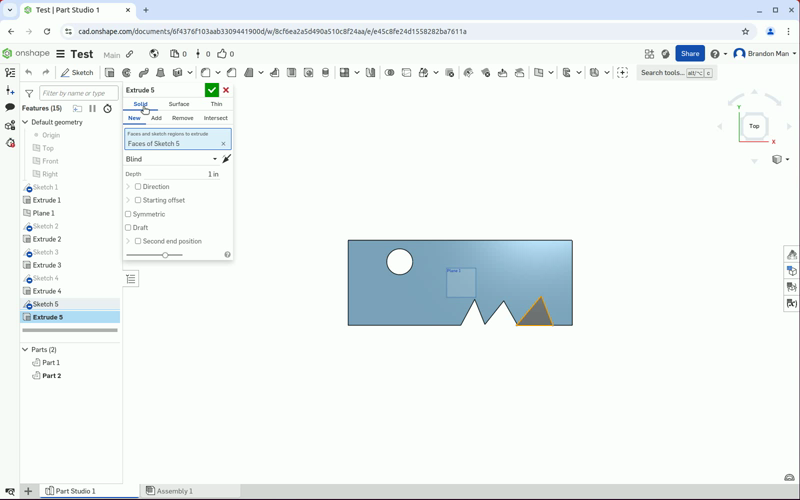
click(143, 106)
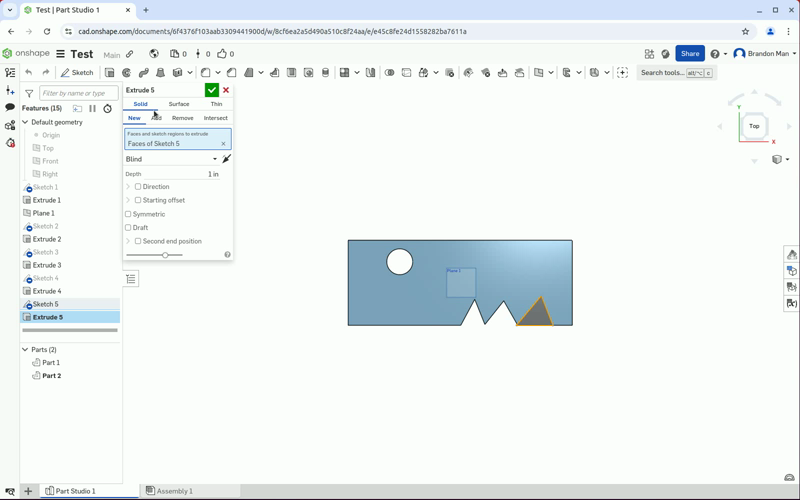
mouse_move(186, 120)
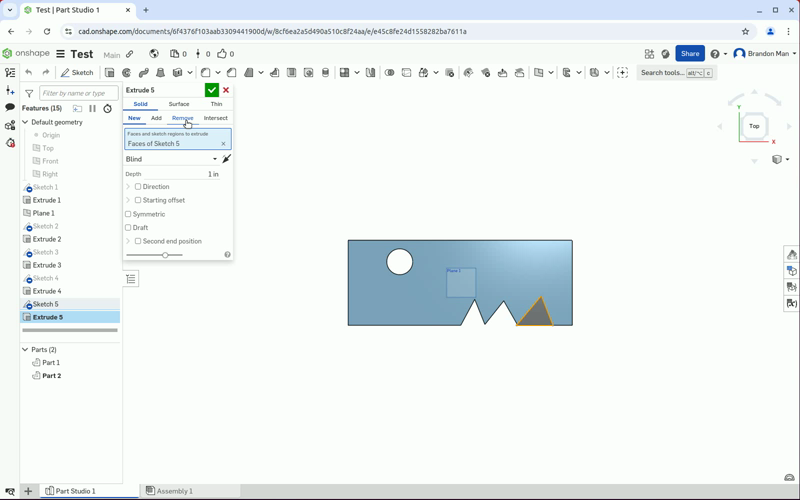
click(186, 120)
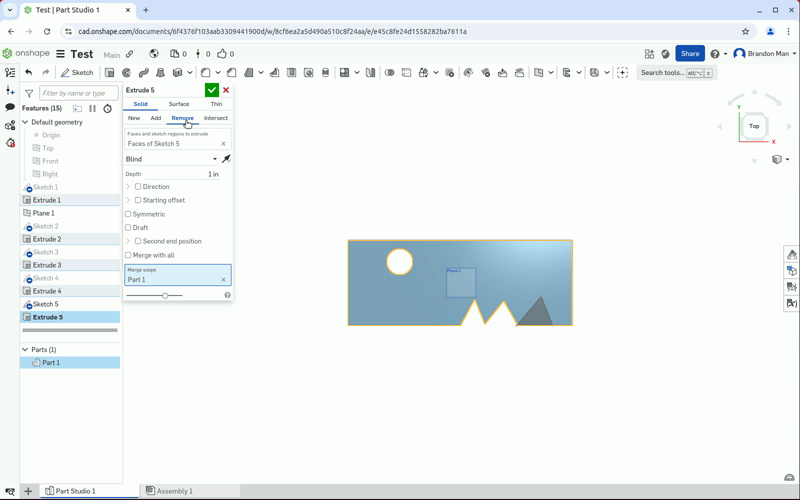
key(tab, 4)
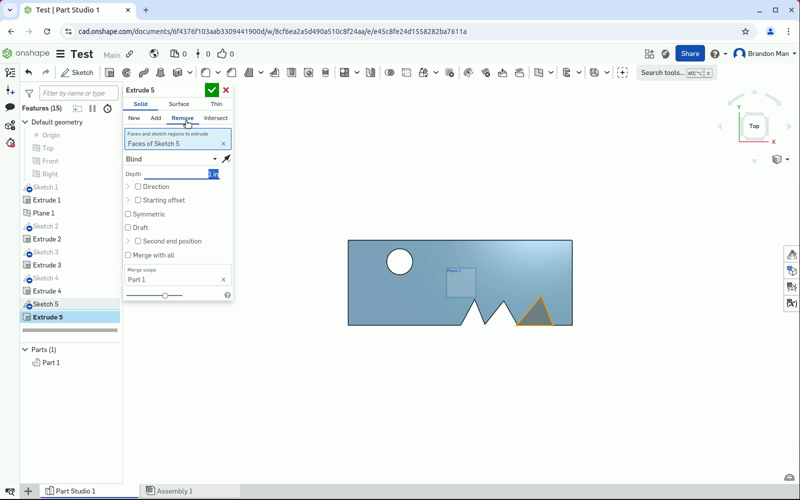
text(12.998)
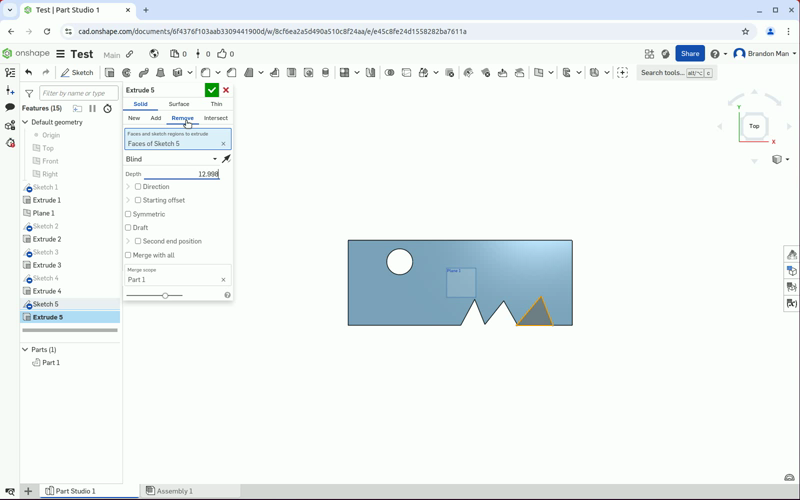
key(tab, 6)
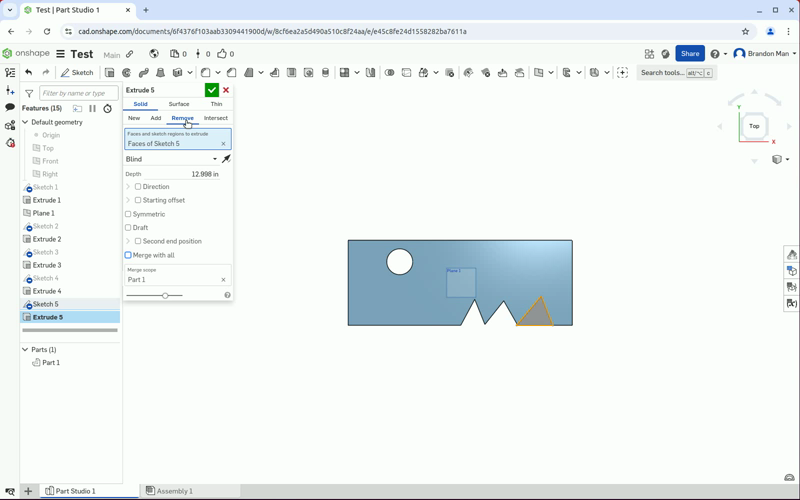
key(space)
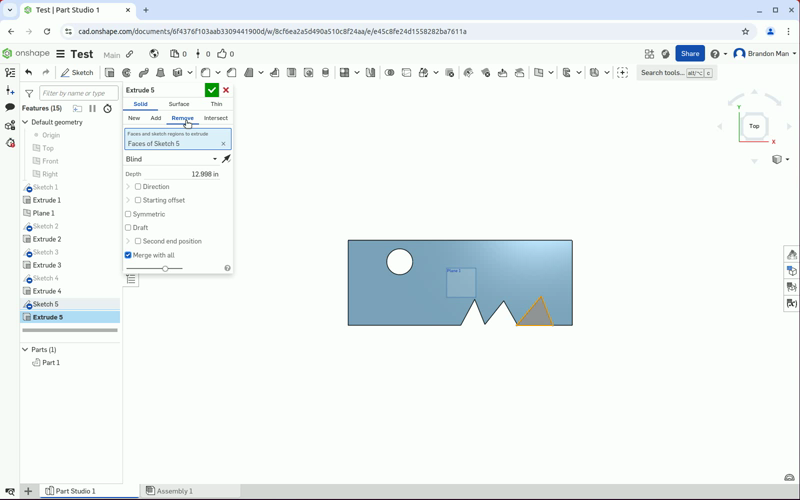
key(enter)
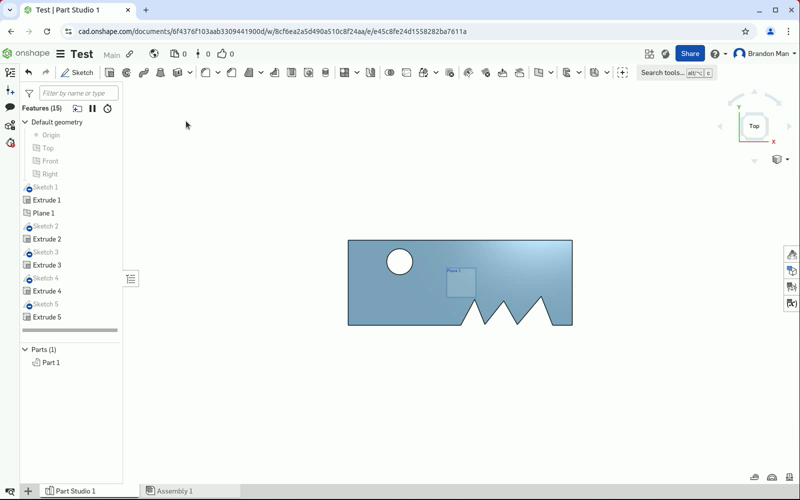
key(shift+h)
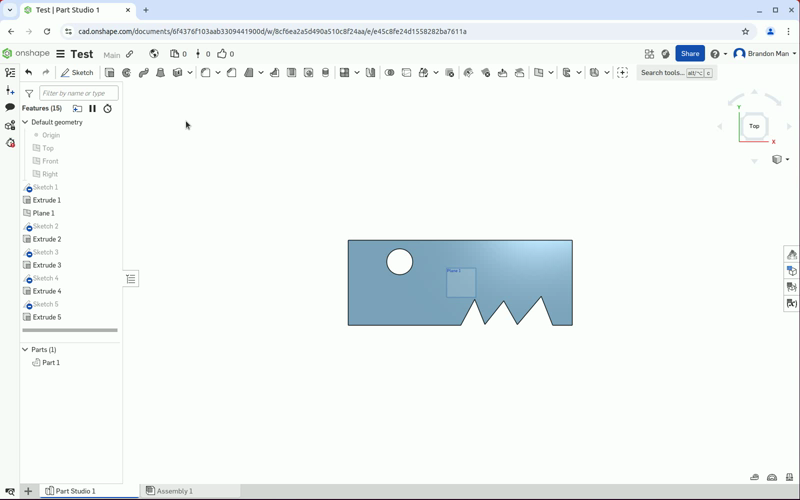
key(shift+h)
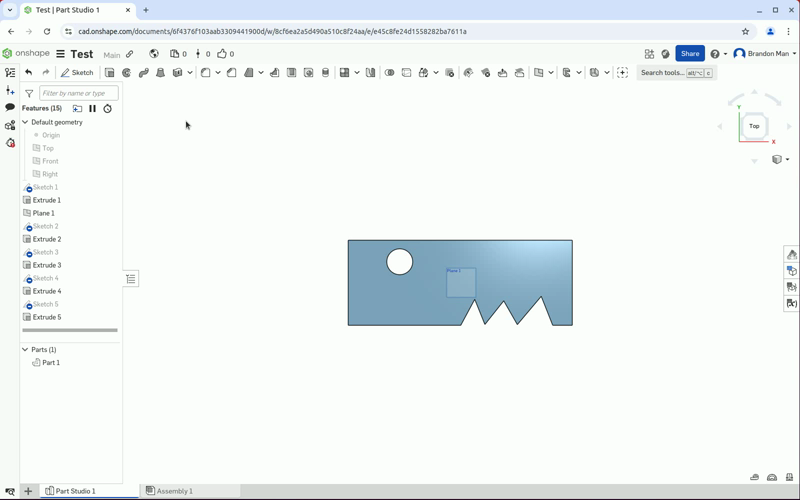
mouse_move(73, 189)
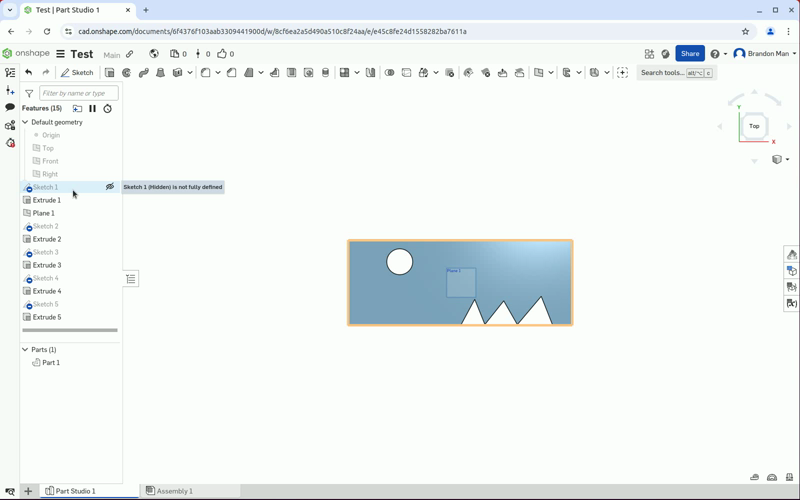
click(73, 189)
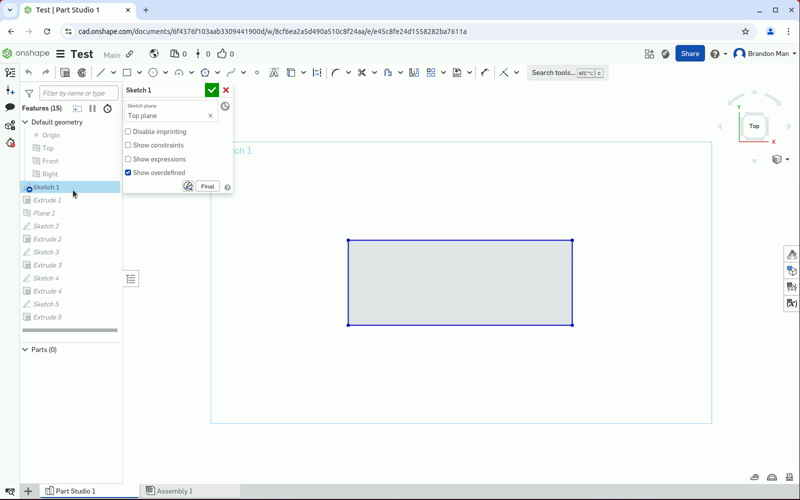
mouse_move(229, 92)
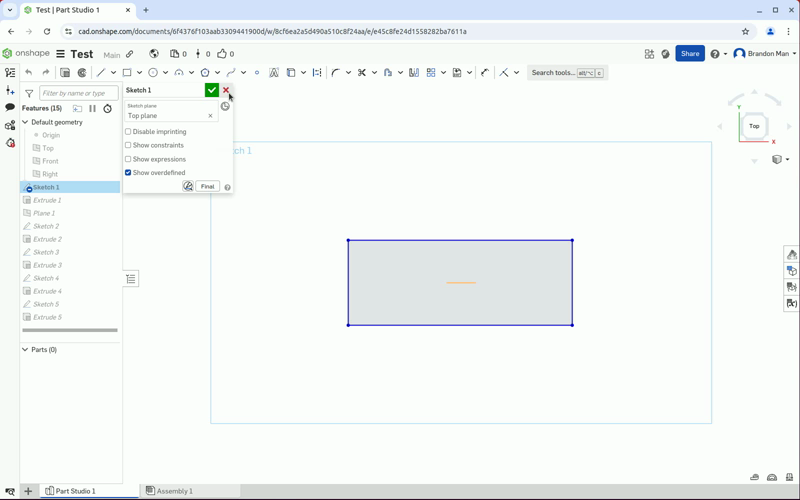
click(229, 92)
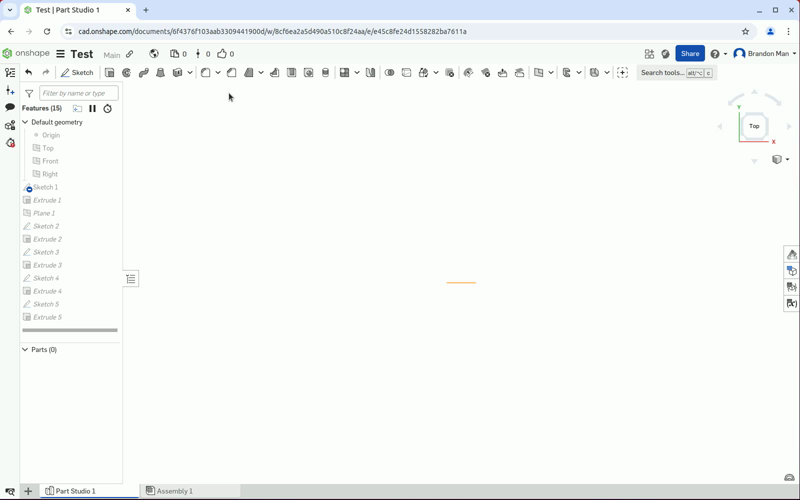
key(shift+s)
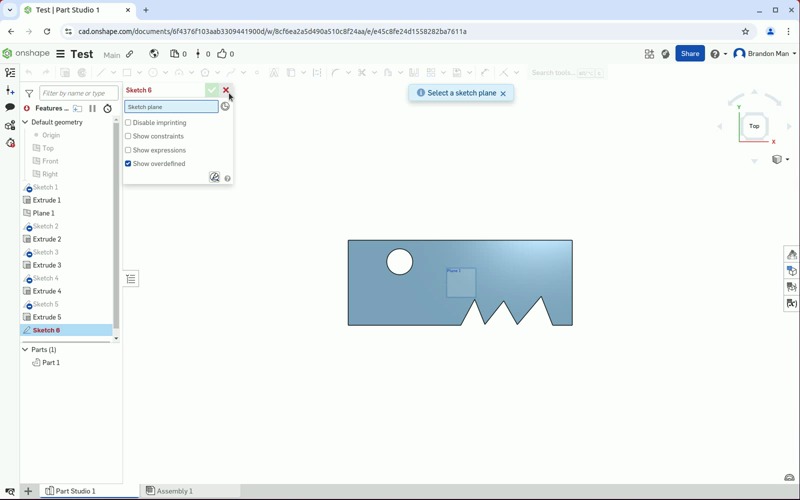
mouse_move(69, 215)
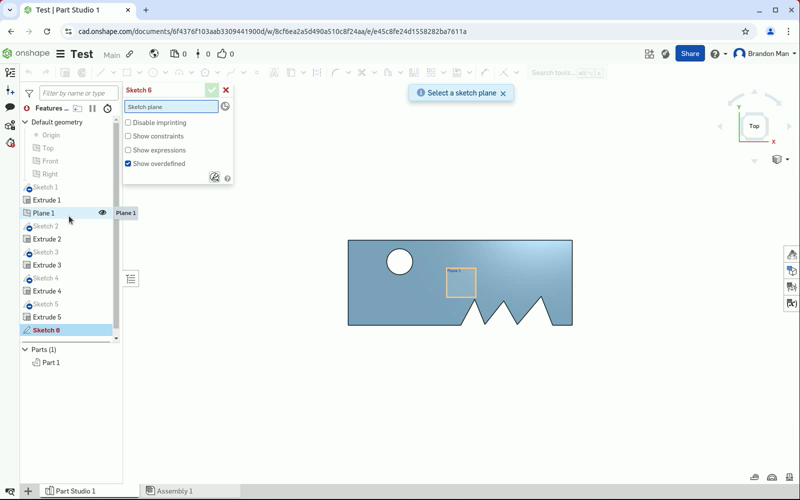
click(69, 215)
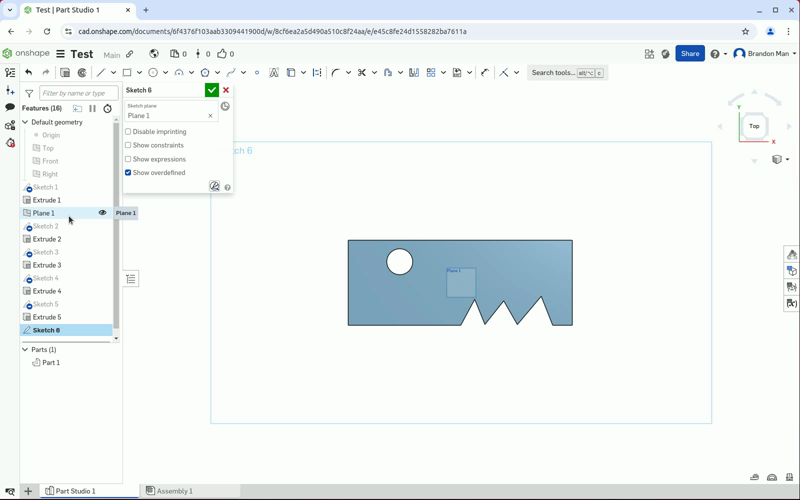
mouse_move(73, 352)
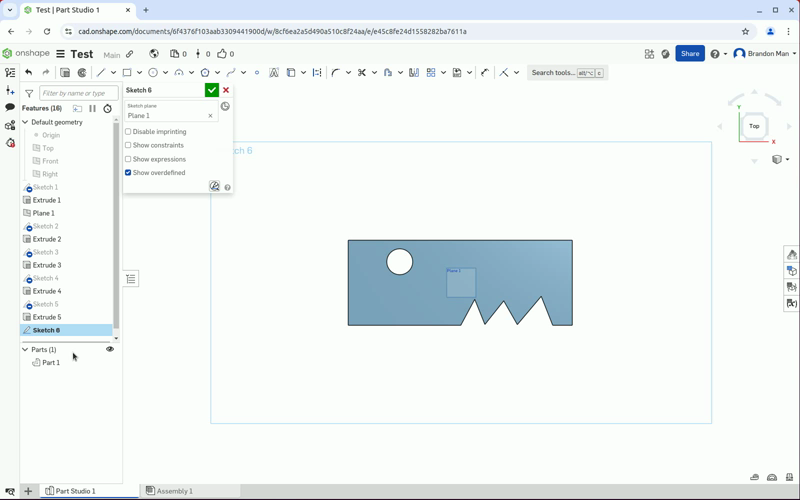
key(y)
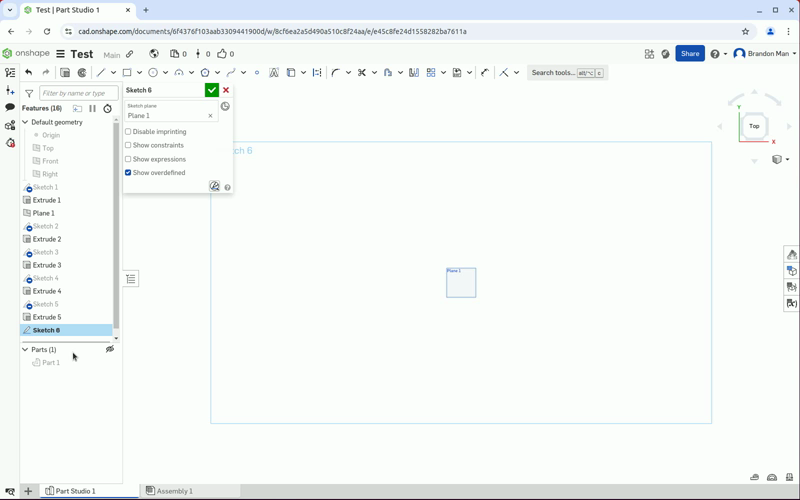
key(l)
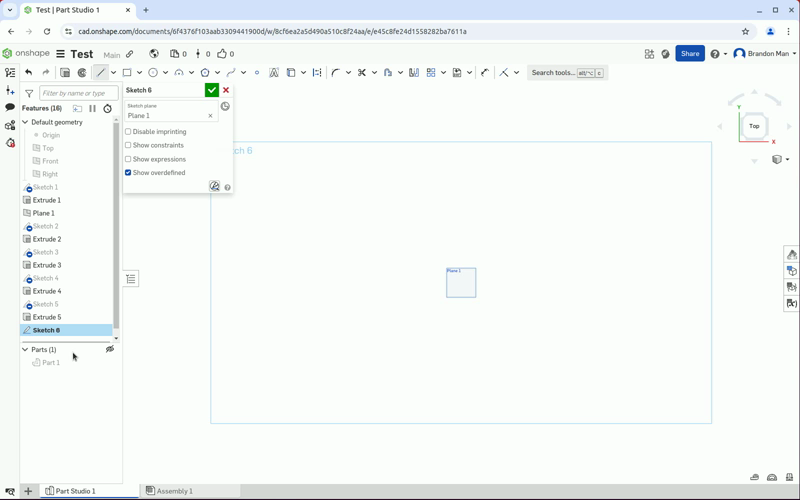
key_down(shift)
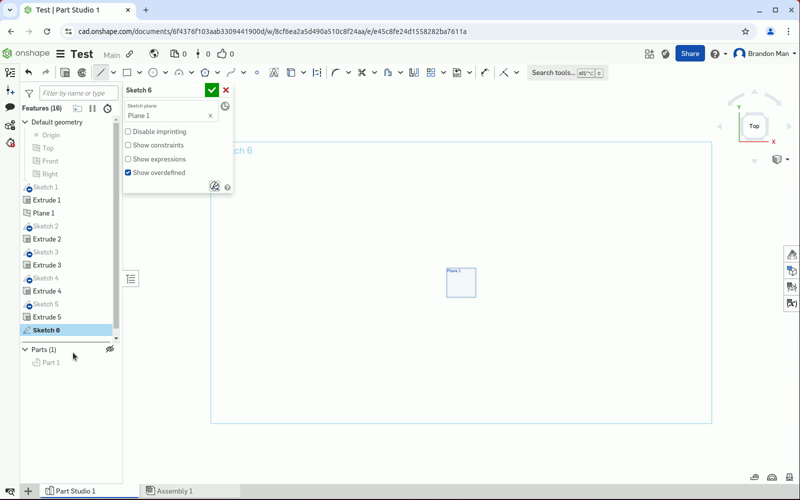
mouse_move(460, 325)
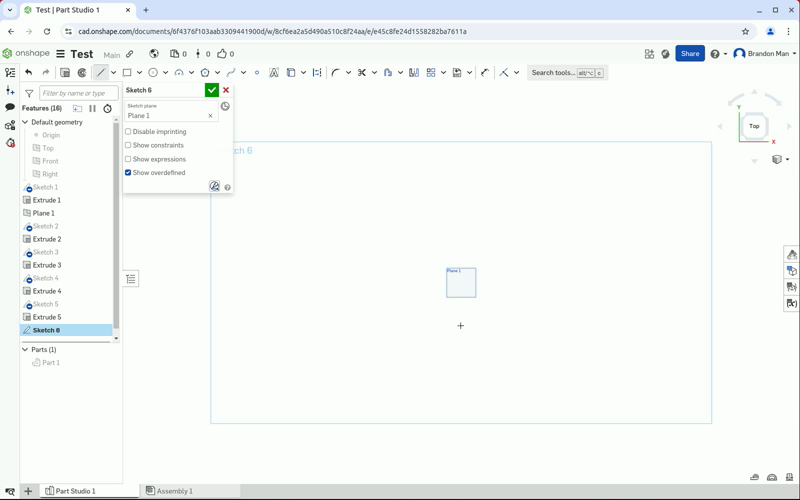
click(460, 325)
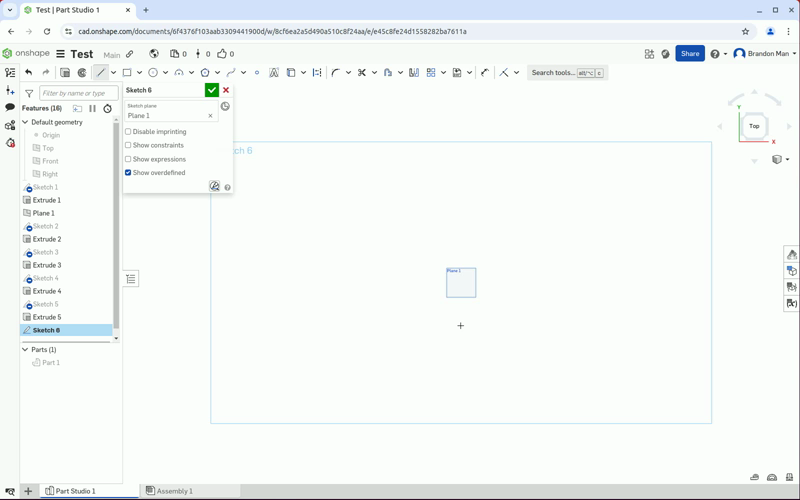
key_up(shift)
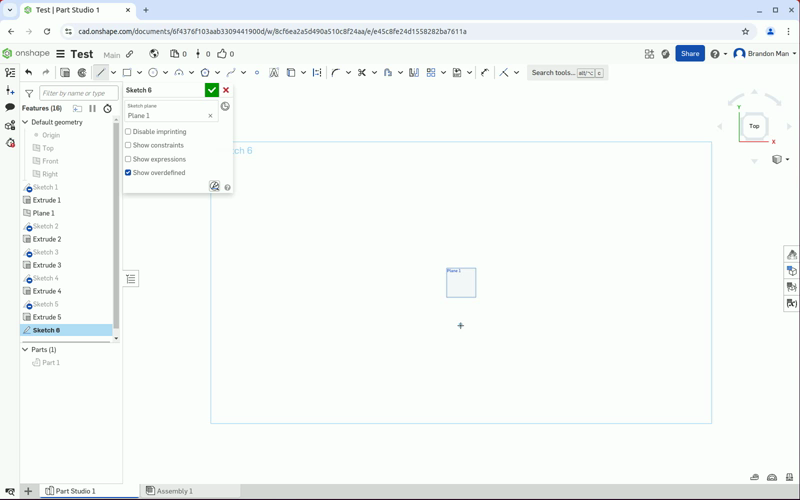
key_down(shift)
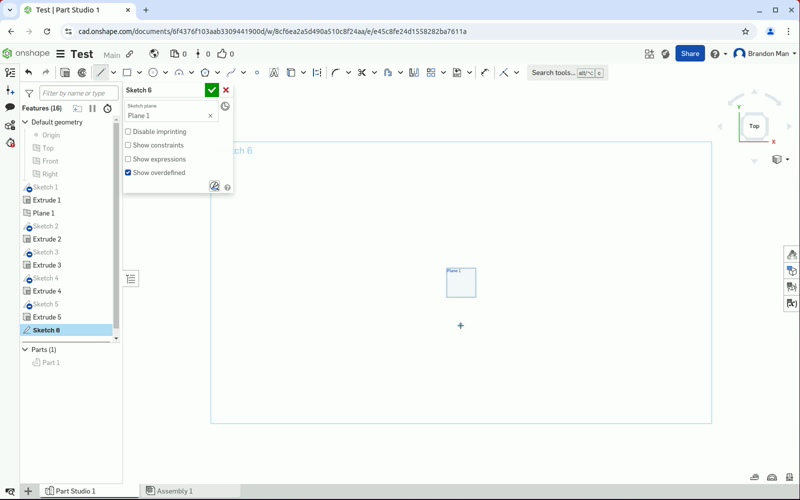
mouse_move(509, 405)
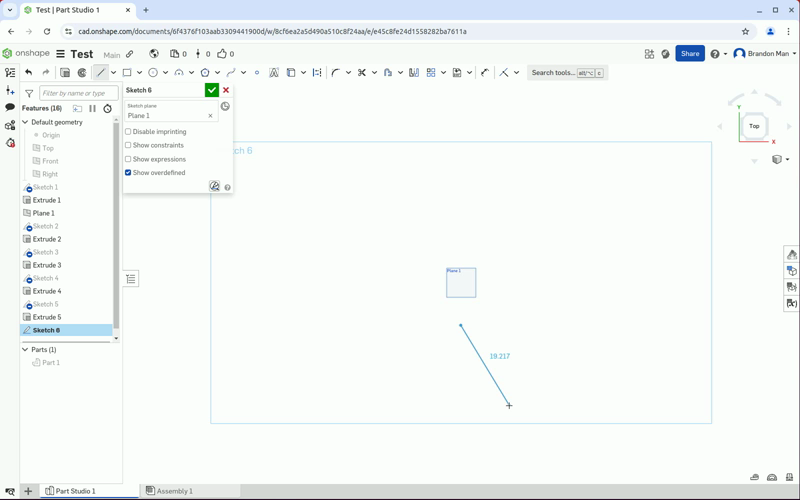
click(509, 405)
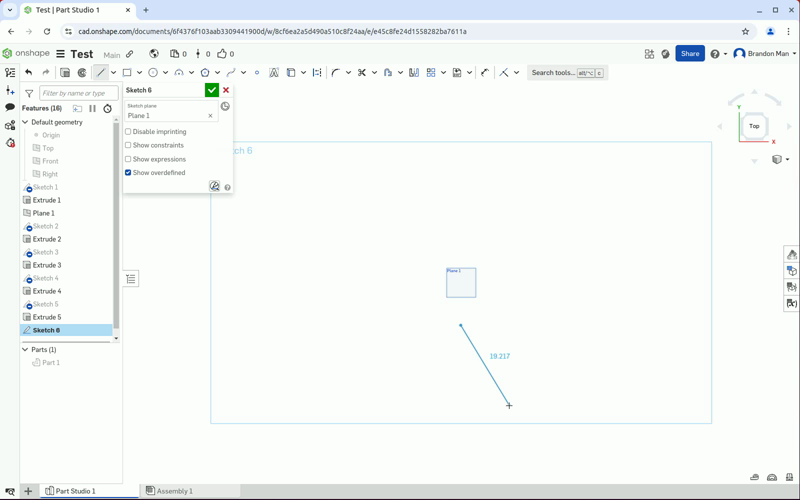
key_up(shift)
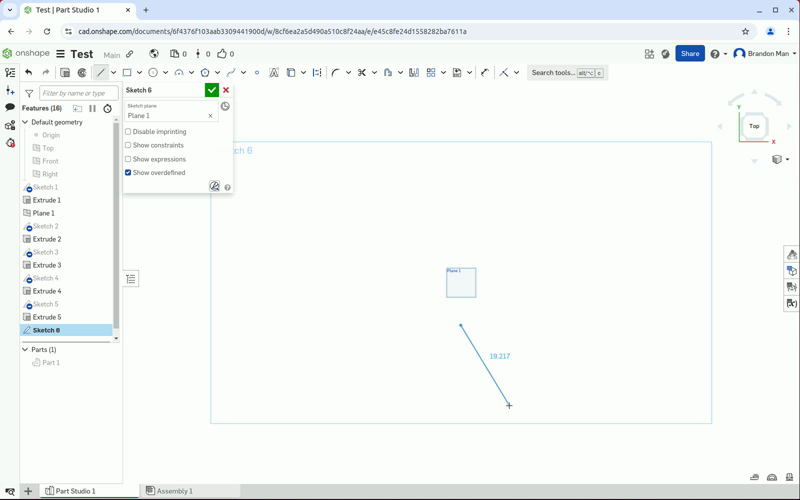
key_down(shift)
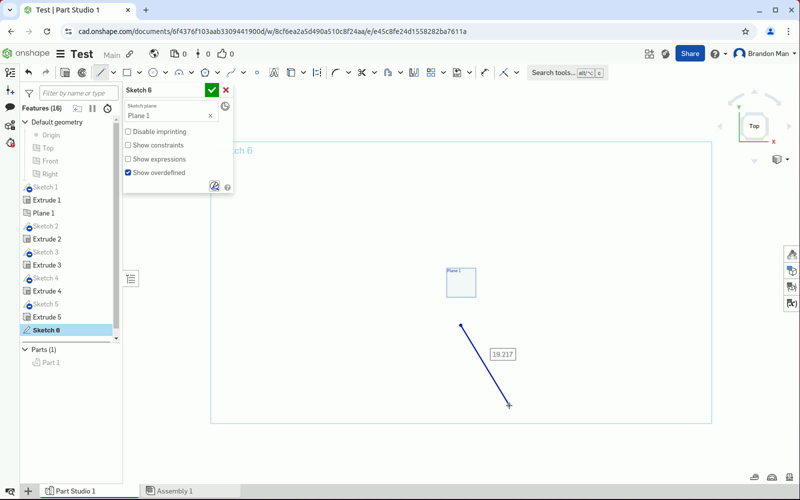
mouse_move(552, 325)
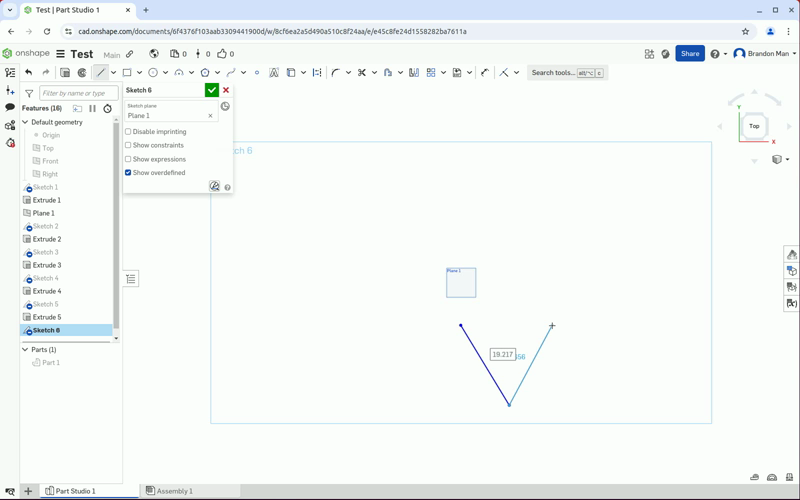
click(552, 325)
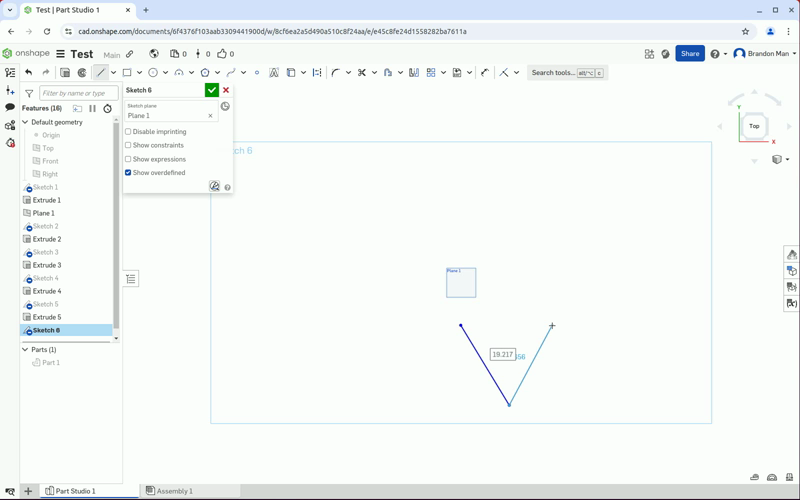
key_up(shift)
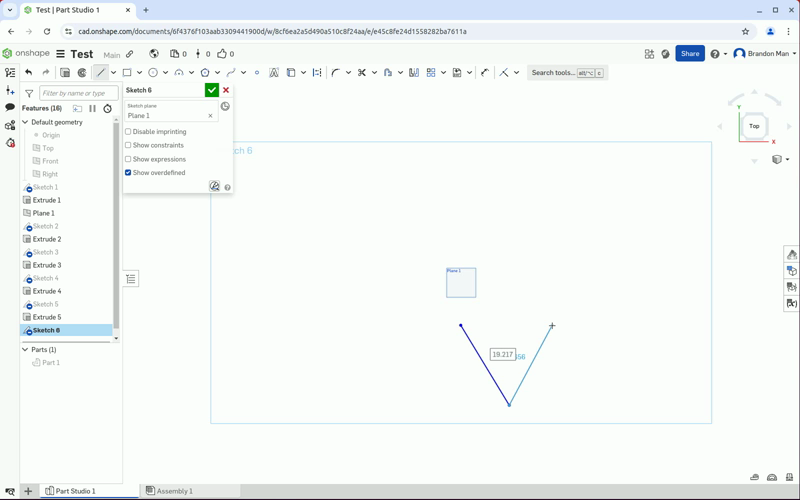
key_down(shift)
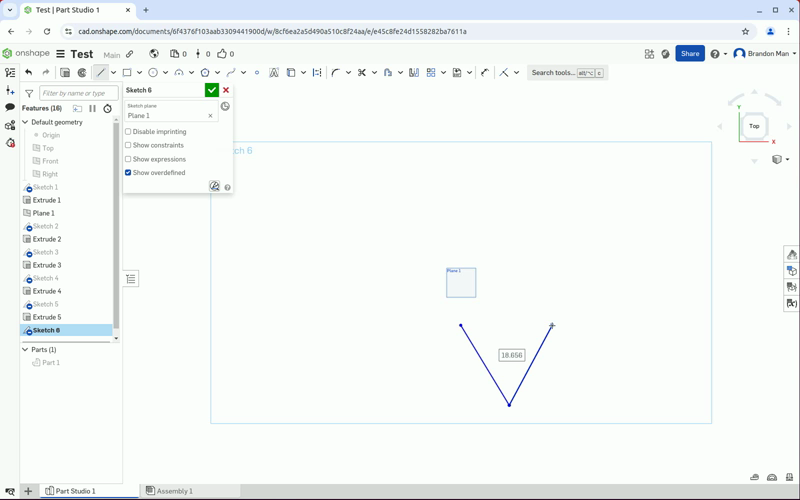
mouse_move(582, 325)
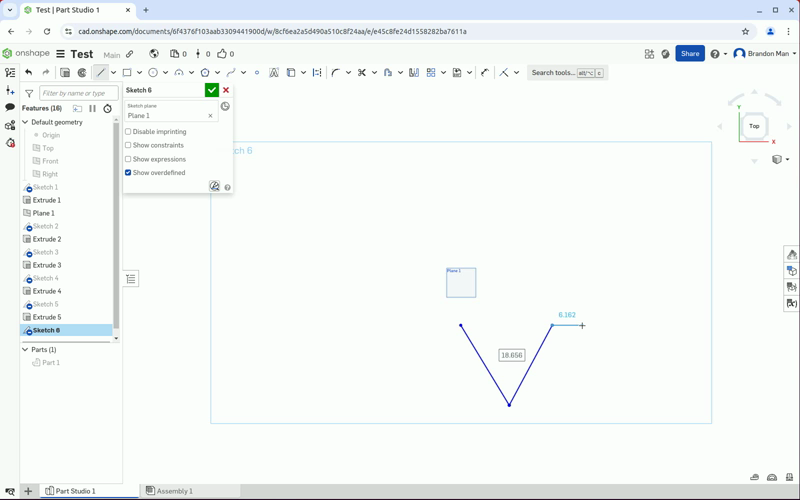
mouse_move(517, 325)
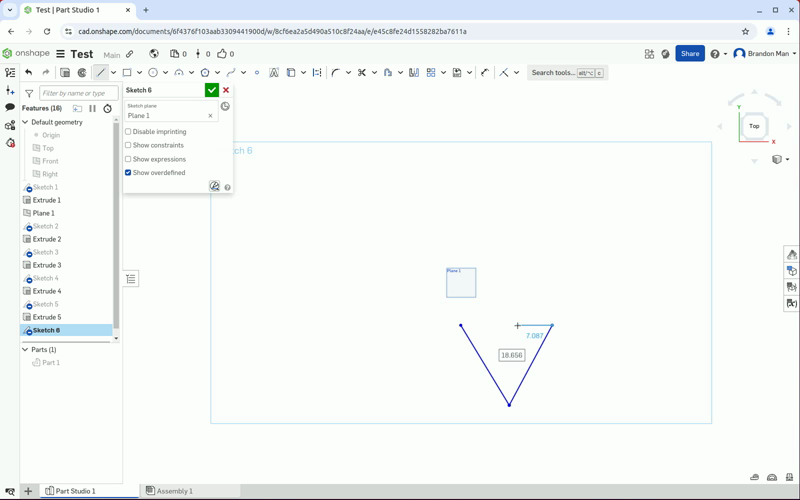
click(517, 325)
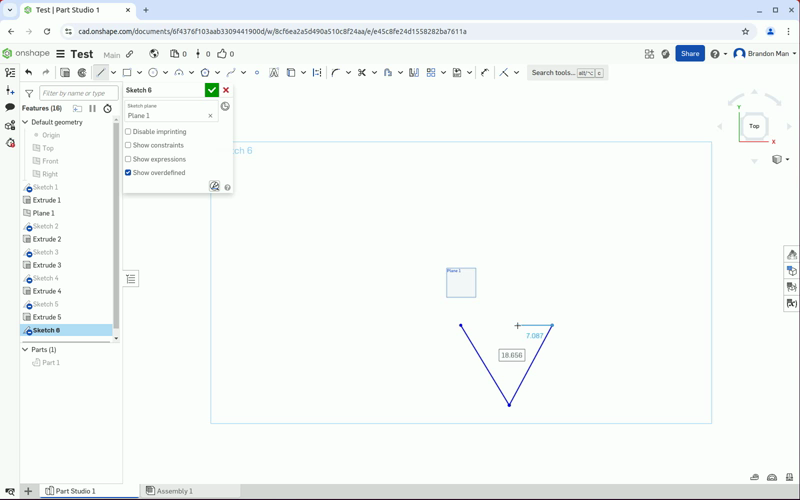
key_up(shift)
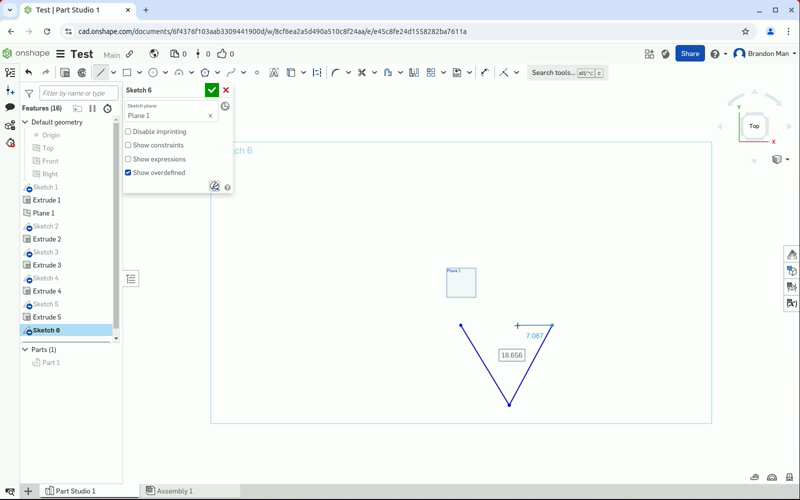
key_down(shift)
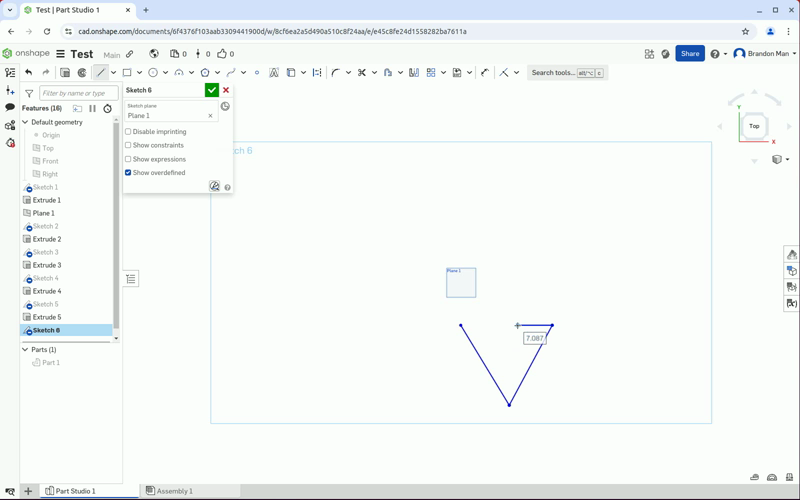
mouse_move(547, 325)
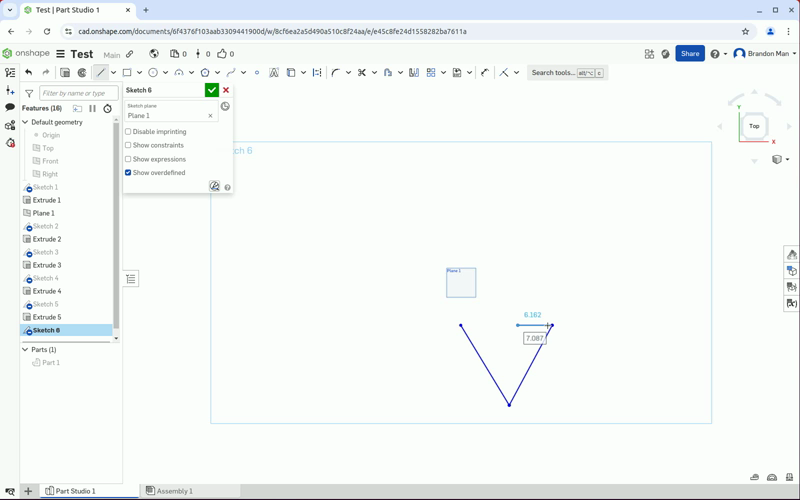
mouse_move(483, 325)
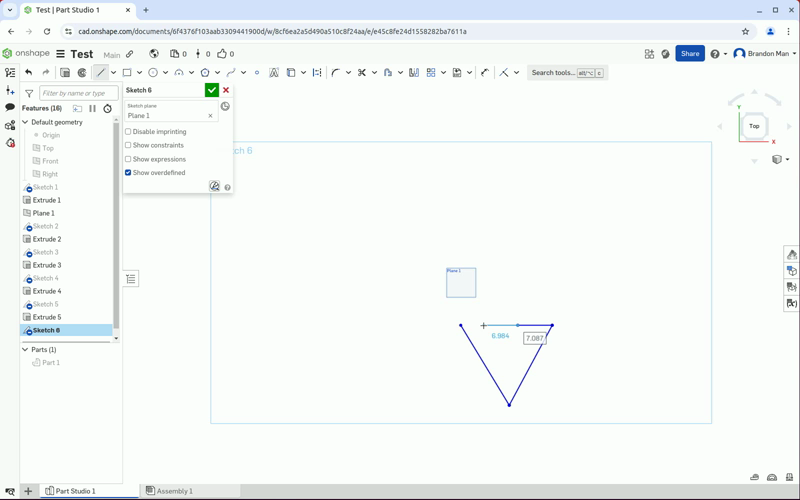
click(483, 325)
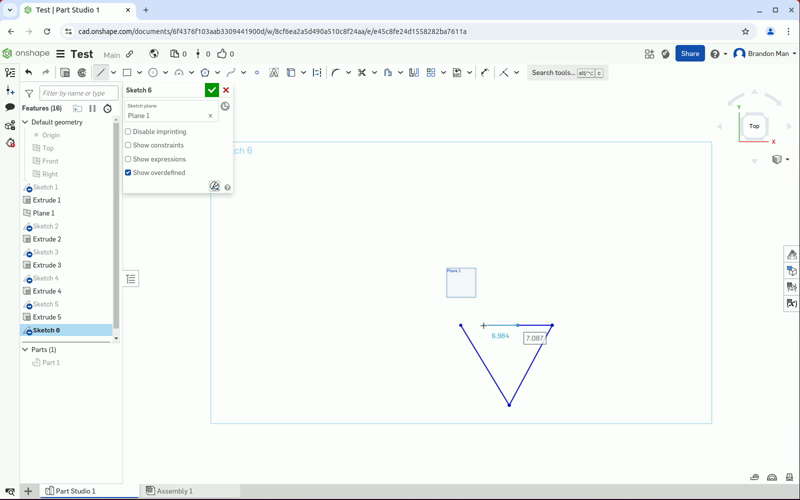
key_up(shift)
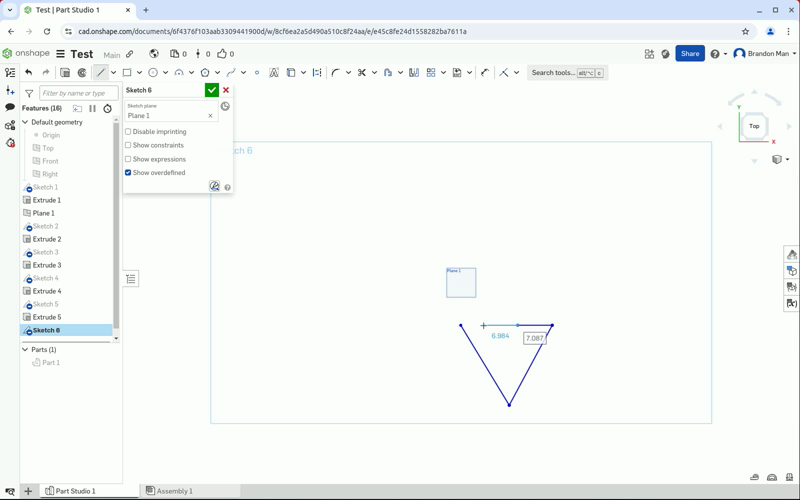
mouse_move(513, 325)
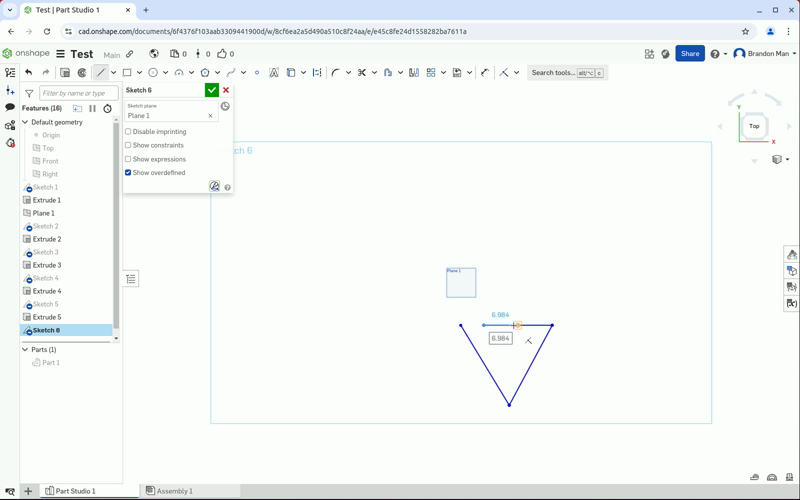
key_down(shift)
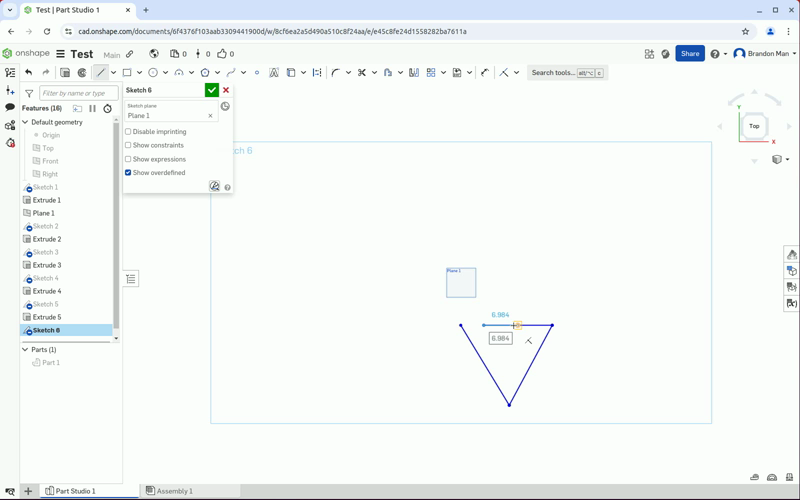
mouse_move(460, 325)
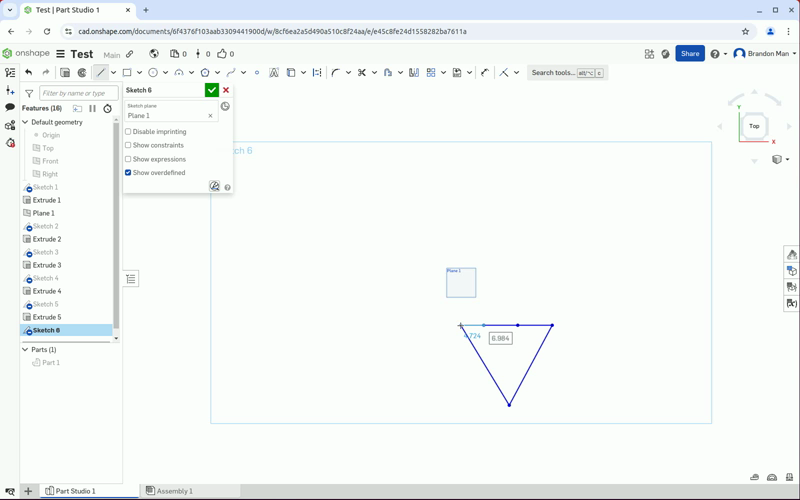
key_up(shift)
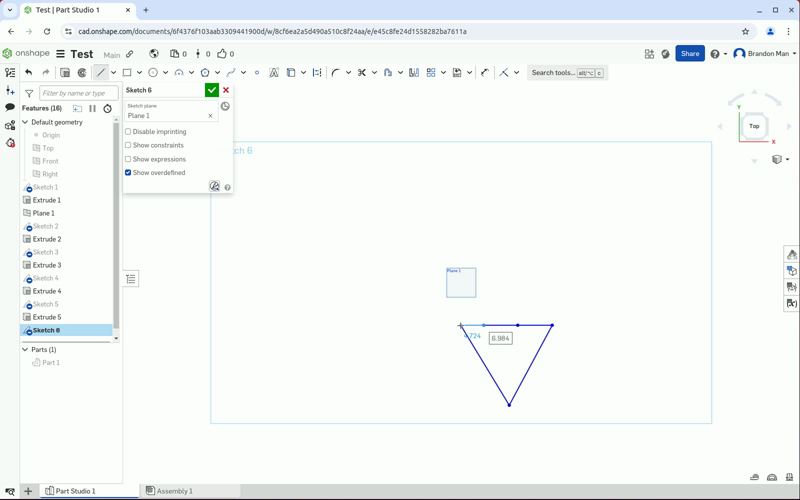
click(460, 325)
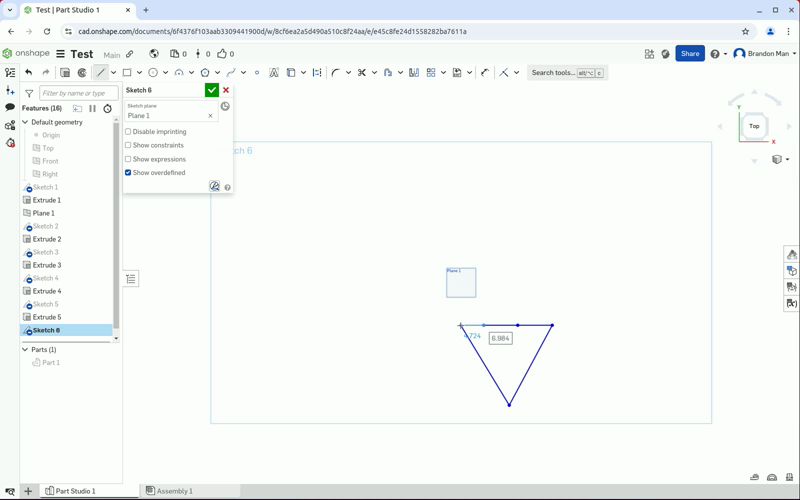
key(esc)
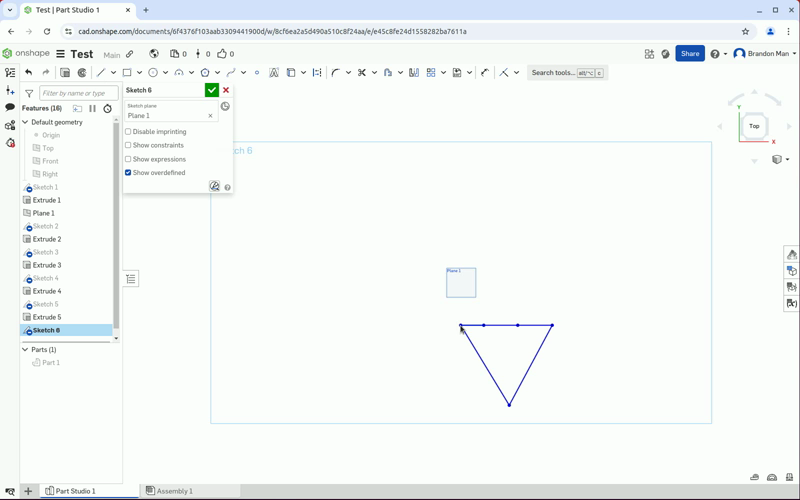
mouse_move(522, 365)
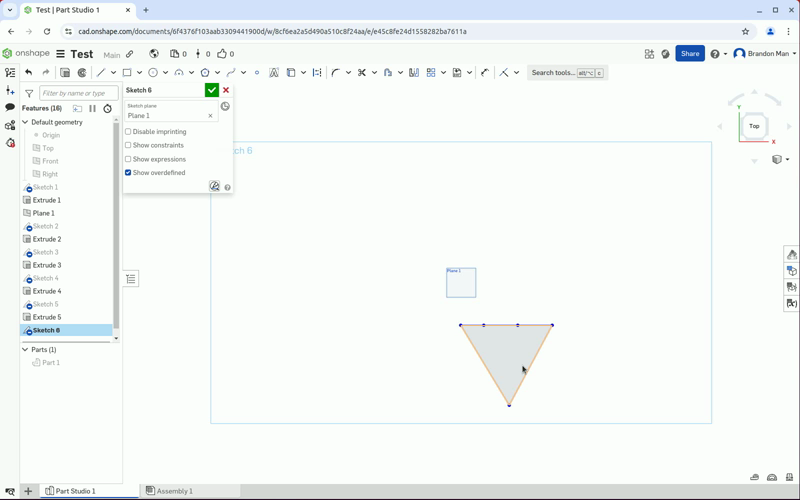
click(522, 365)
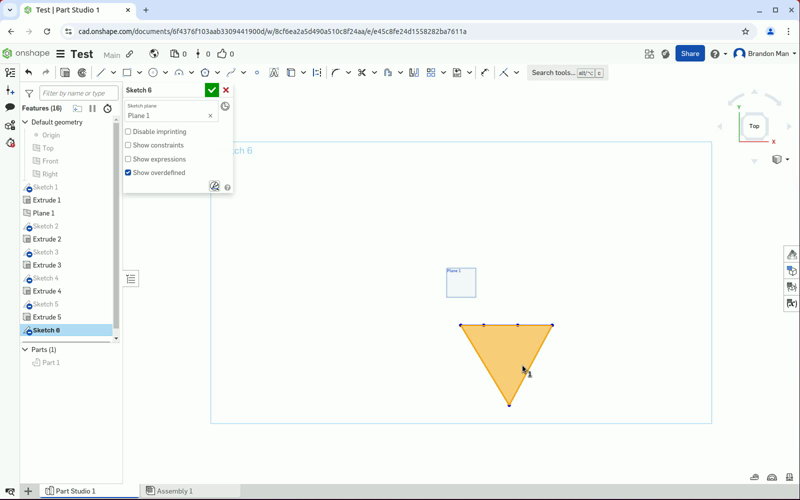
mouse_move(73, 352)
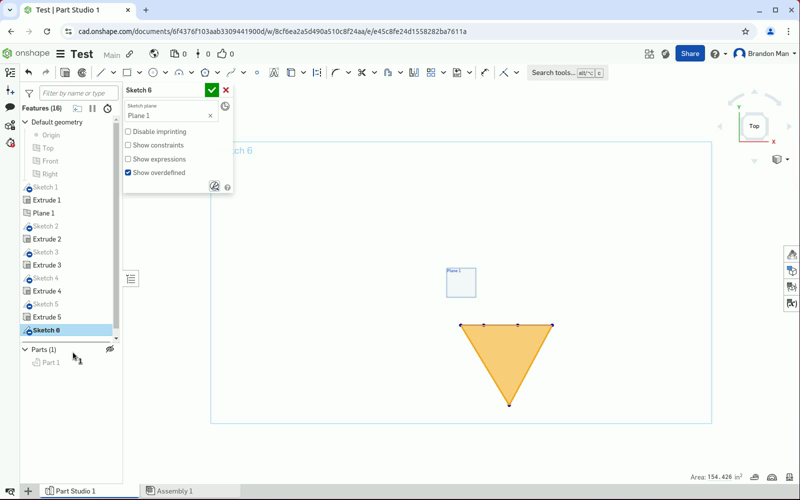
key(shift+y)
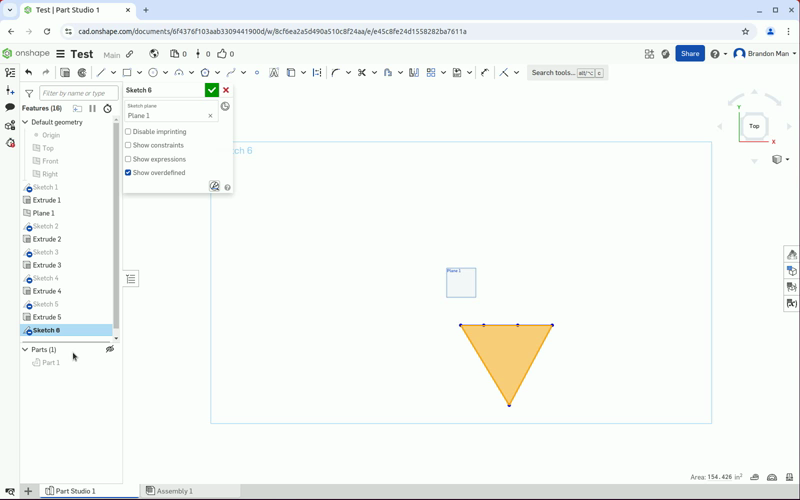
key(shift+e)
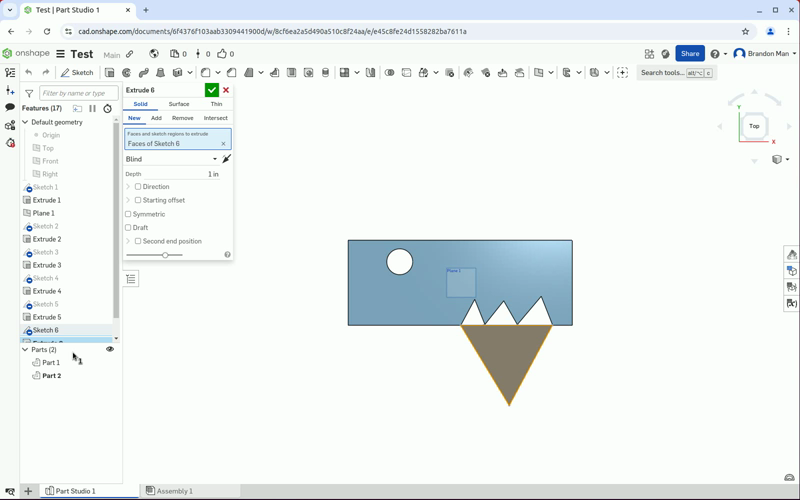
mouse_move(143, 106)
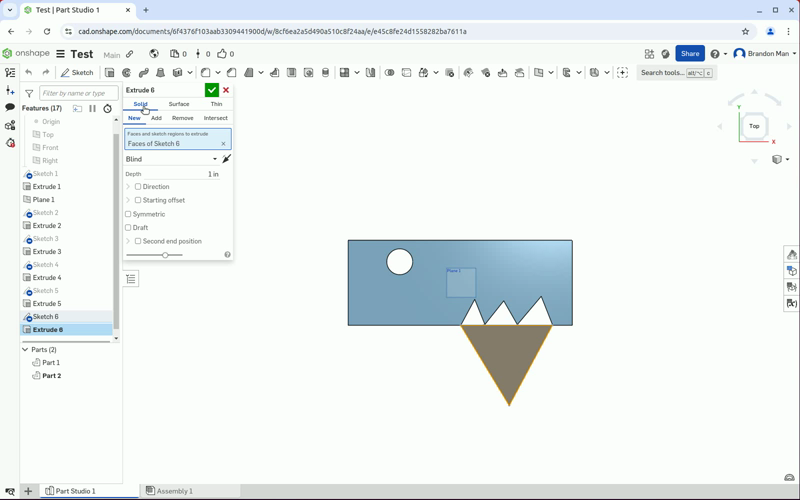
click(143, 106)
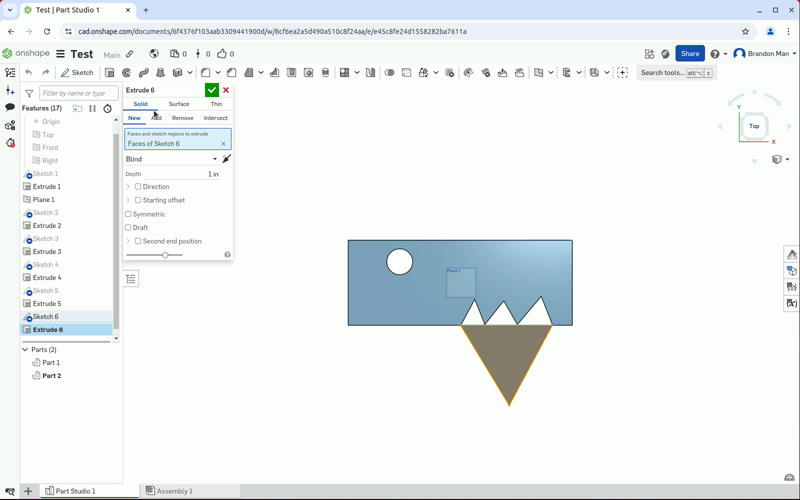
mouse_move(186, 120)
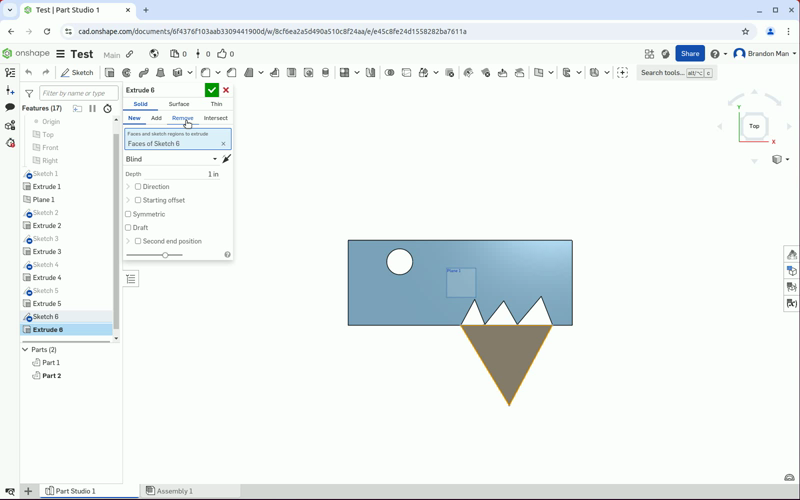
click(186, 120)
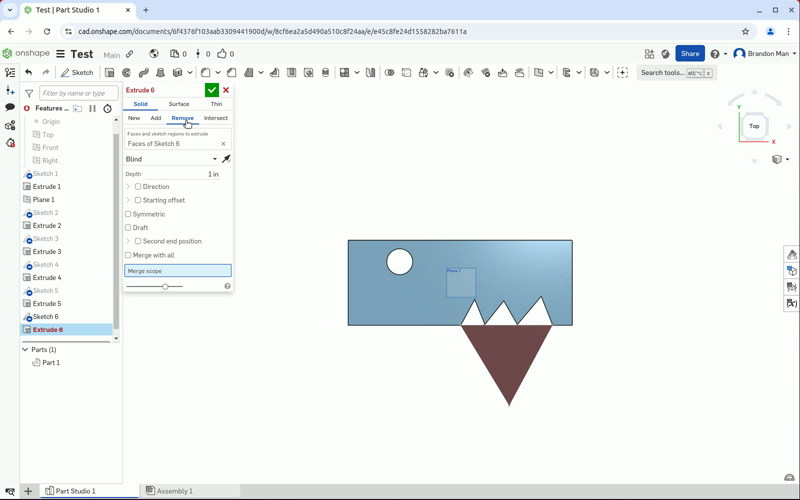
key(tab, 4)
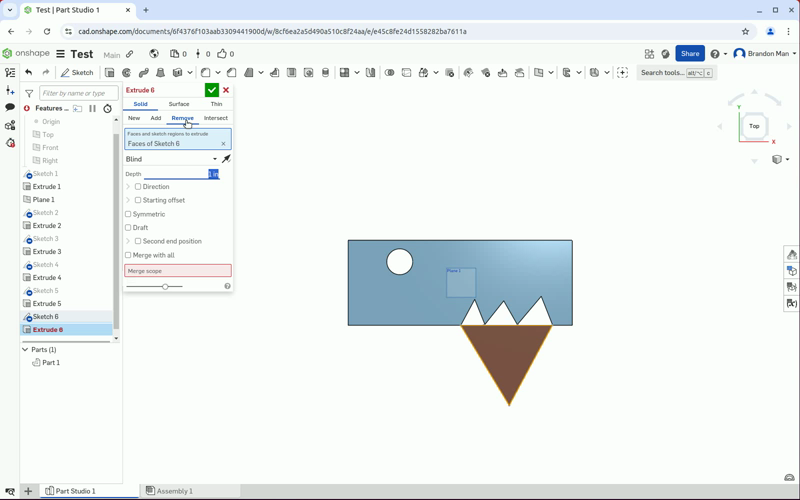
text(12.998)
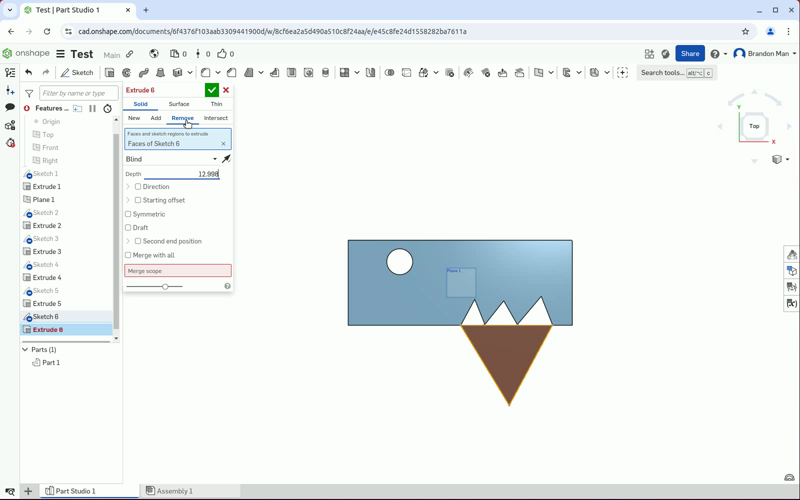
key(tab, 6)
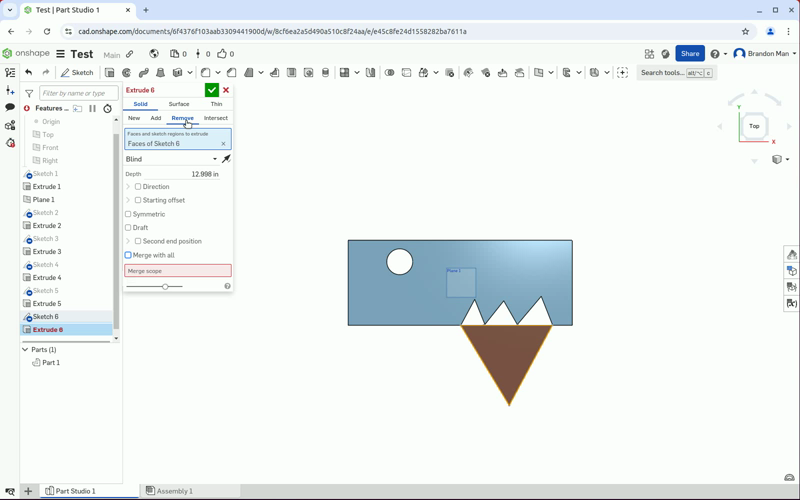
key(space)
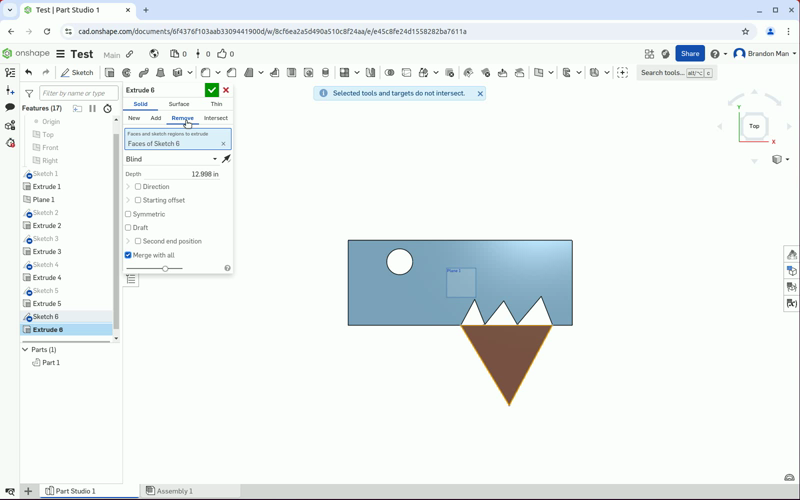
key(enter)
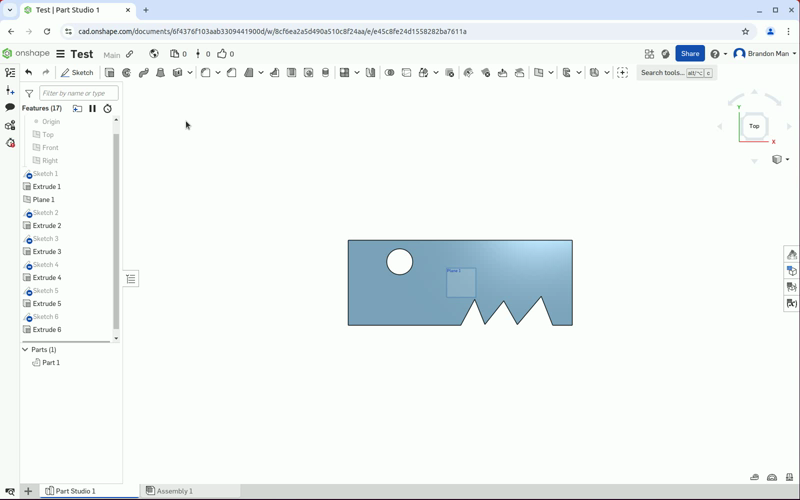
key(shift+h)
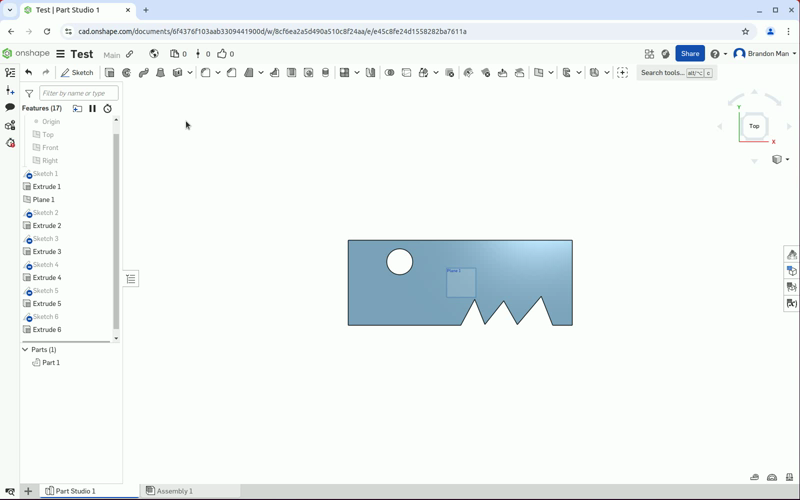
key(shift+h)
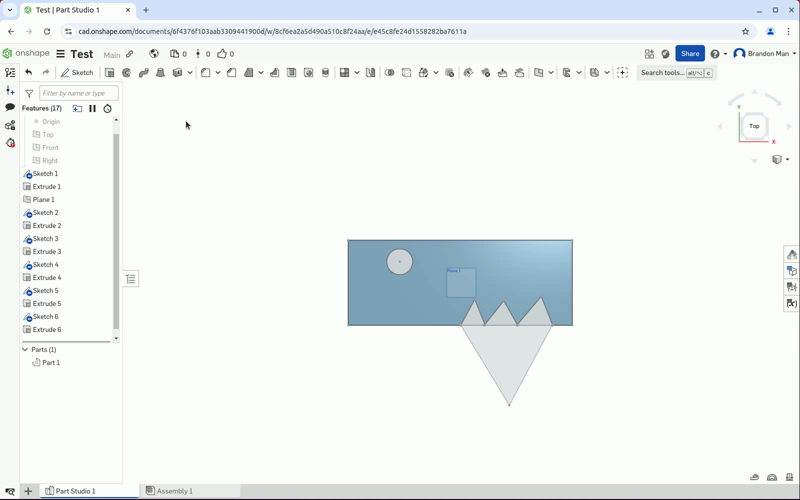
key(shift+7)
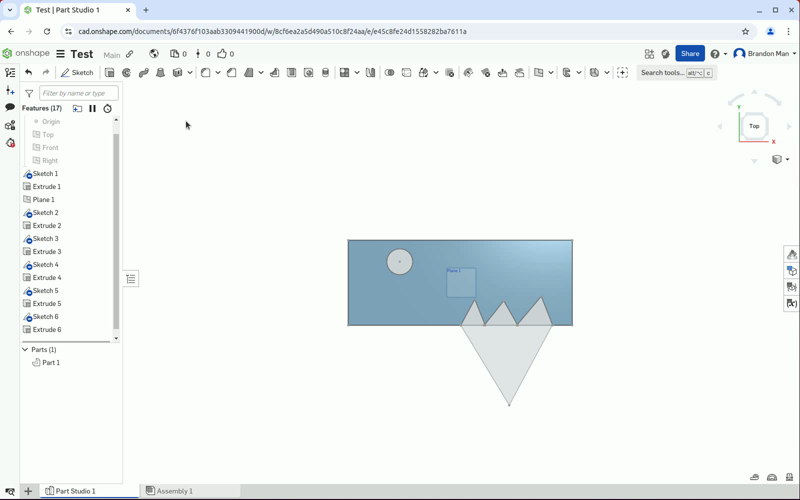
key(up, 3)
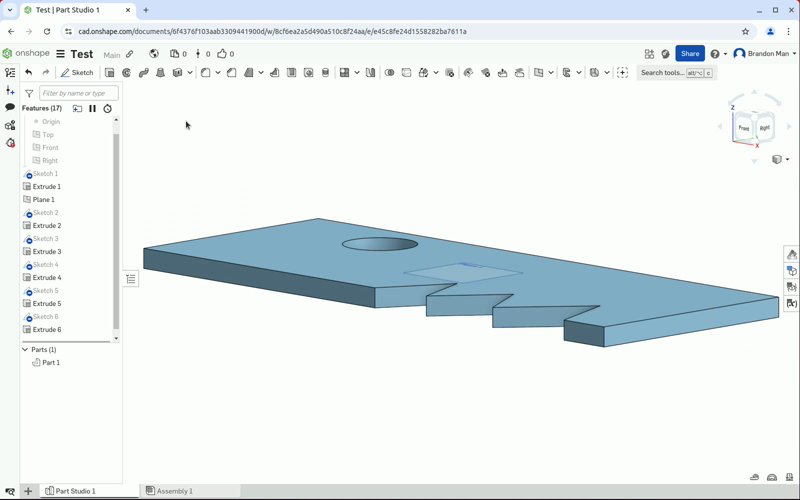
key(left, 3)
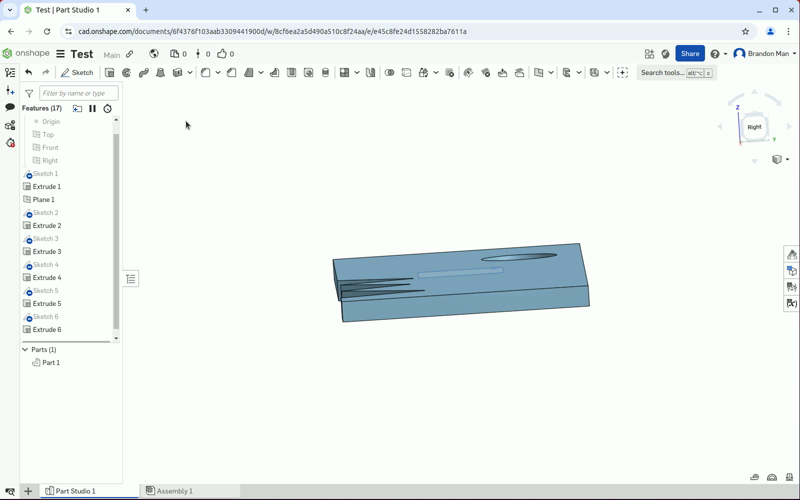
key(right, 3)
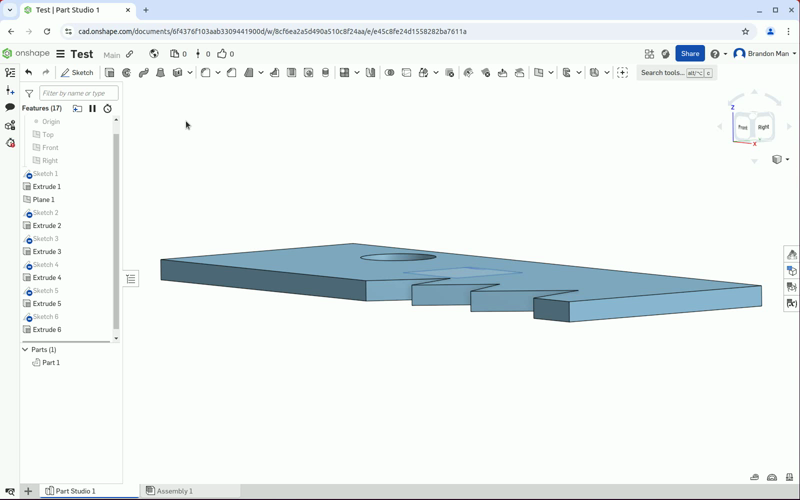
key(down, 3)
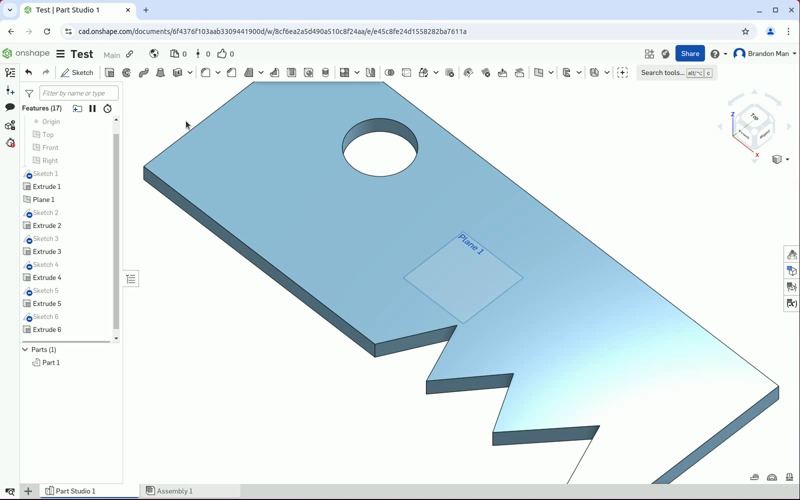
mouse_move(69, 176)
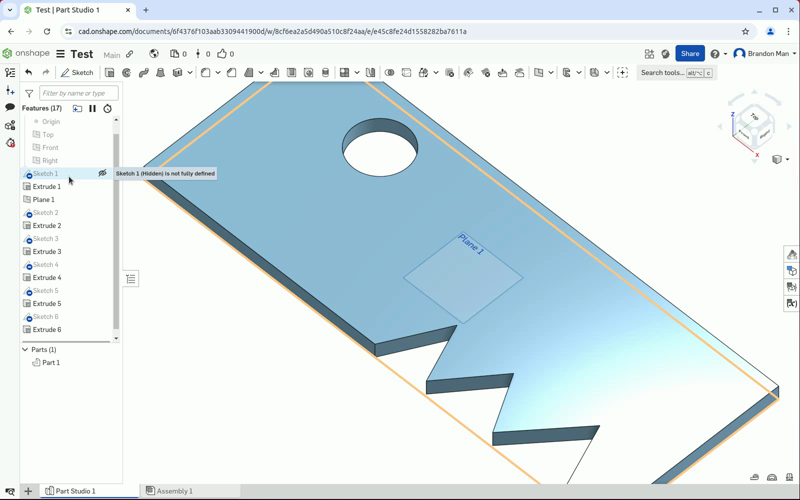
click(69, 176)